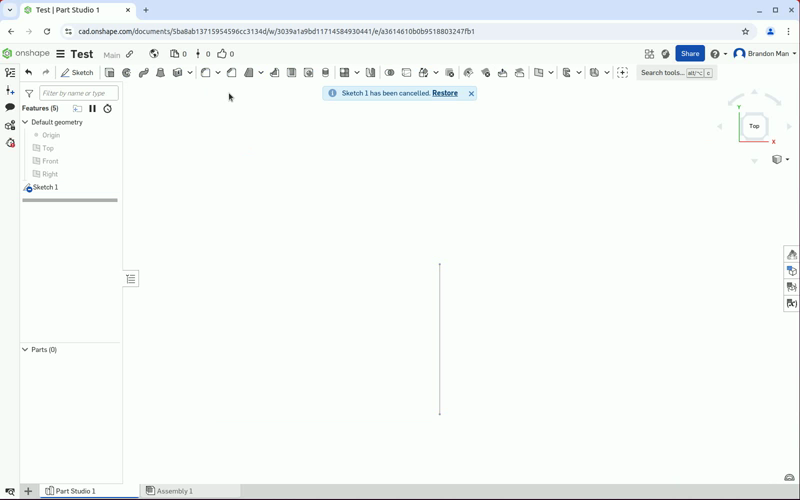
key(shift+h)
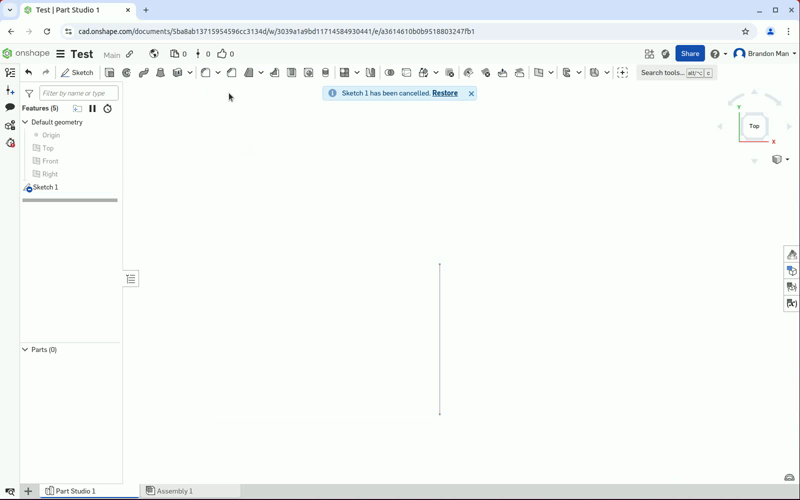
key(shift+s)
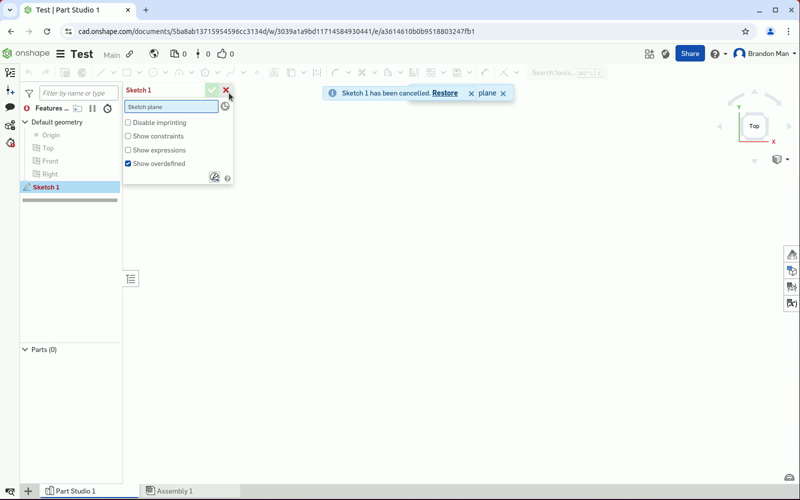
mouse_move(73, 150)
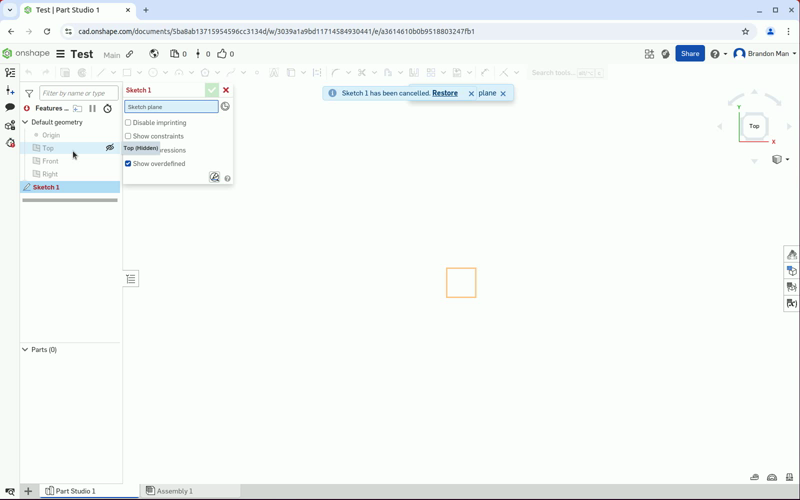
click(73, 150)
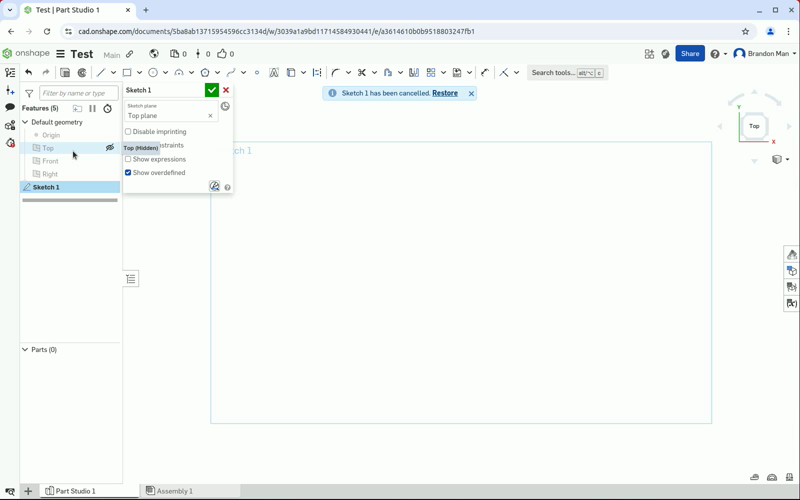
mouse_move(73, 352)
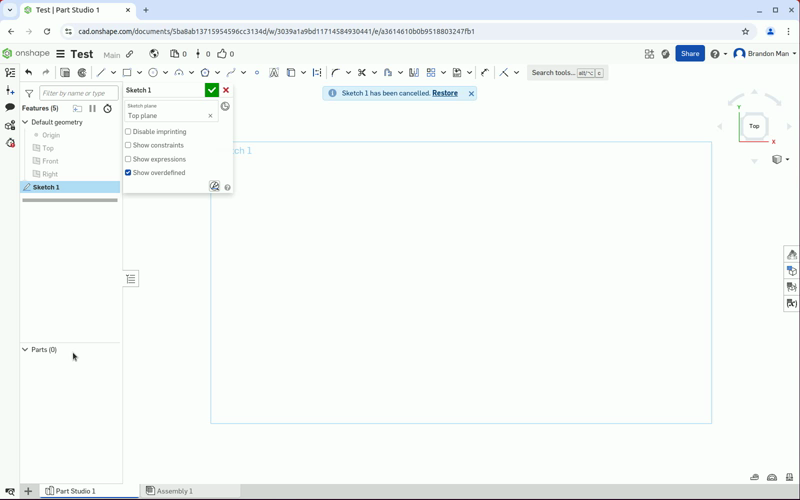
key(y)
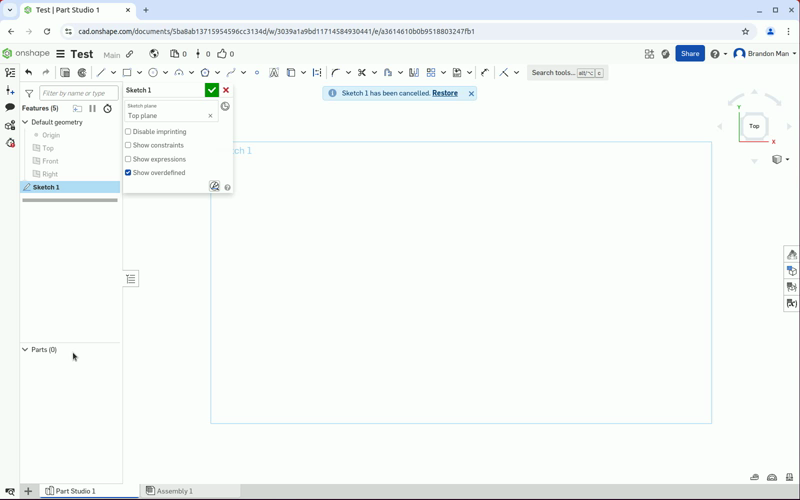
key(c)
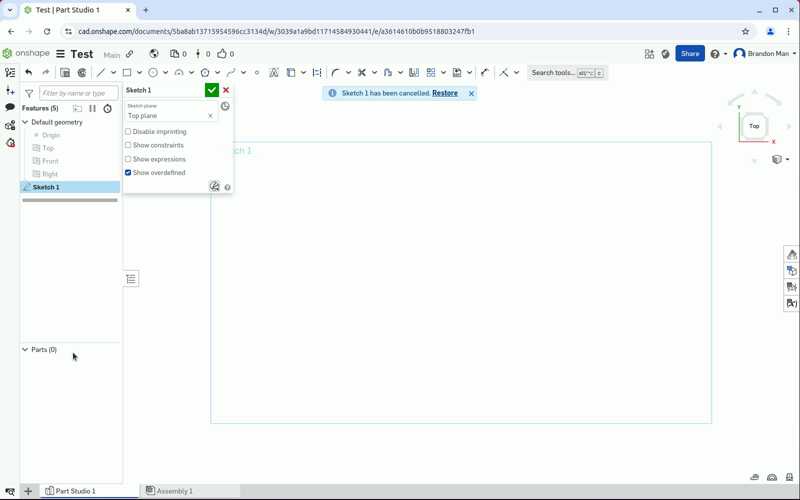
key_down(shift)
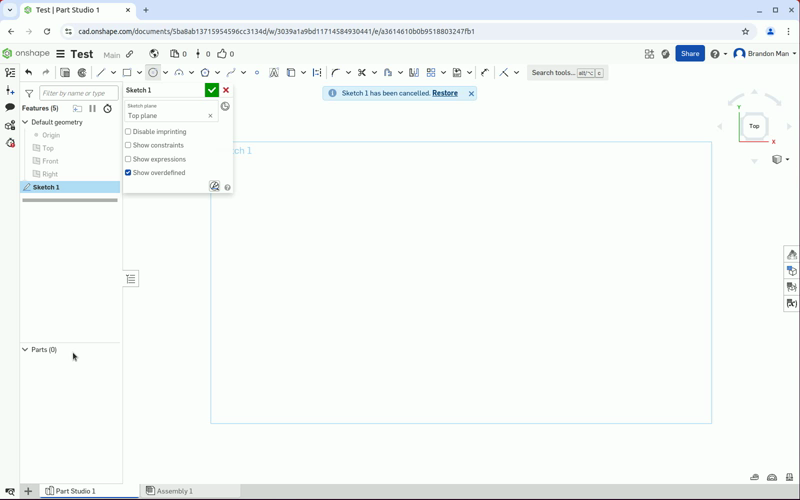
mouse_move(560, 282)
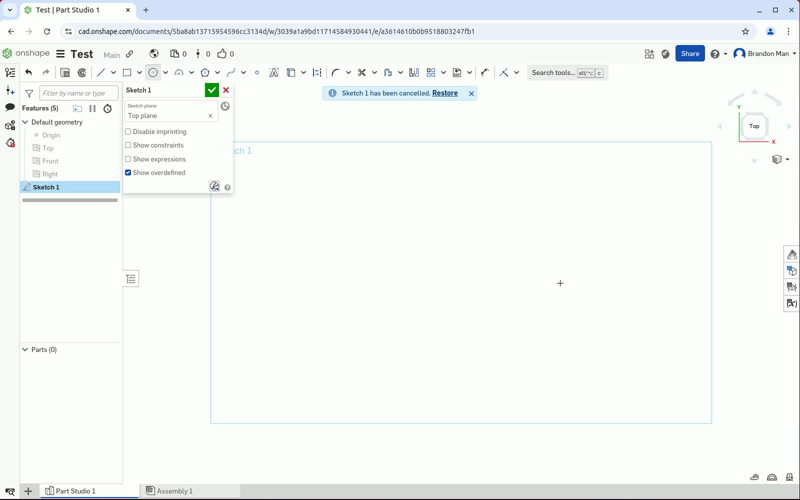
click(560, 282)
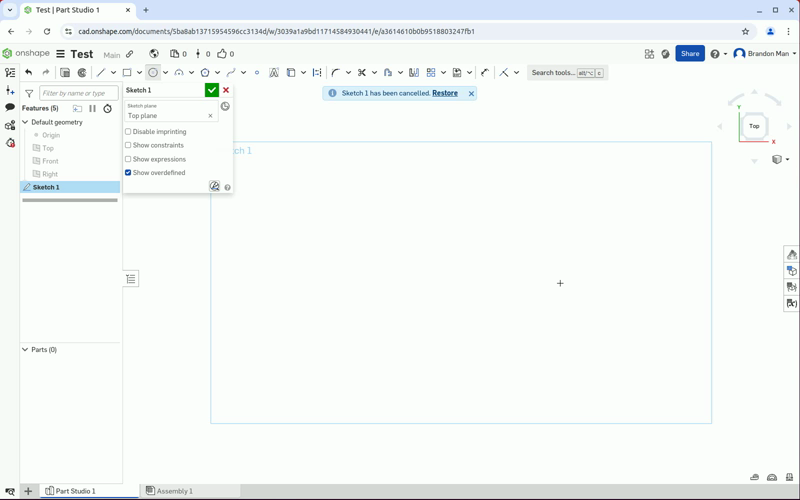
key_up(shift)
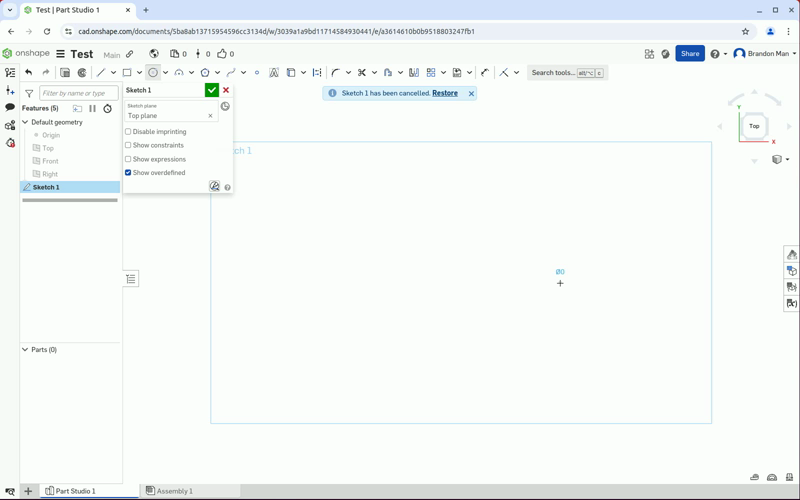
mouse_move(574, 282)
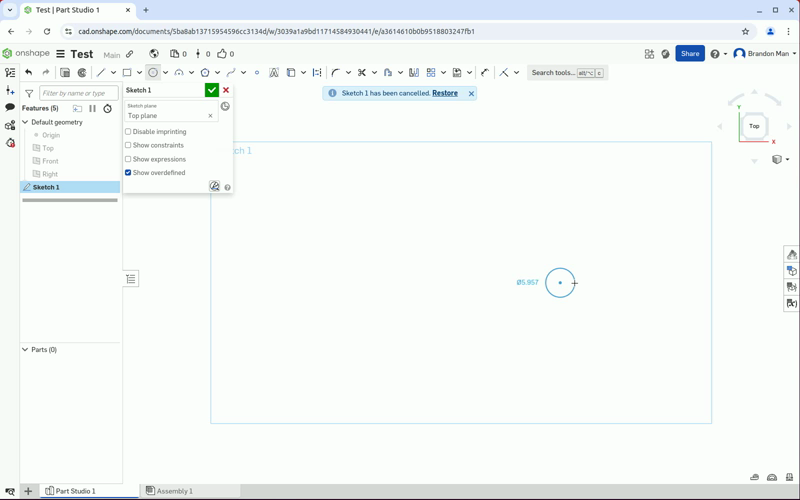
click(574, 282)
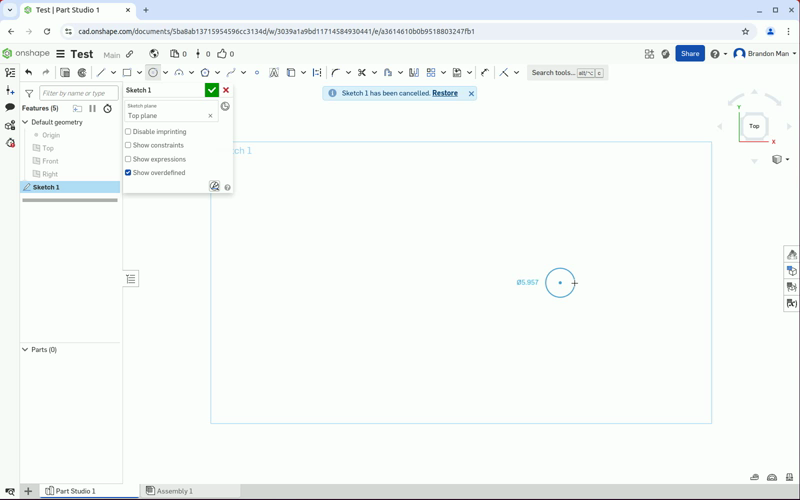
key(esc)
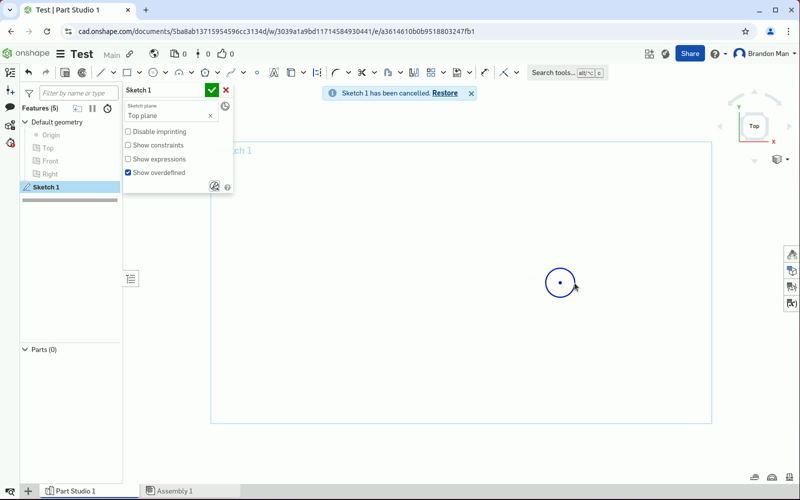
key(c)
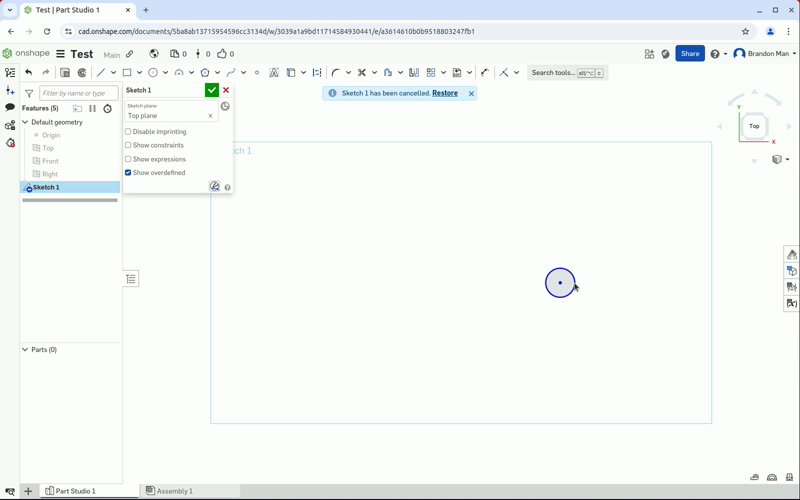
key_down(shift)
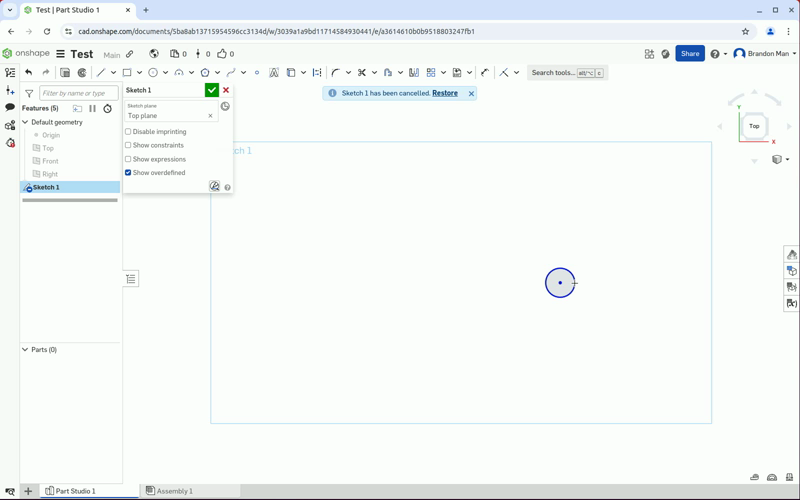
mouse_move(560, 282)
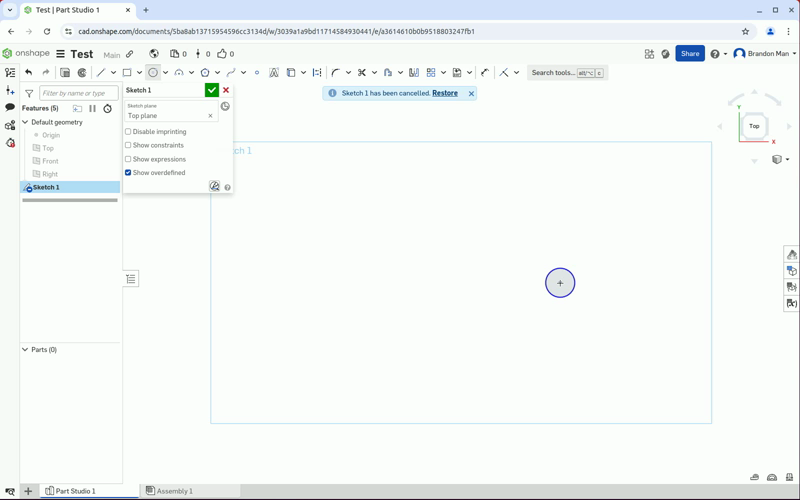
click(560, 282)
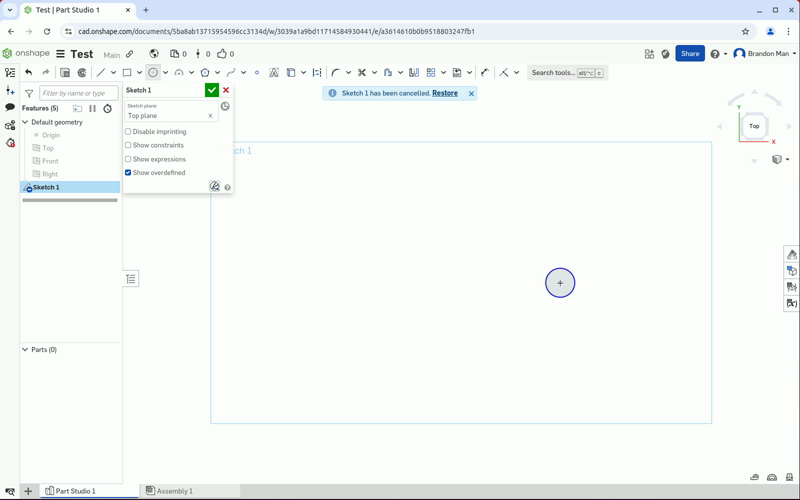
key_up(shift)
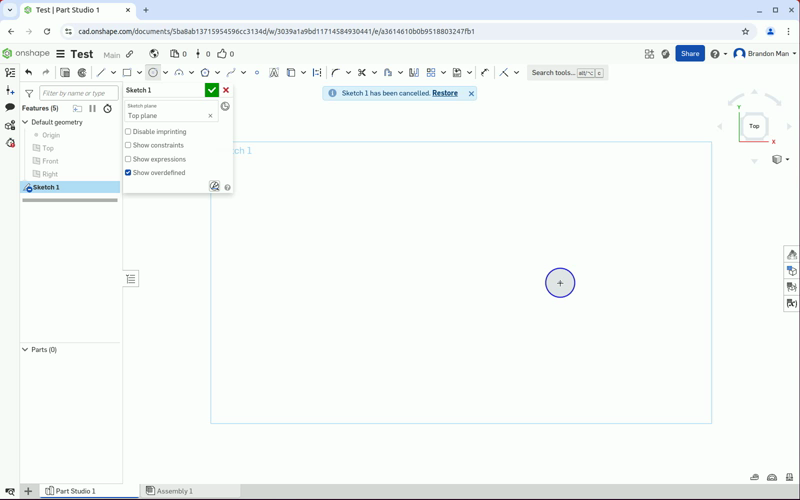
mouse_move(567, 282)
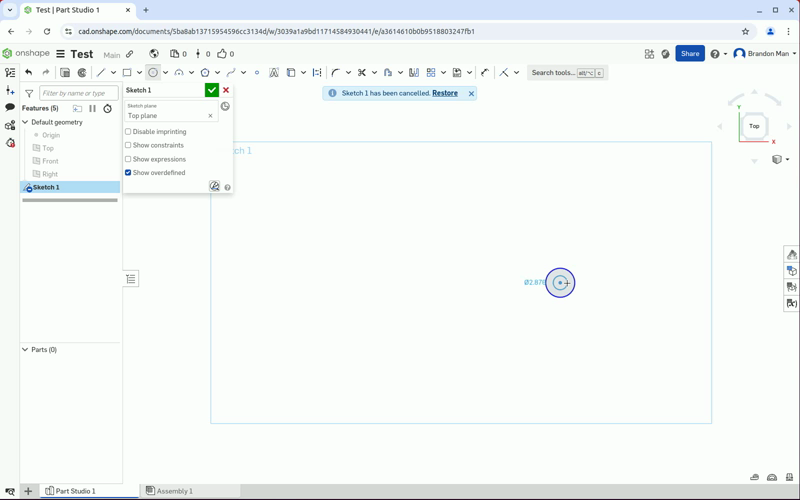
click(567, 282)
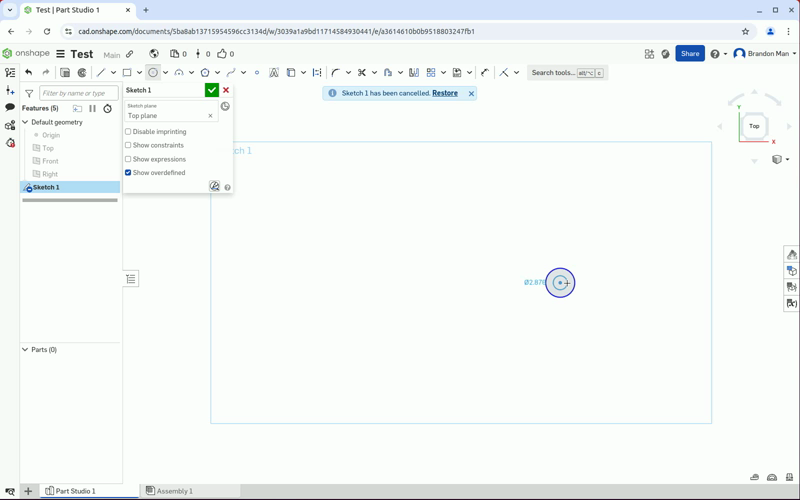
key(esc)
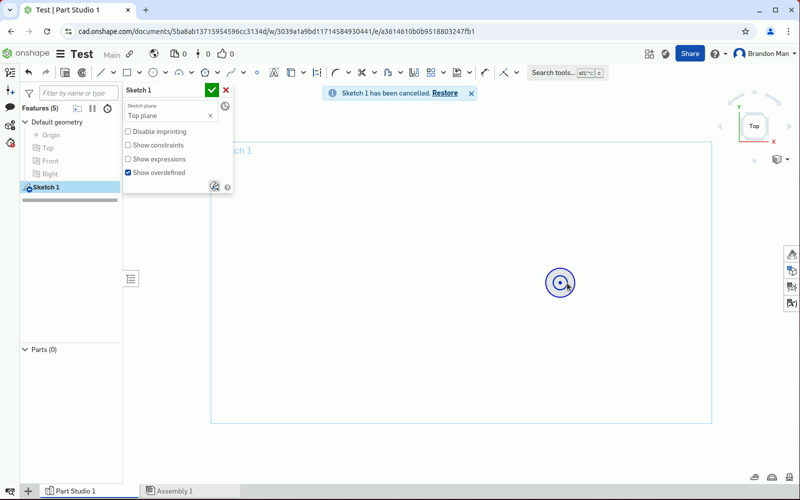
mouse_move(553, 273)
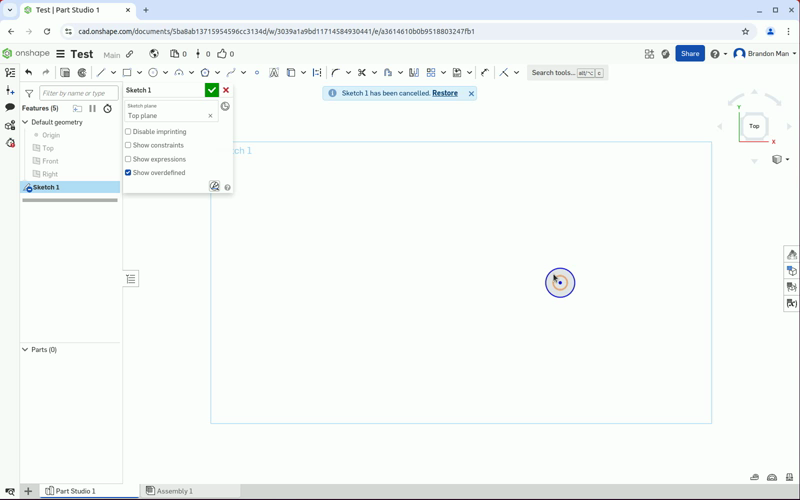
scroll(6)
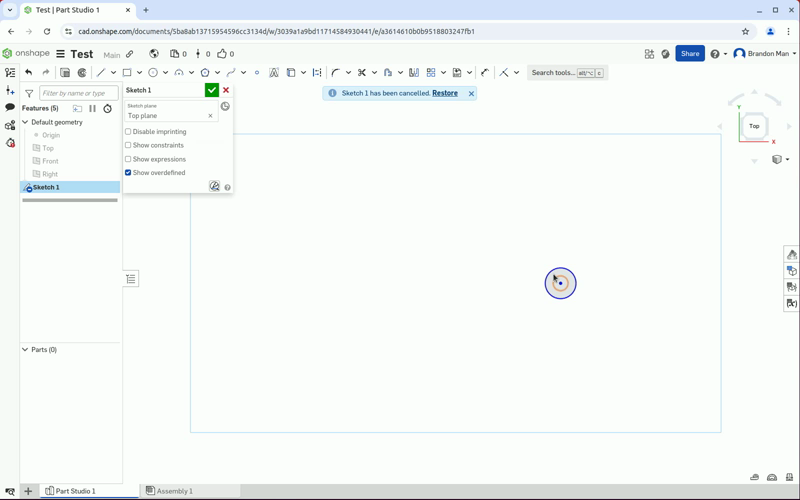
scroll(6)
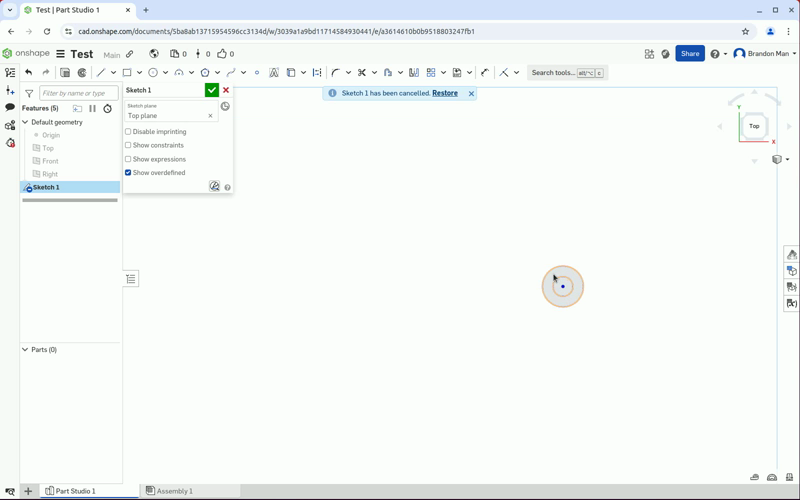
scroll(6)
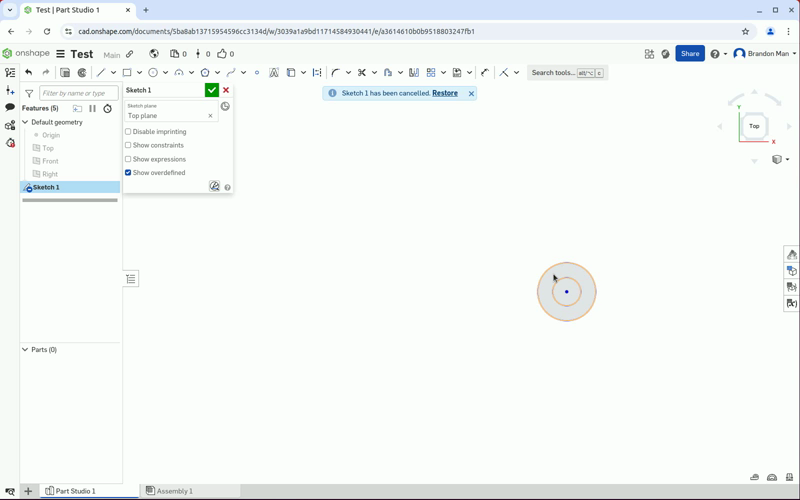
scroll(6)
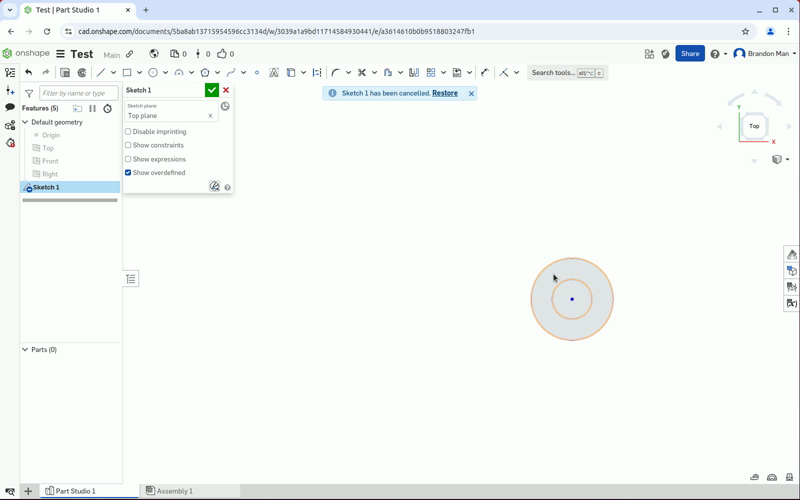
scroll(6)
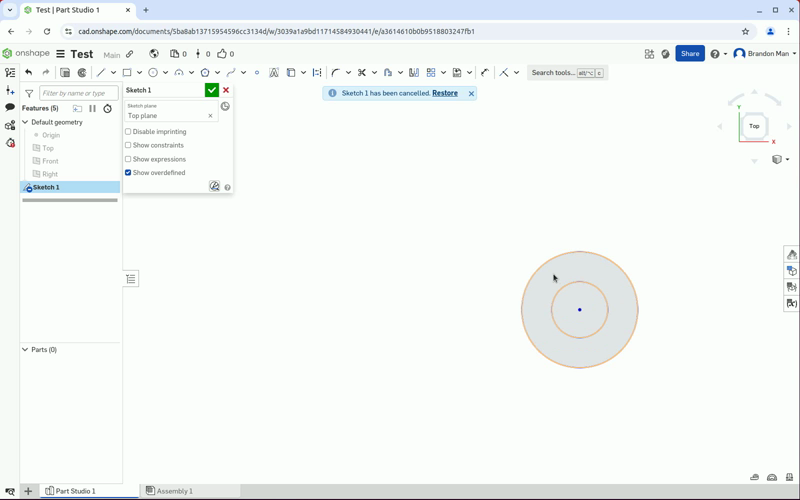
scroll(6)
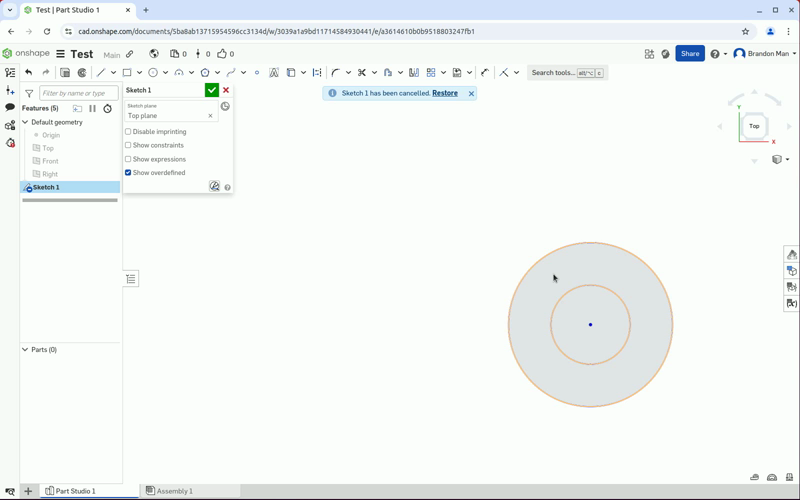
scroll(6)
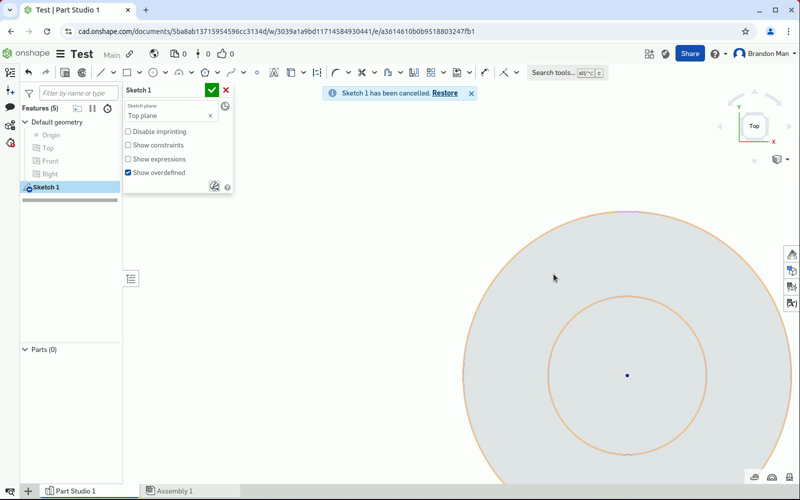
click(553, 273)
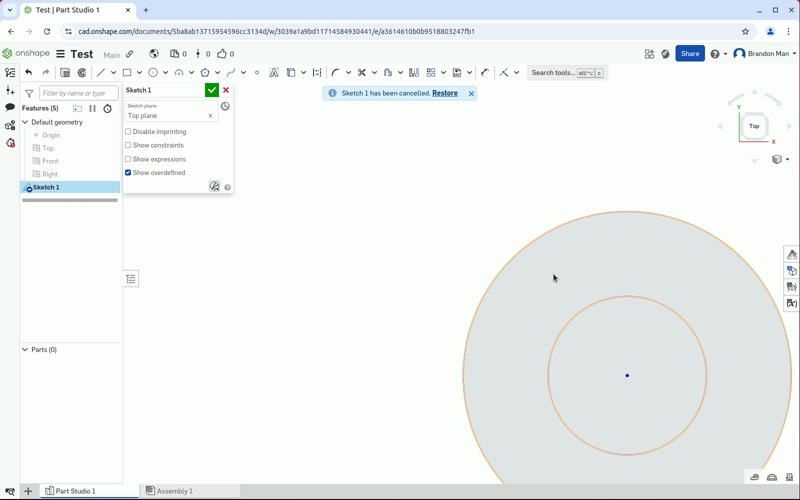
scroll(-6)
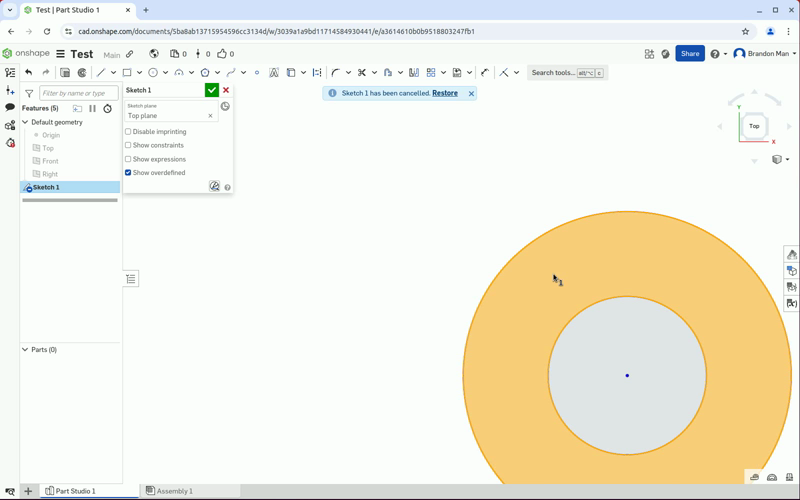
scroll(-6)
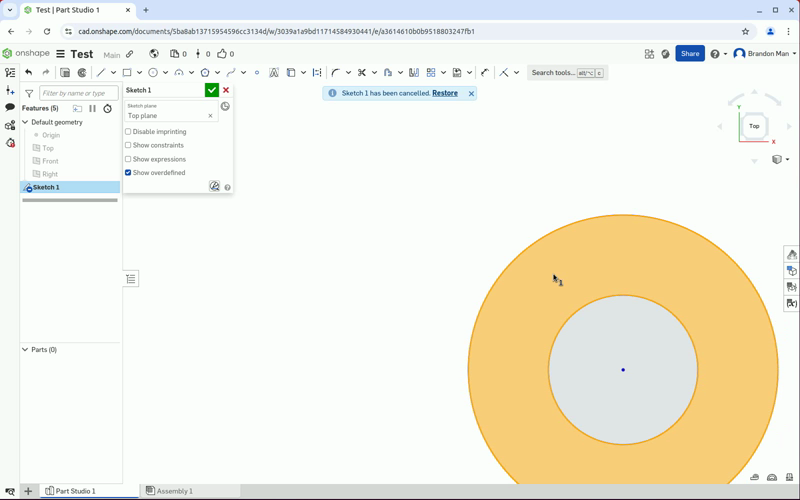
scroll(-6)
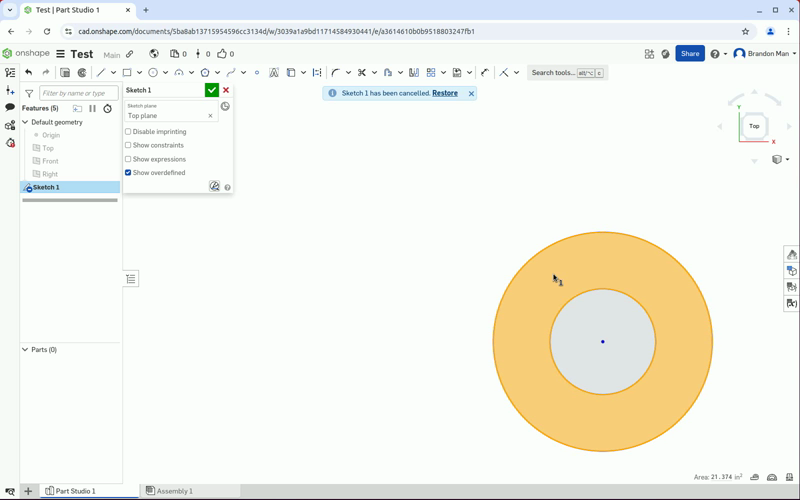
scroll(-6)
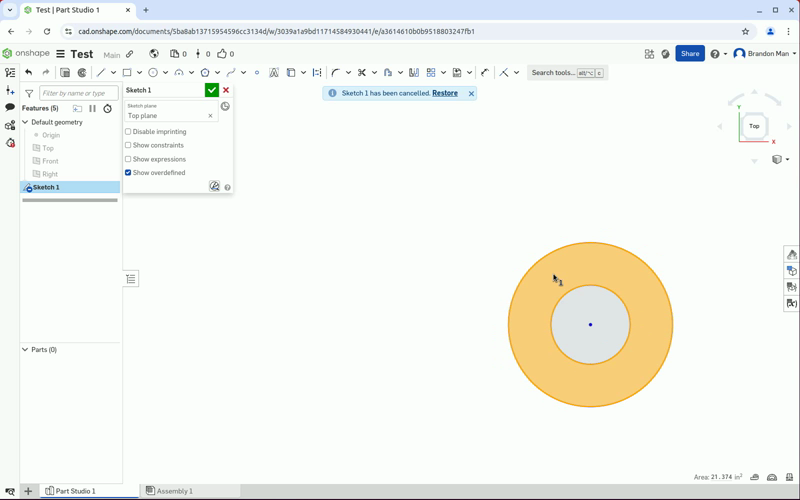
scroll(-6)
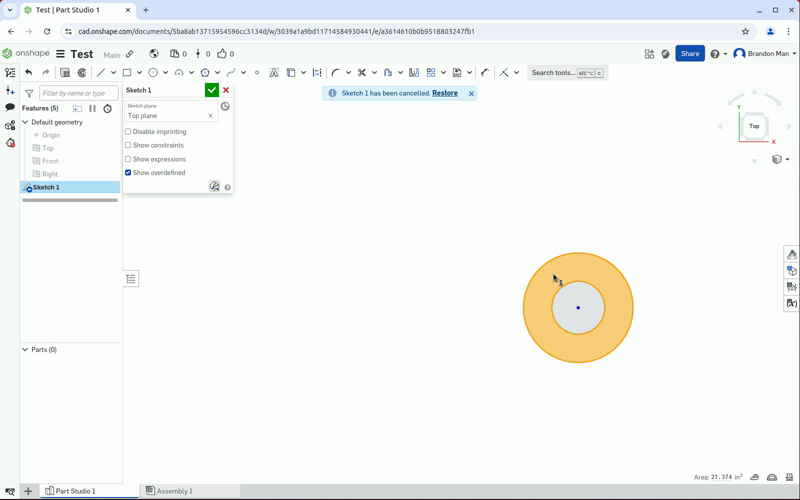
scroll(-6)
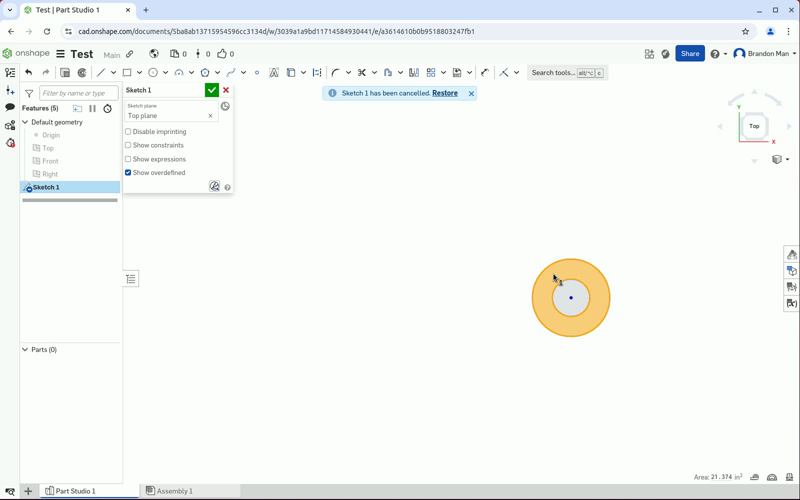
scroll(-6)
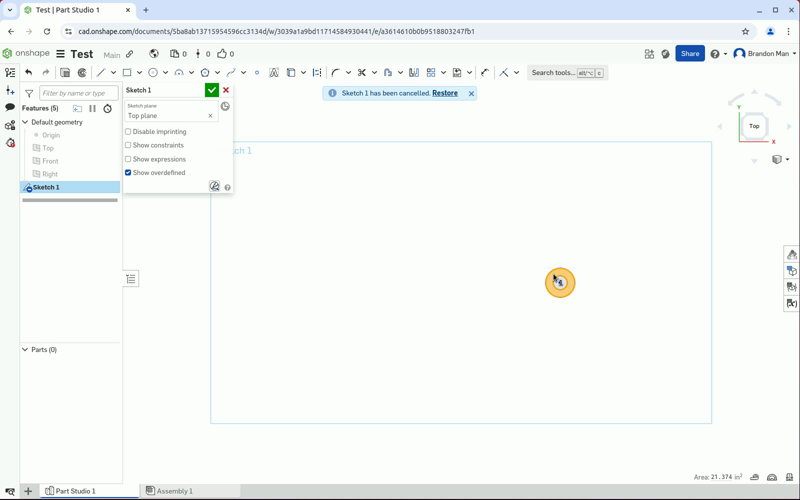
mouse_move(73, 352)
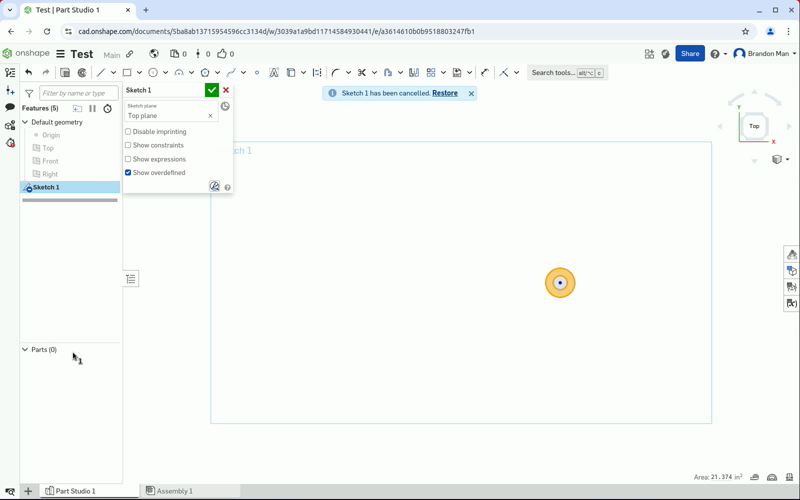
key(shift+y)
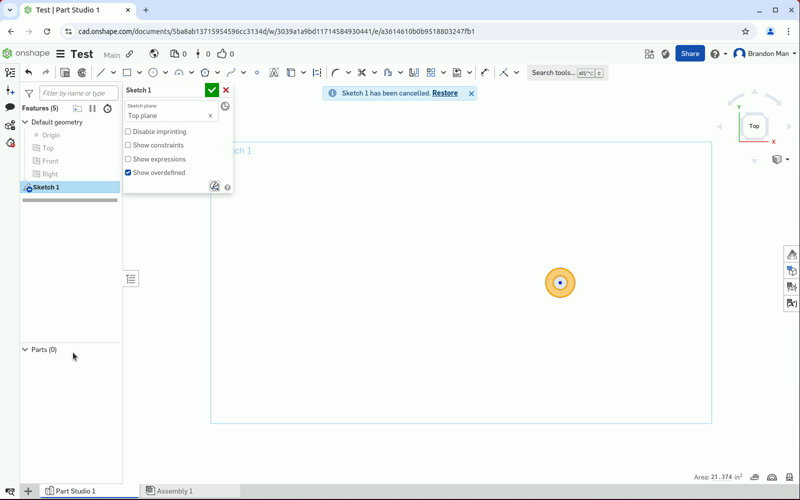
key(shift+e)
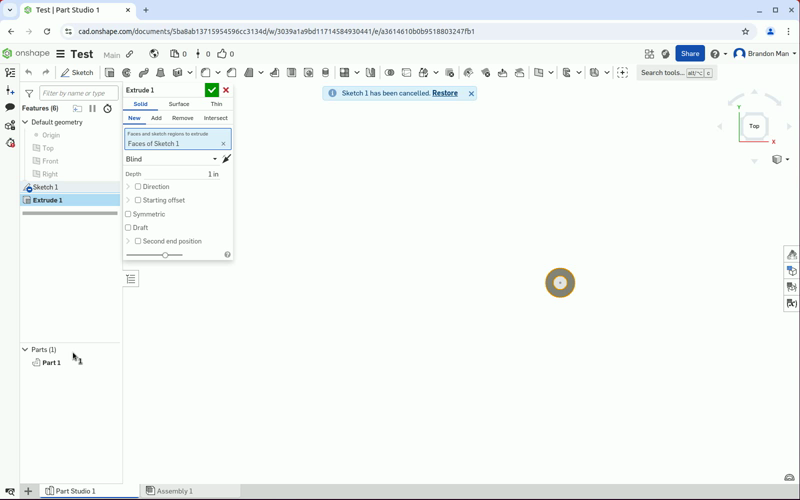
mouse_move(143, 106)
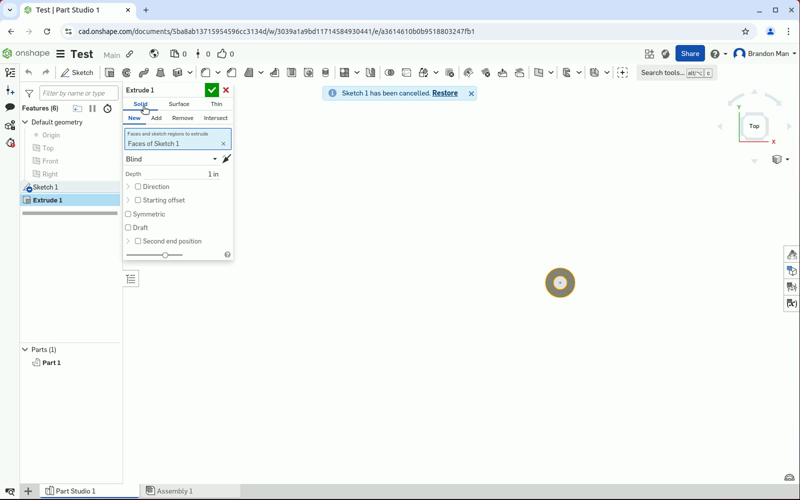
click(143, 106)
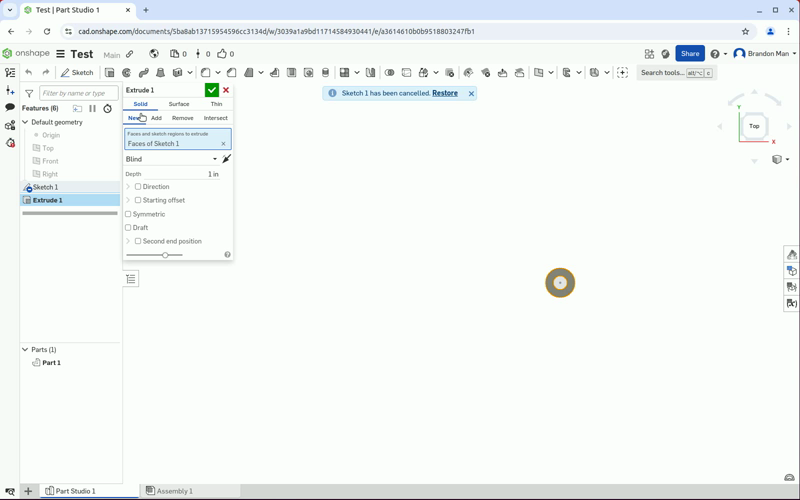
mouse_move(137, 120)
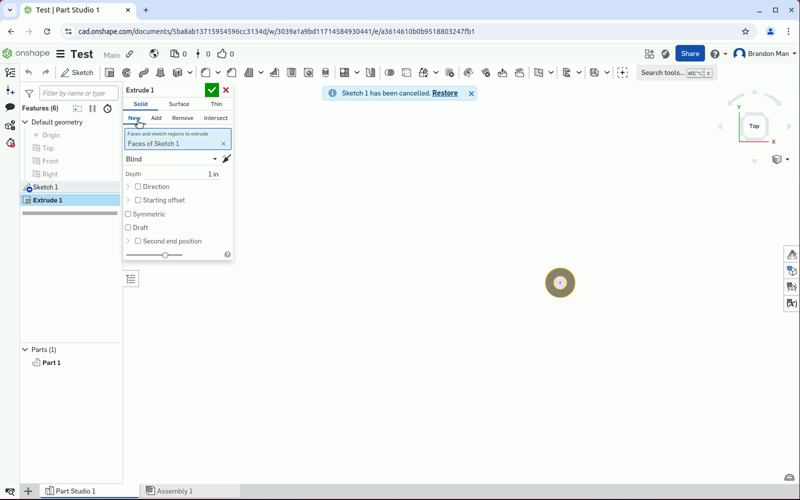
click(137, 120)
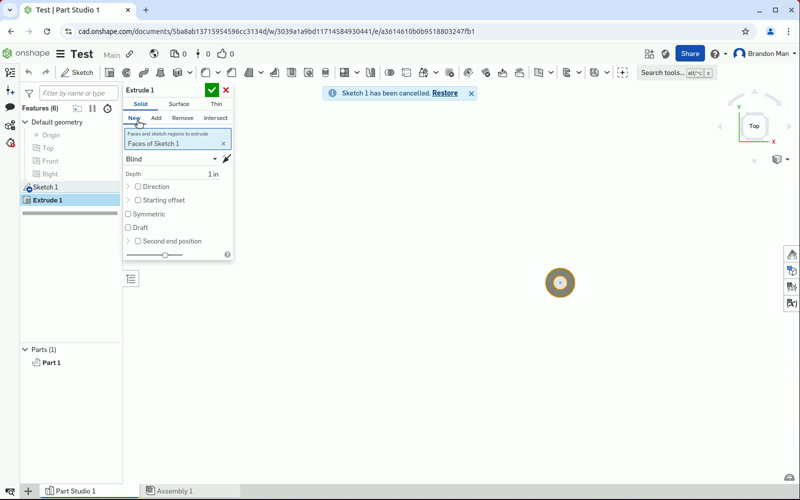
key(tab, 4)
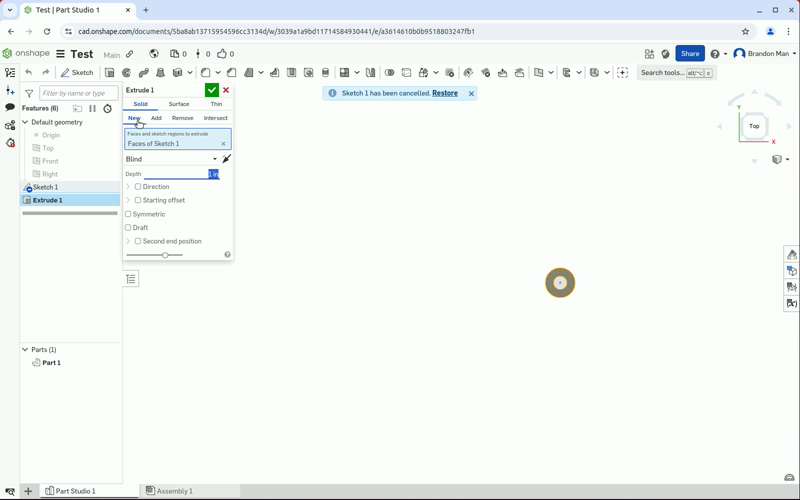
text(4.574)
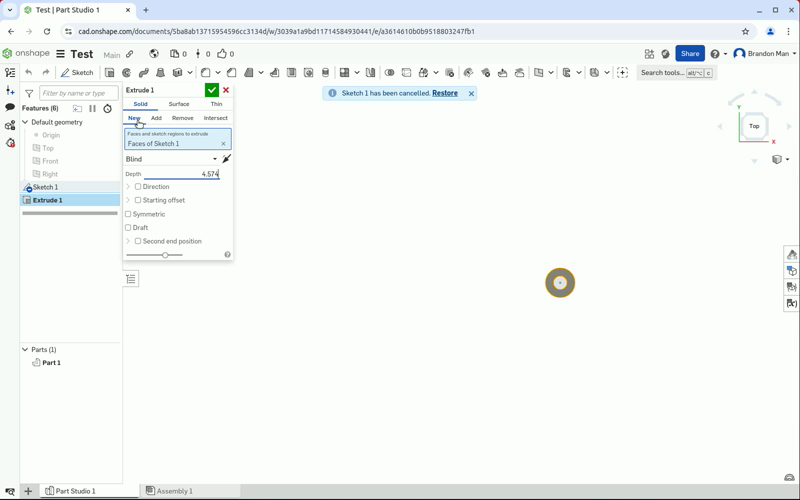
key(enter)
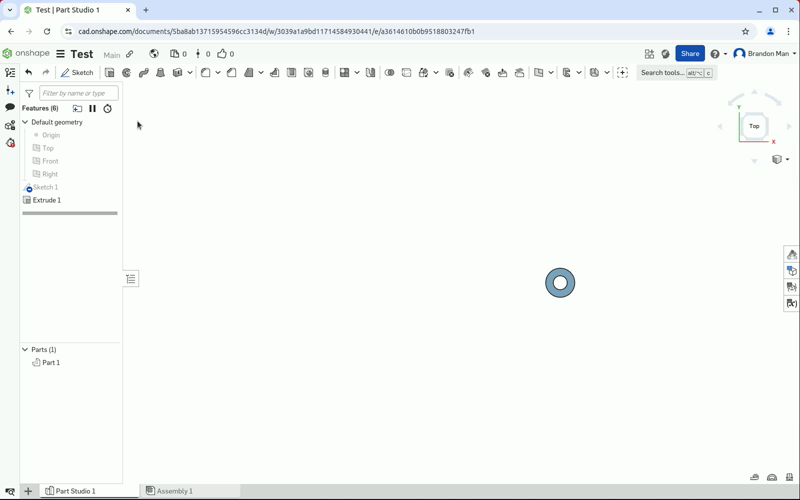
key(shift+h)
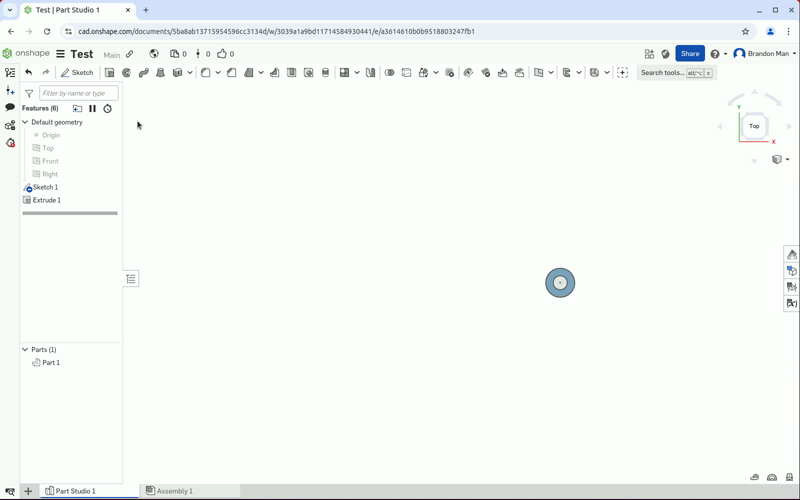
key(shift+h)
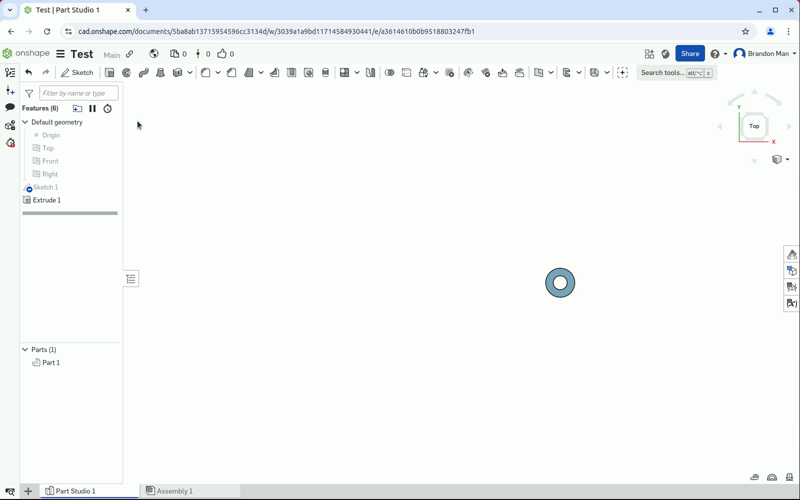
mouse_move(73, 189)
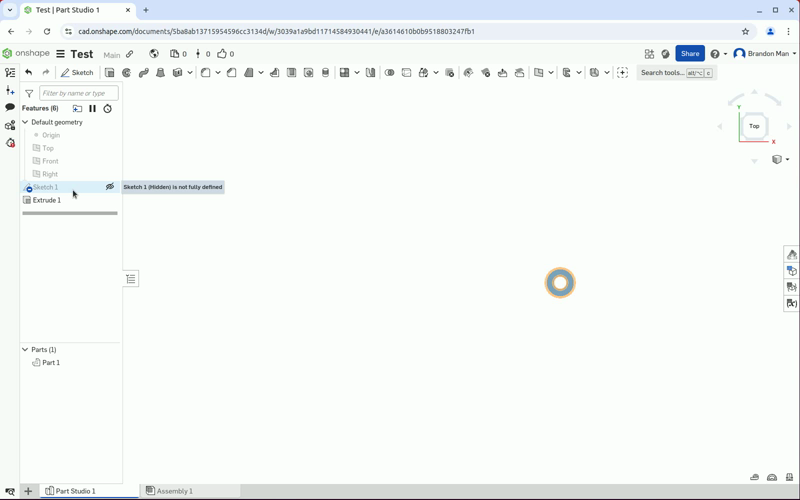
click(73, 189)
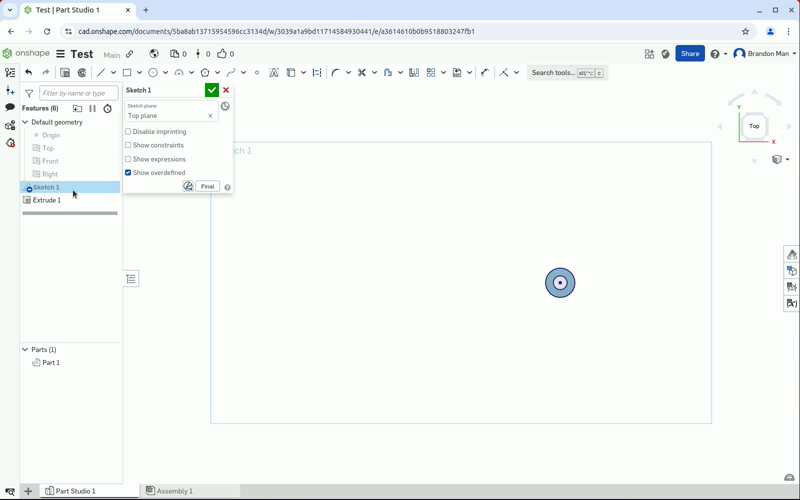
mouse_move(229, 92)
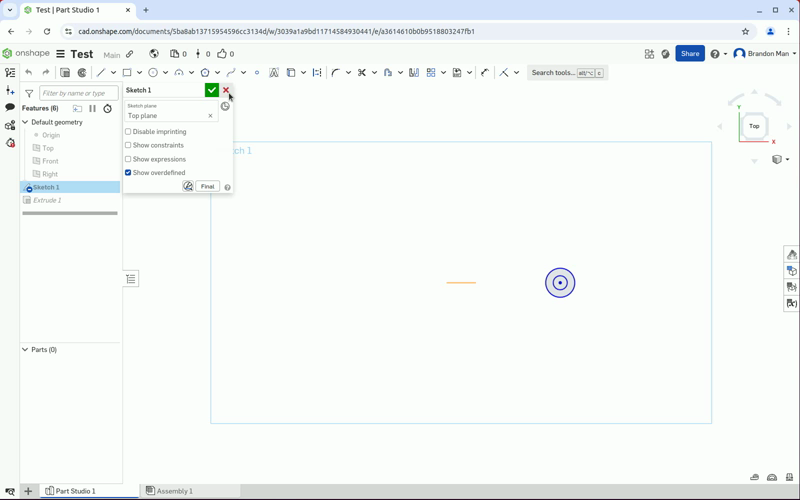
click(229, 92)
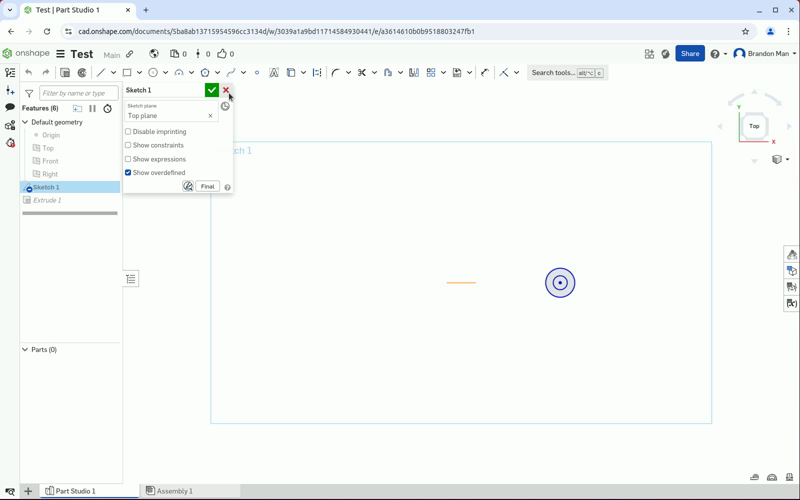
key(shift+s)
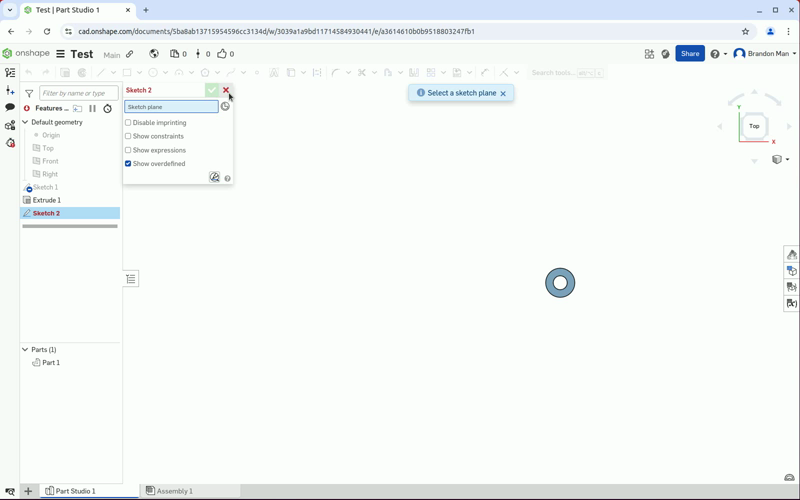
mouse_move(73, 150)
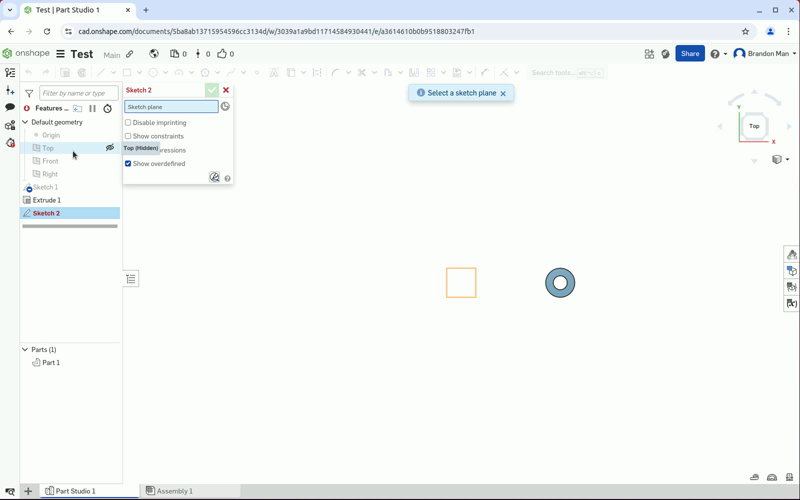
click(73, 150)
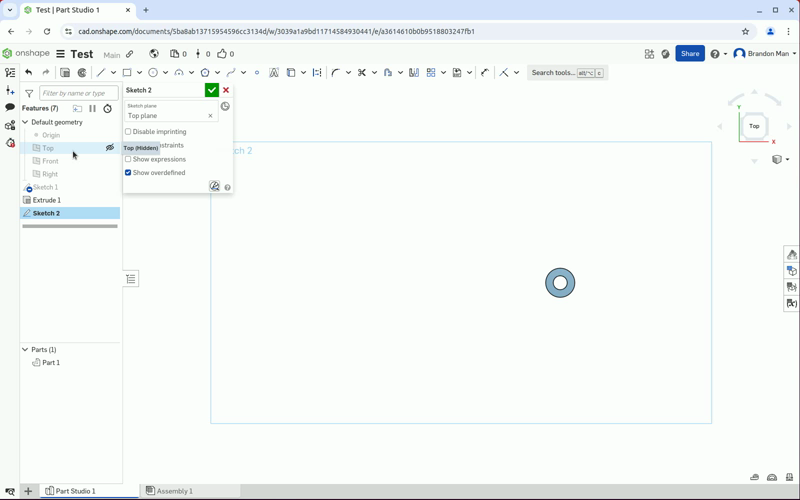
mouse_move(73, 352)
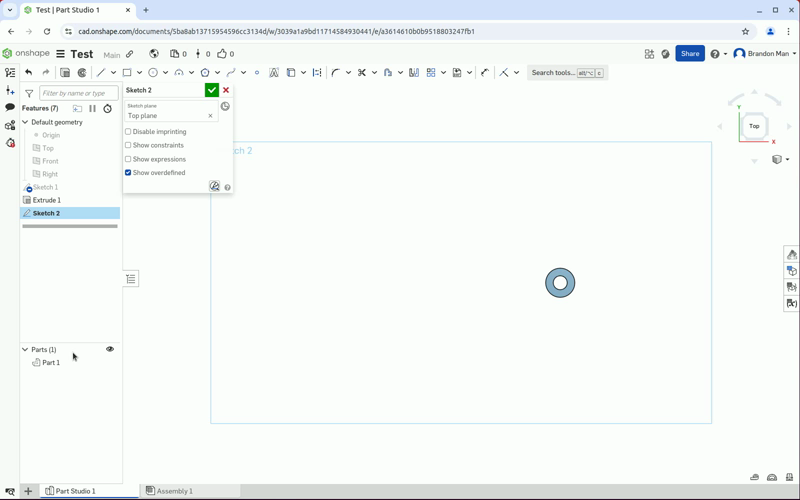
key(y)
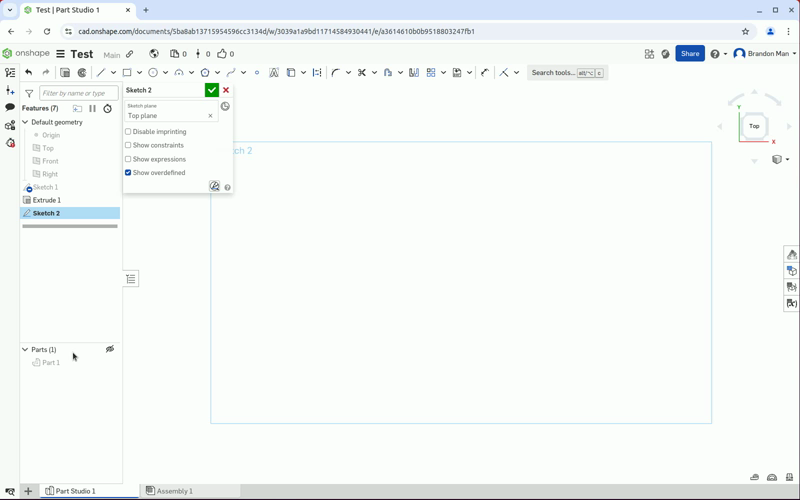
key(a)
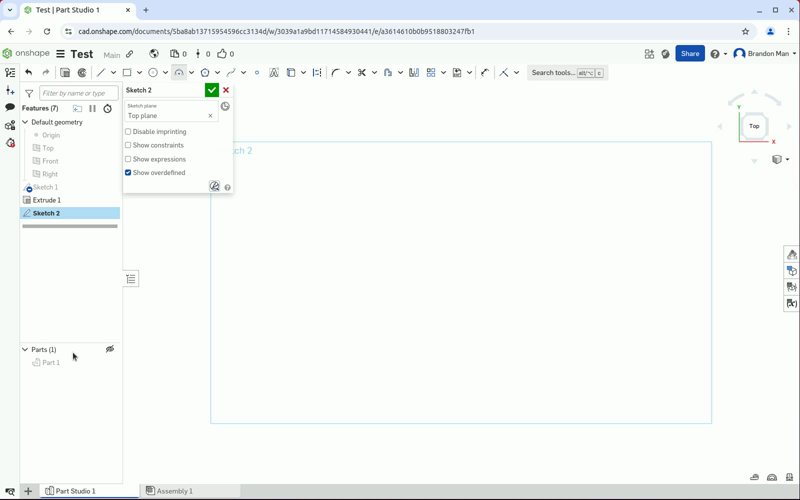
key_down(shift)
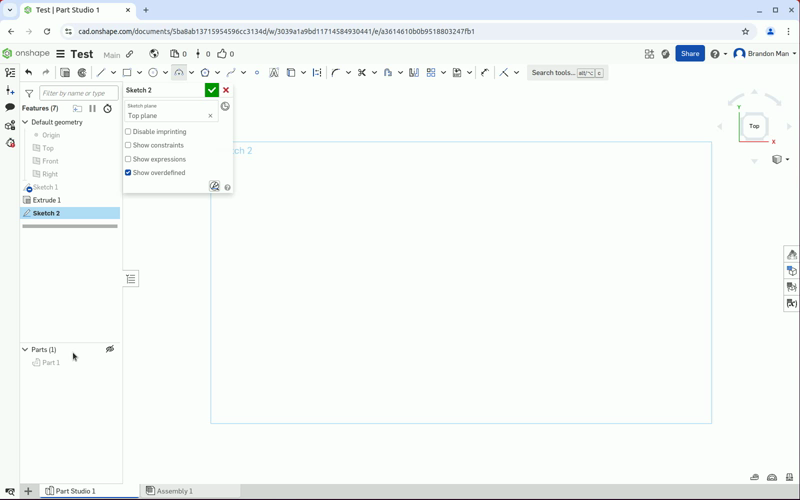
mouse_move(460, 255)
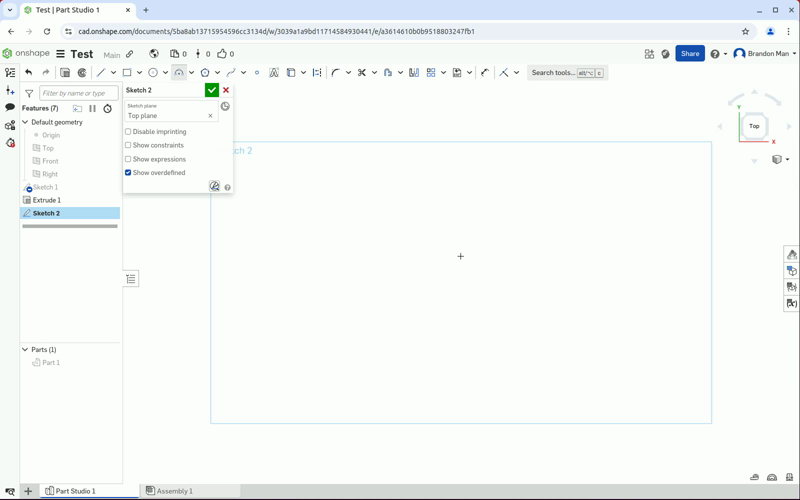
click(460, 255)
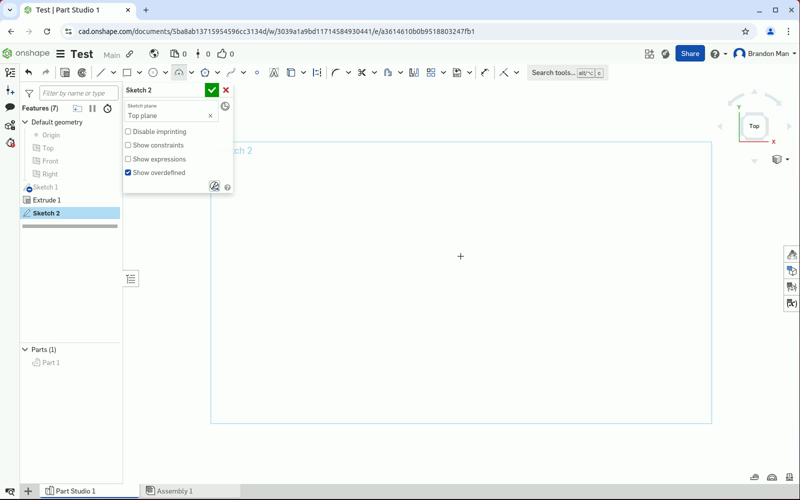
key_up(shift)
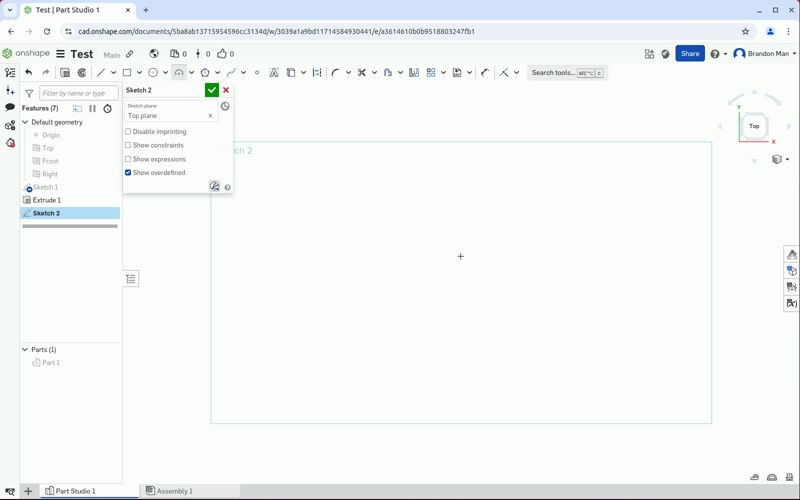
key_down(shift)
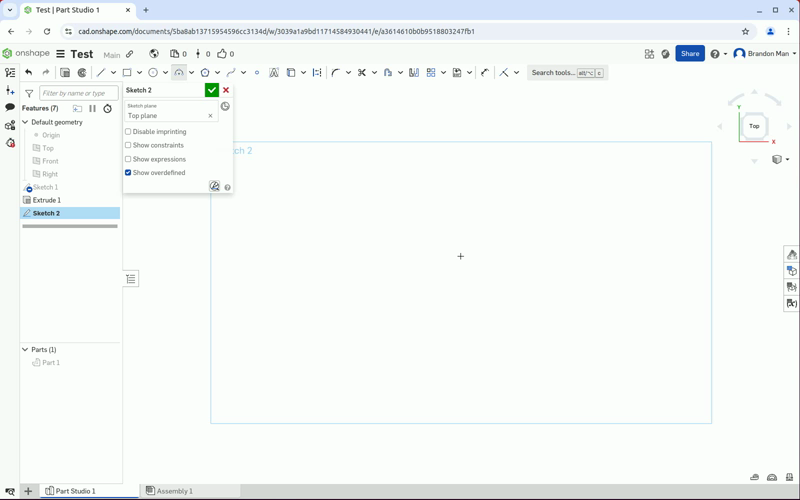
mouse_move(469, 257)
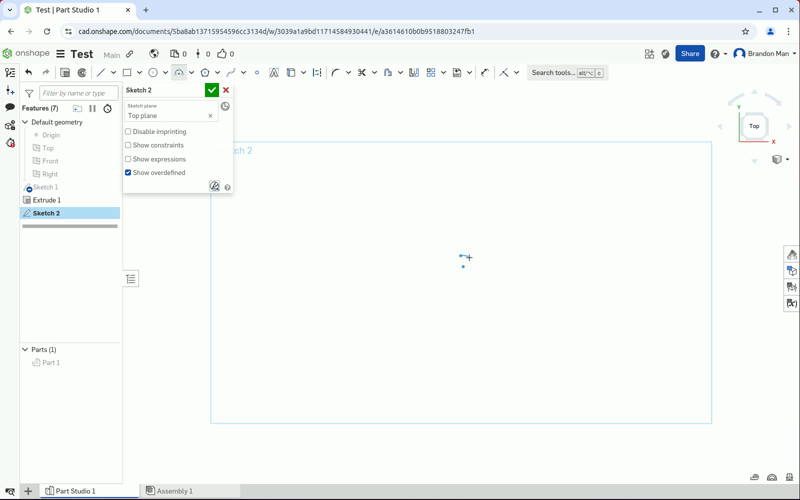
click(469, 257)
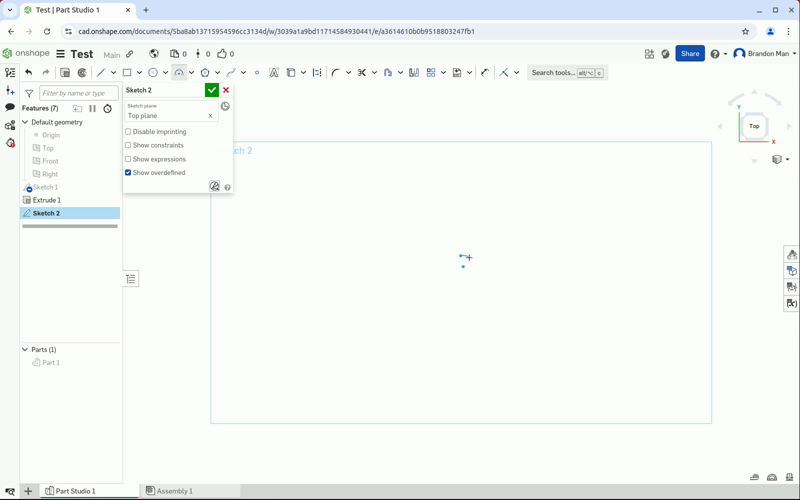
mouse_move(458, 309)
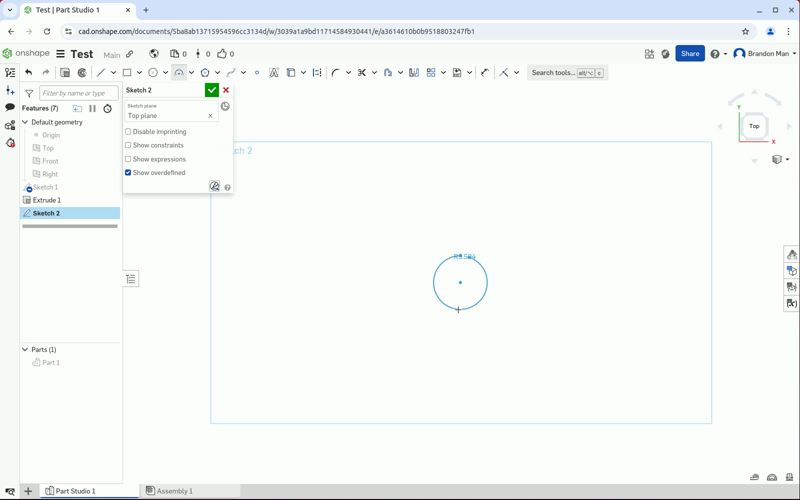
click(458, 309)
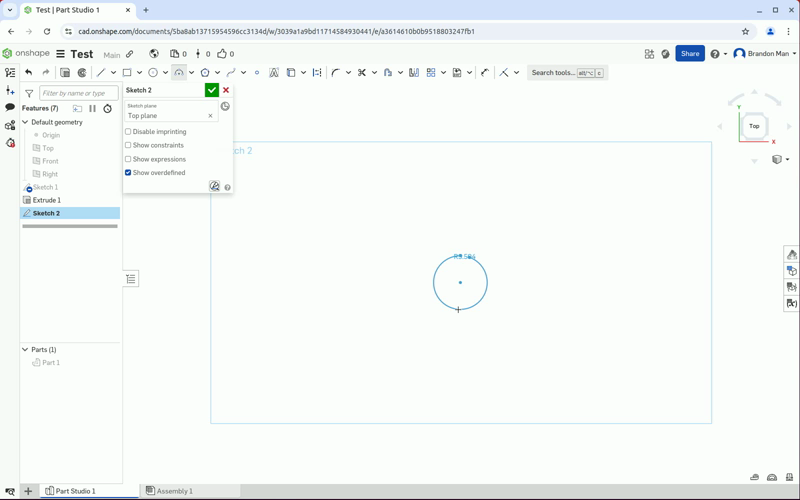
key_up(shift)
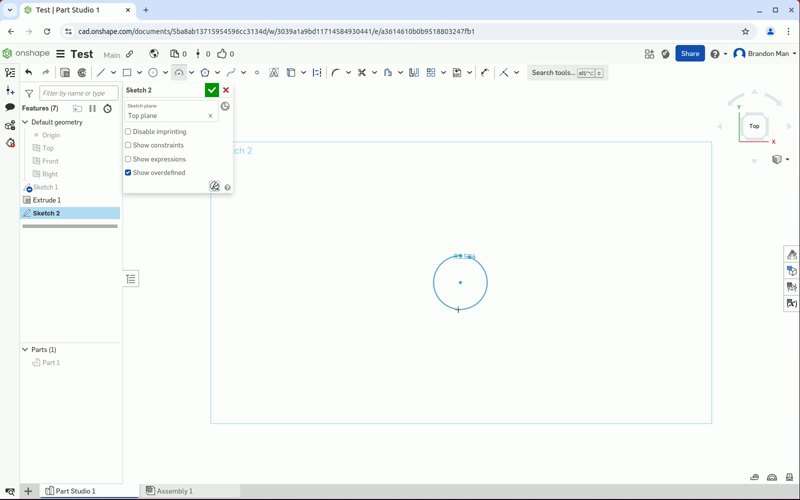
key(esc)
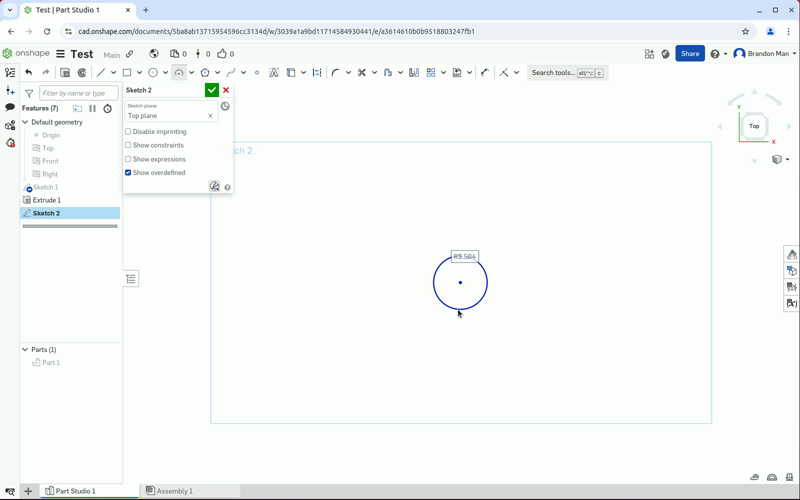
key(l)
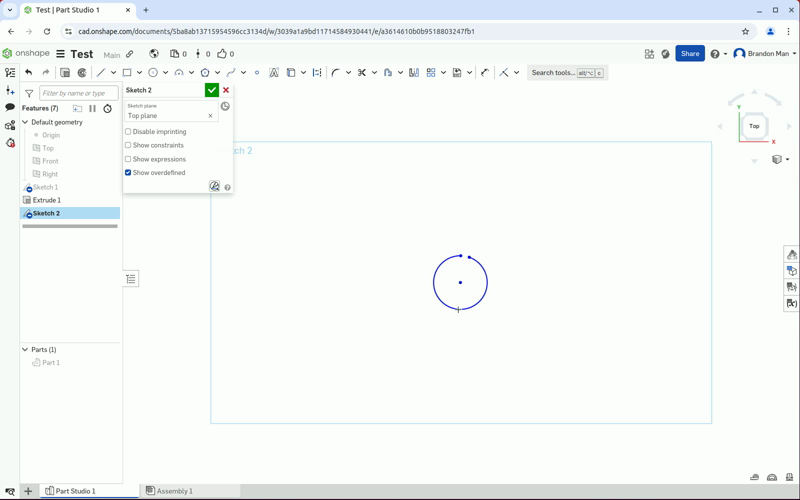
mouse_move(469, 257)
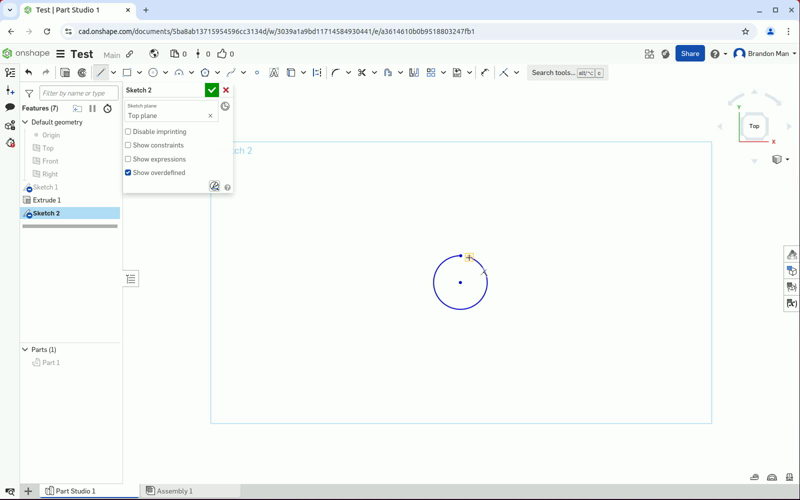
click(469, 257)
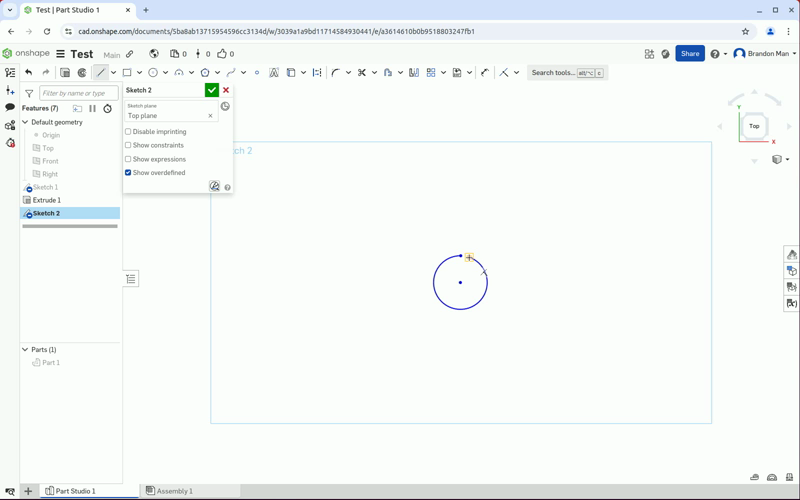
mouse_move(499, 257)
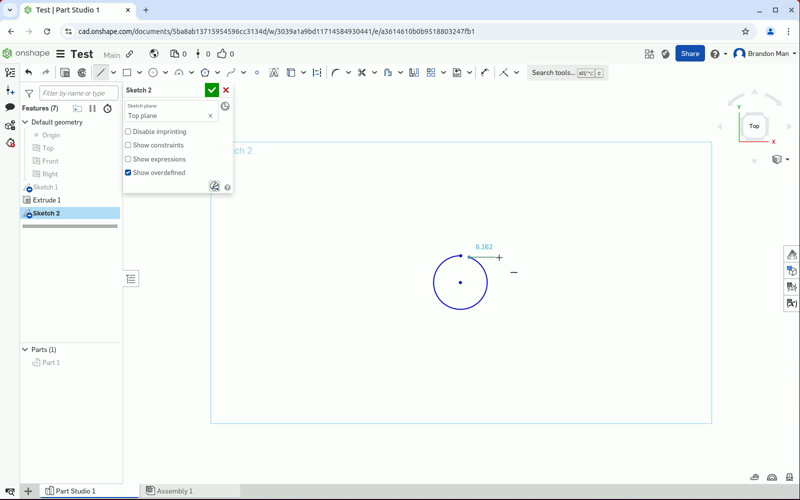
key_down(shift)
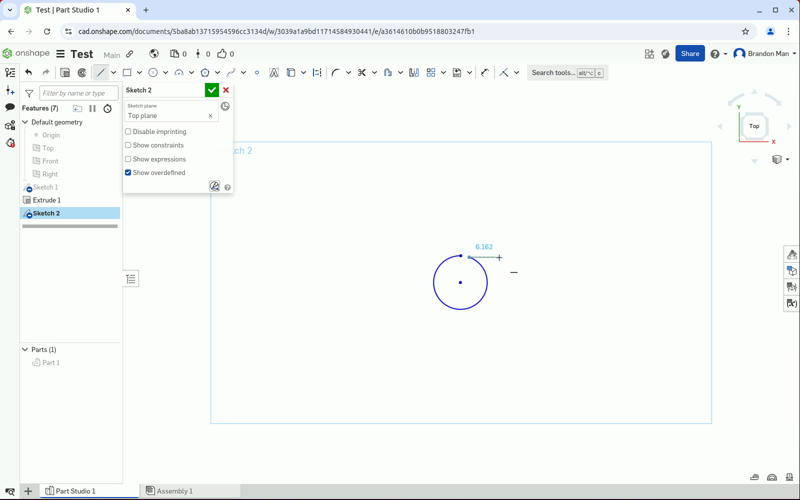
mouse_move(460, 255)
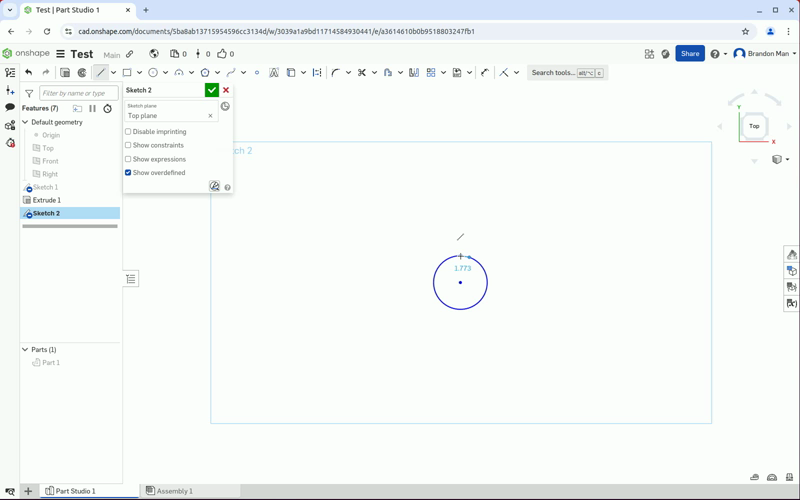
key_up(shift)
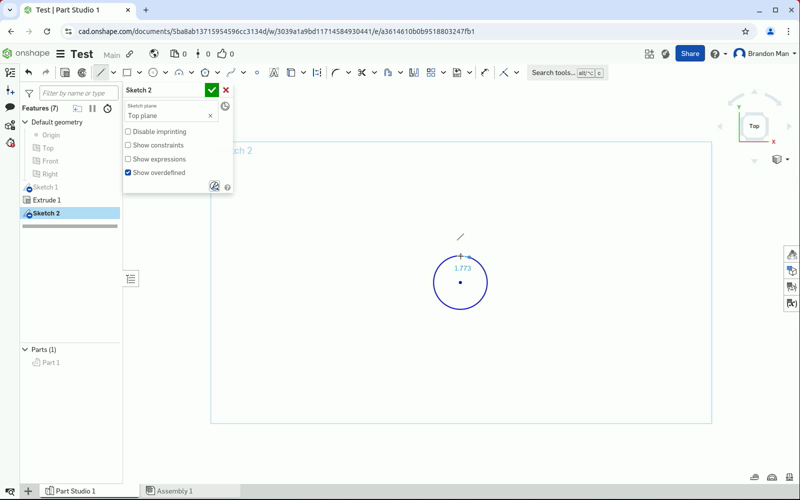
click(460, 255)
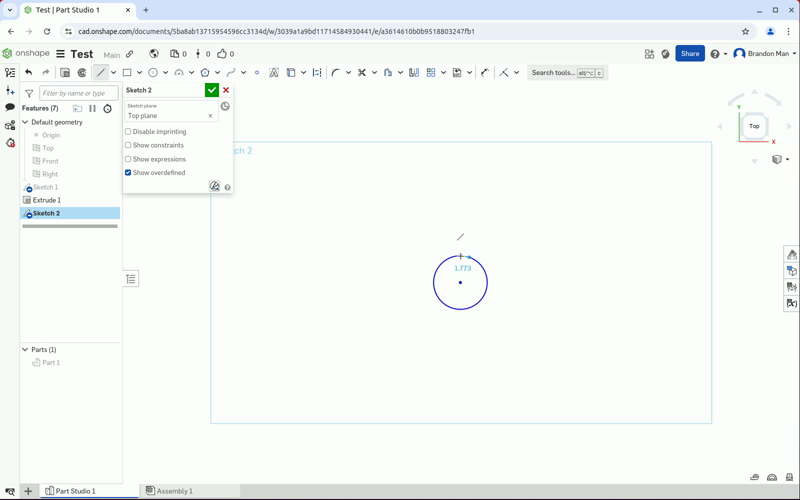
key(esc)
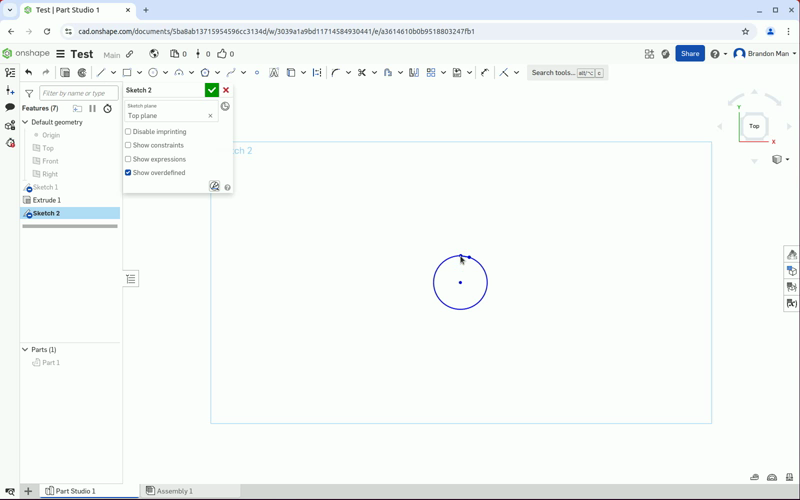
key(c)
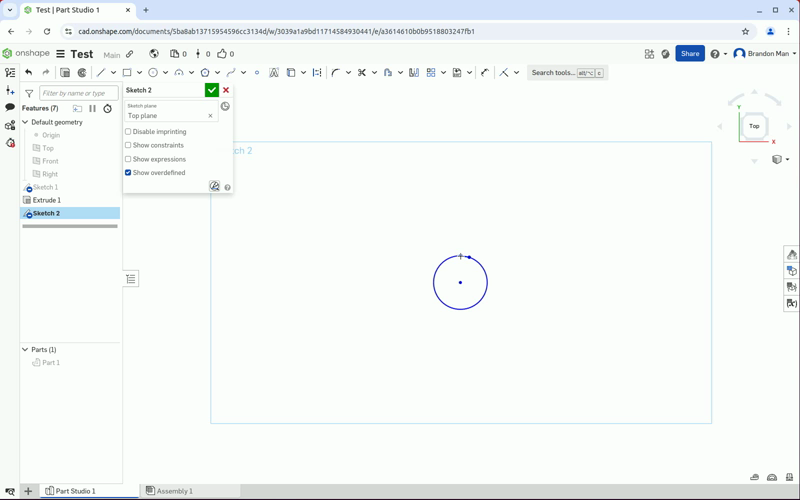
key_down(shift)
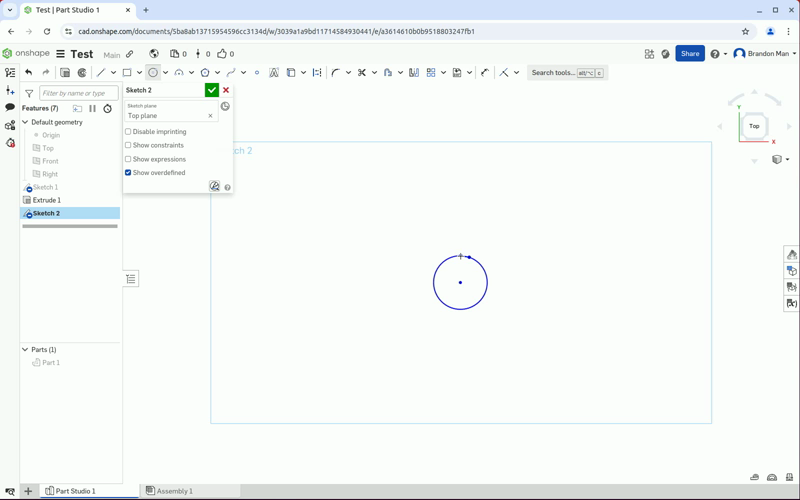
mouse_move(460, 282)
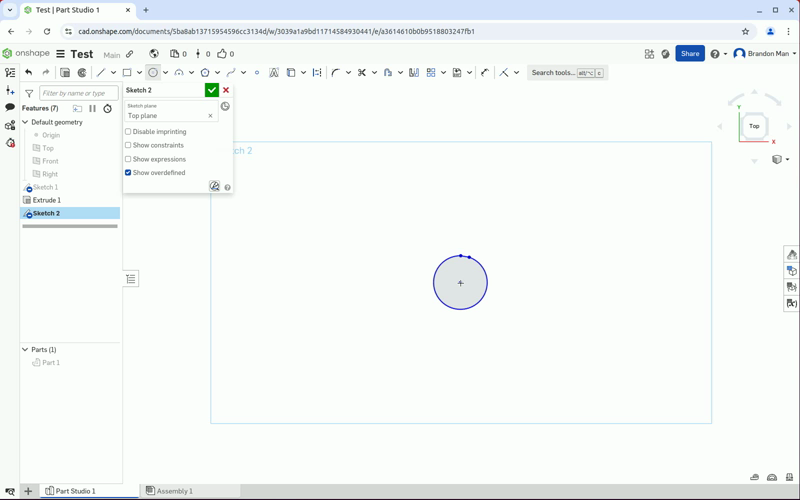
scroll(6)
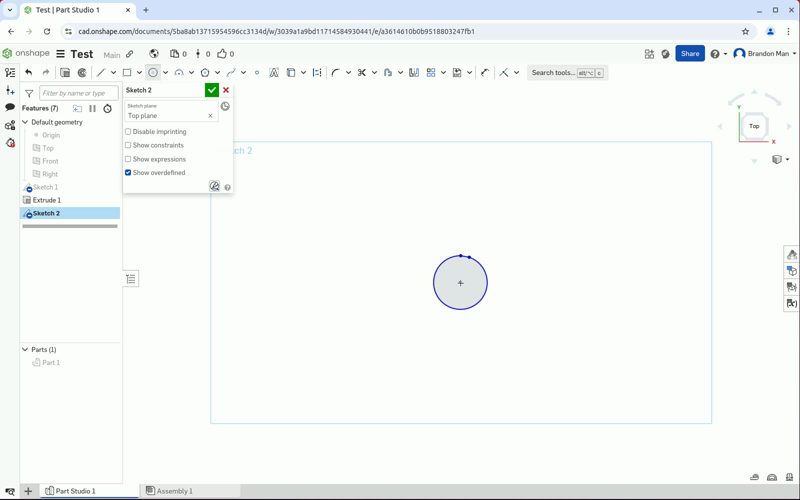
scroll(6)
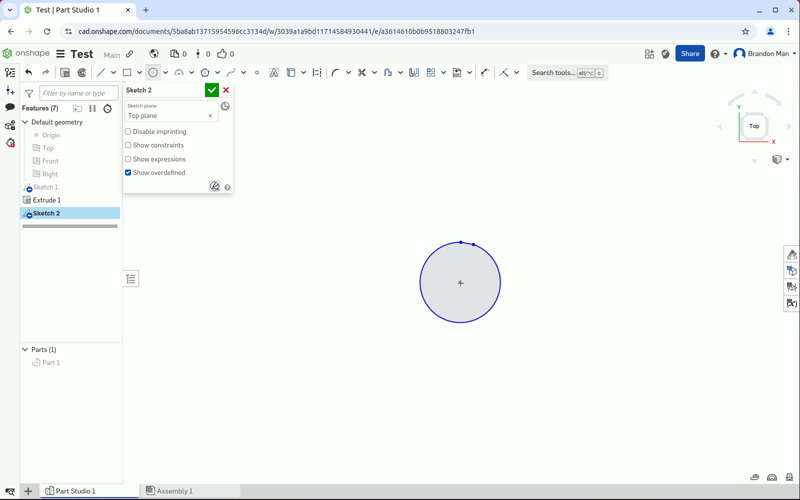
scroll(6)
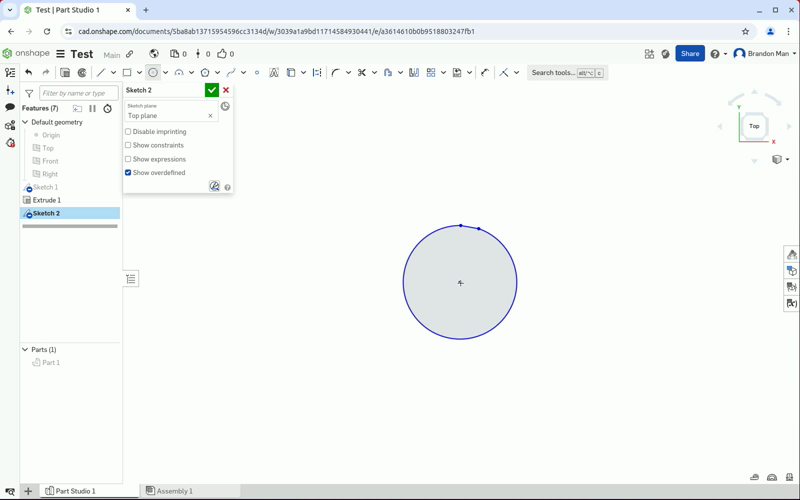
scroll(6)
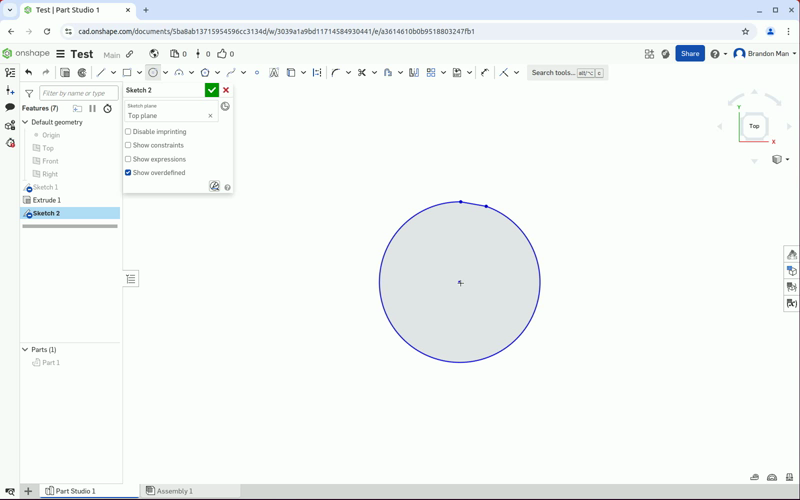
scroll(6)
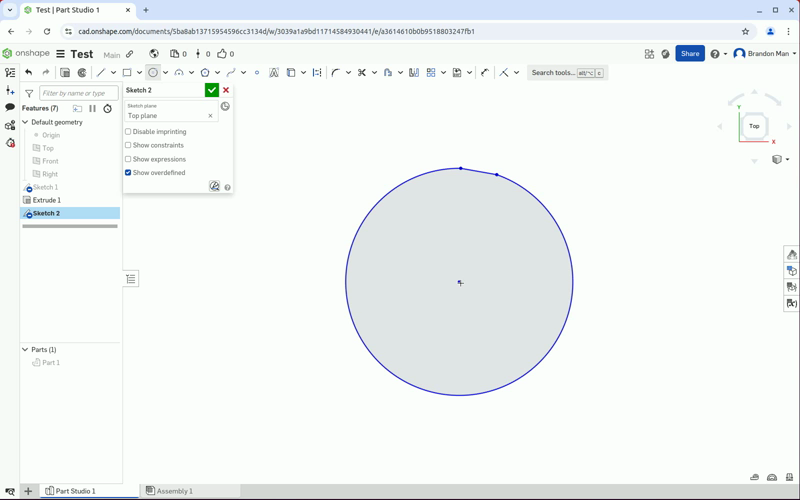
scroll(6)
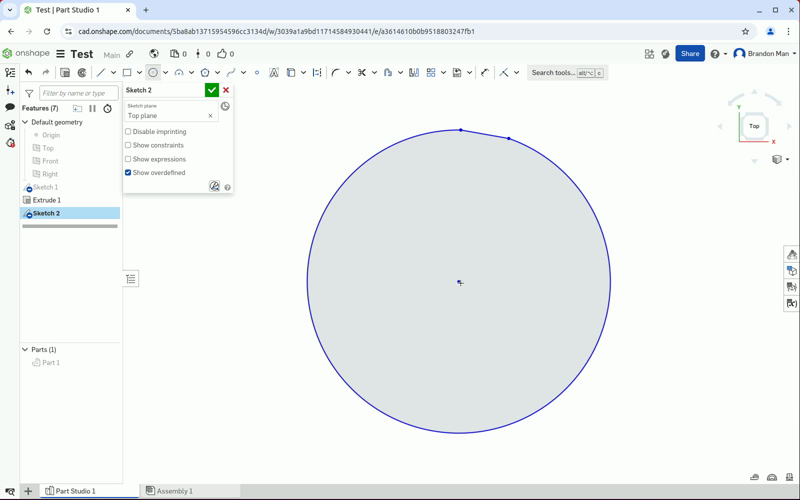
scroll(6)
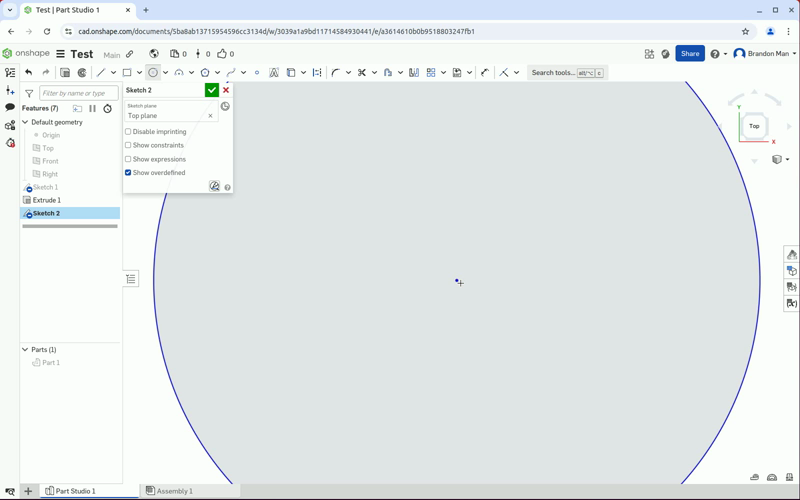
click(460, 282)
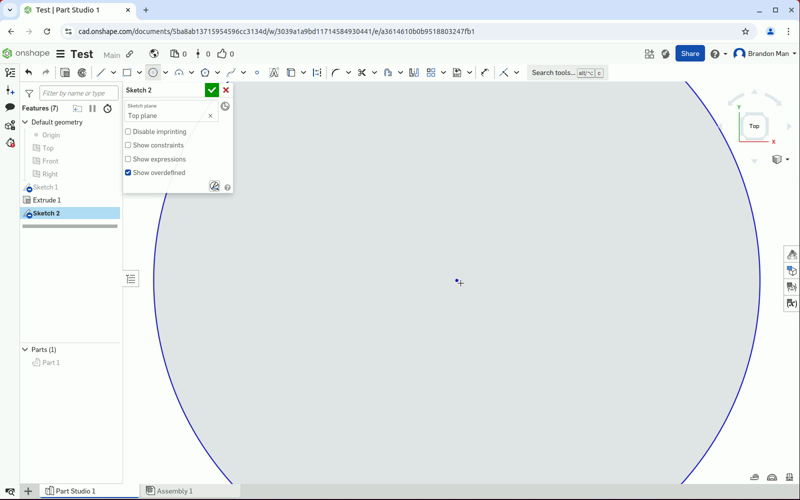
scroll(-6)
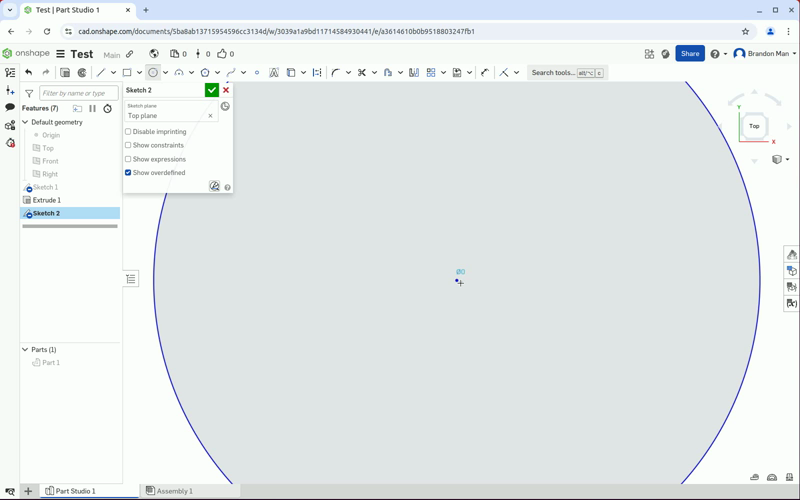
scroll(-6)
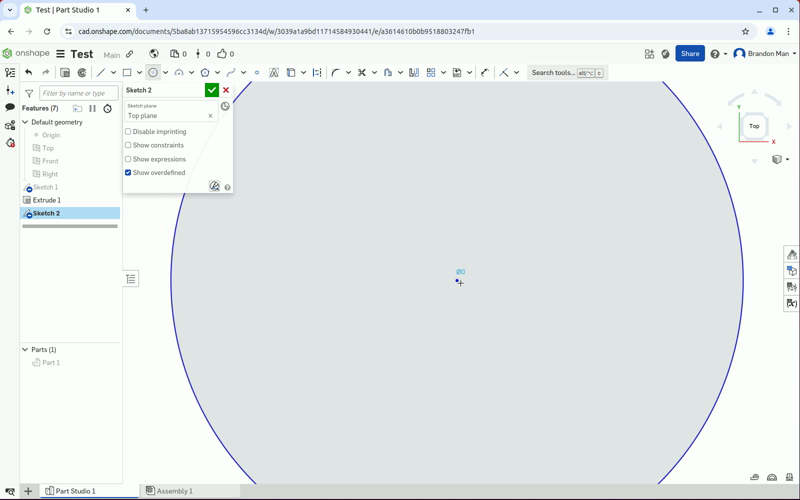
scroll(-6)
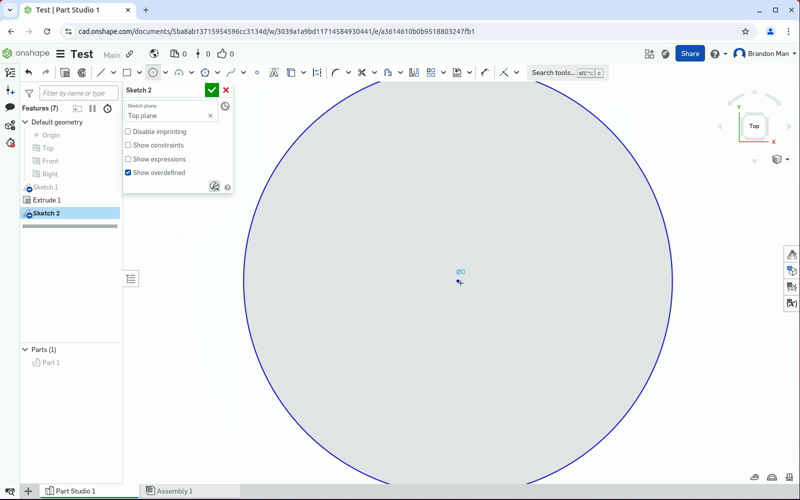
scroll(-6)
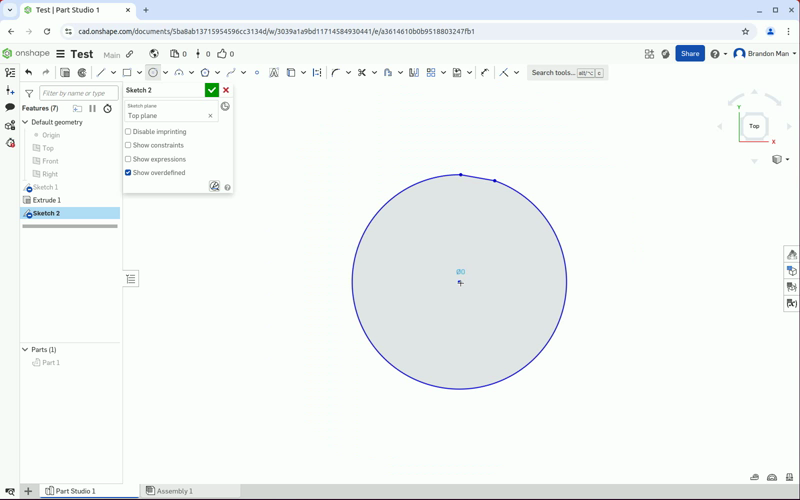
scroll(-6)
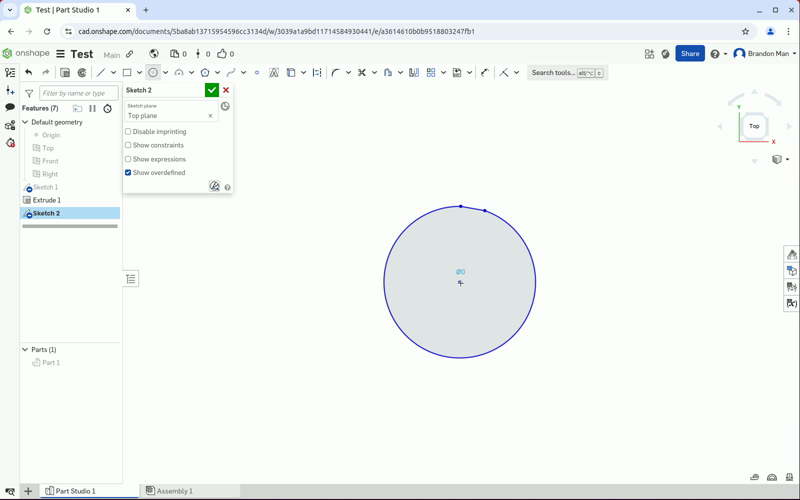
scroll(-6)
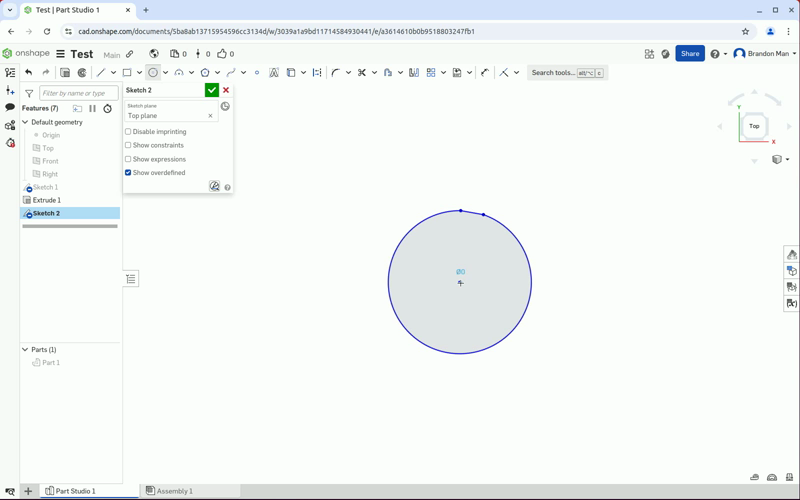
scroll(-6)
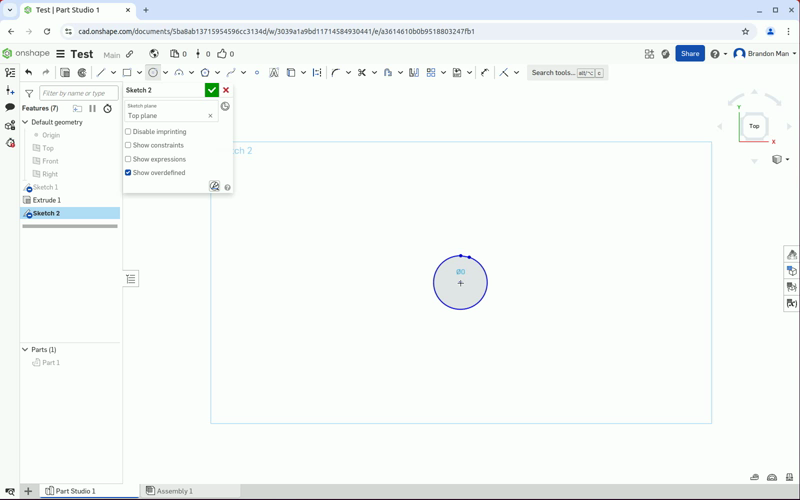
key_up(shift)
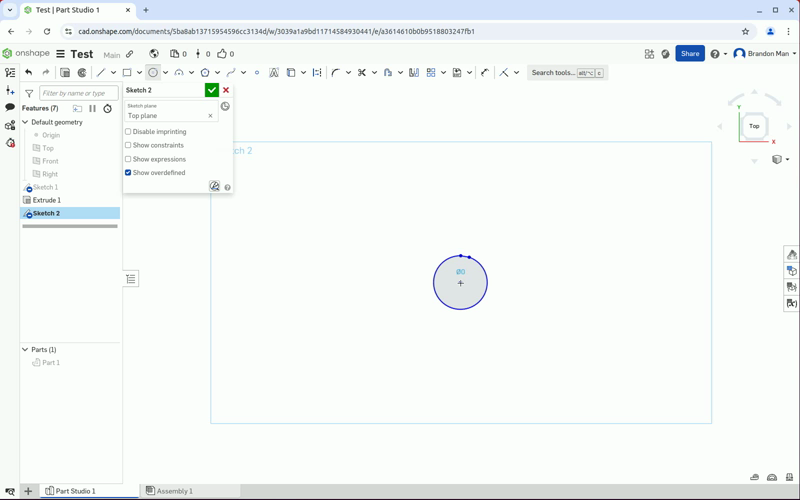
mouse_move(478, 282)
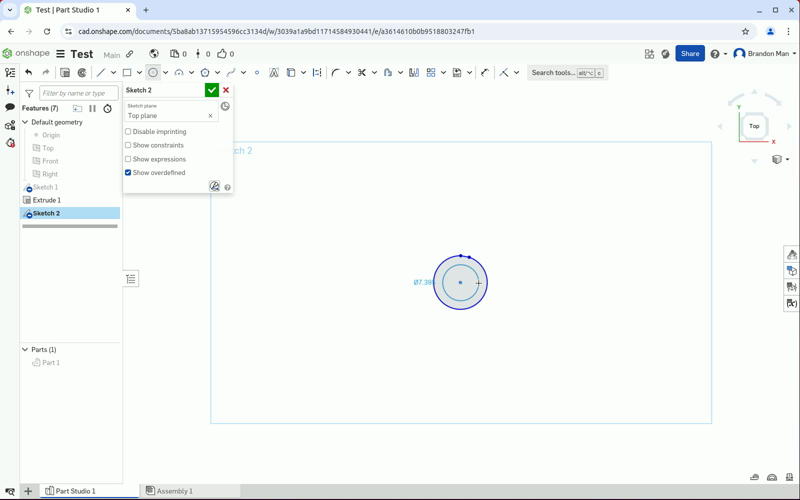
click(478, 282)
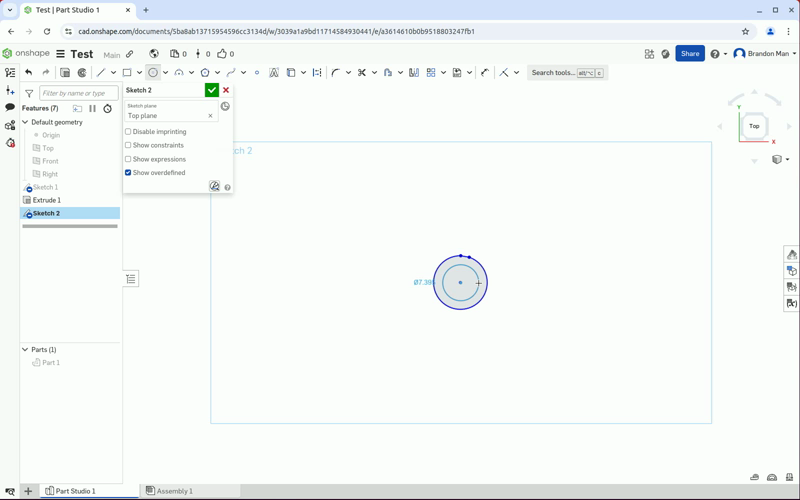
key(esc)
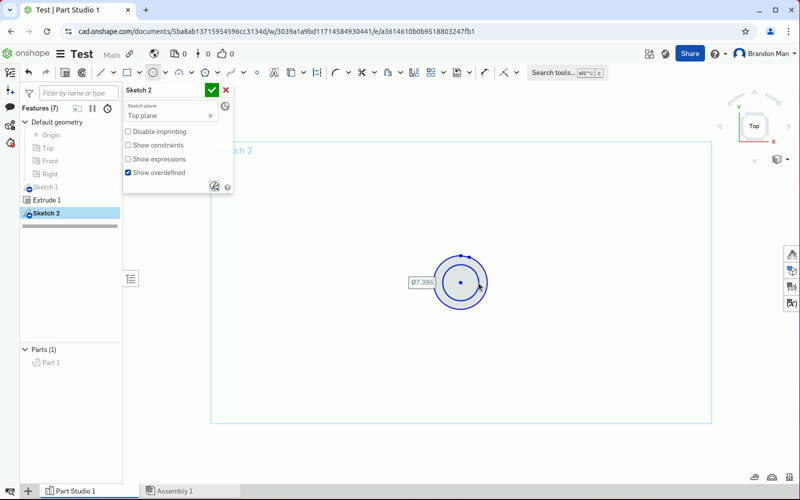
mouse_move(458, 305)
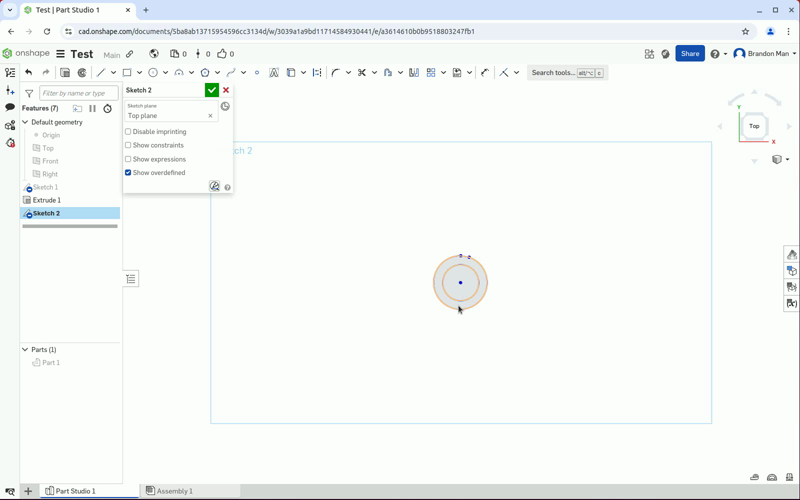
scroll(6)
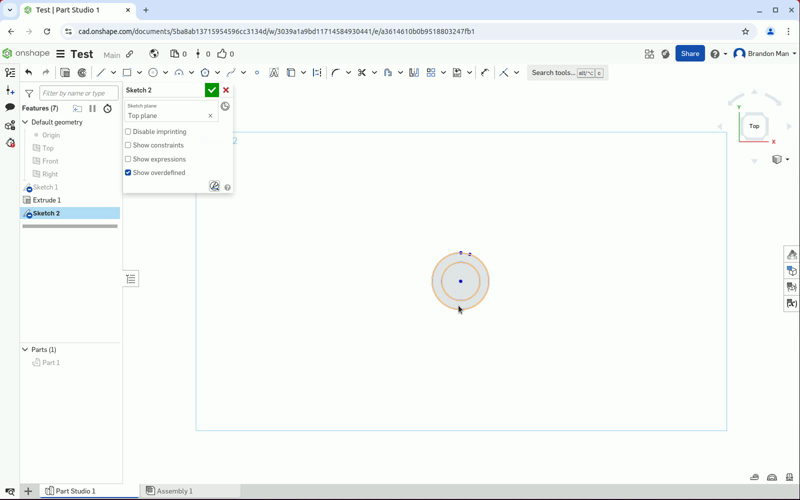
scroll(6)
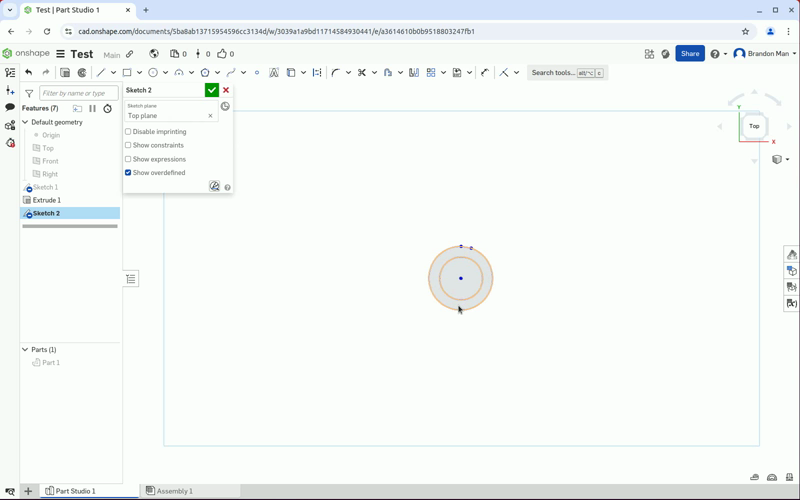
scroll(6)
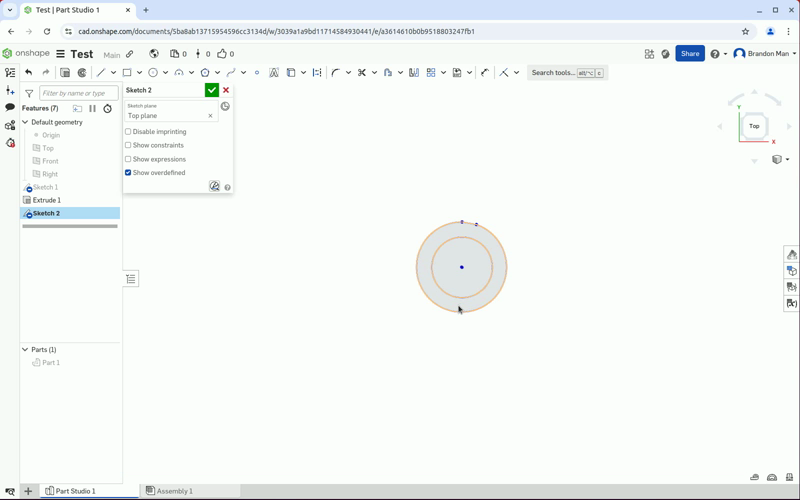
scroll(6)
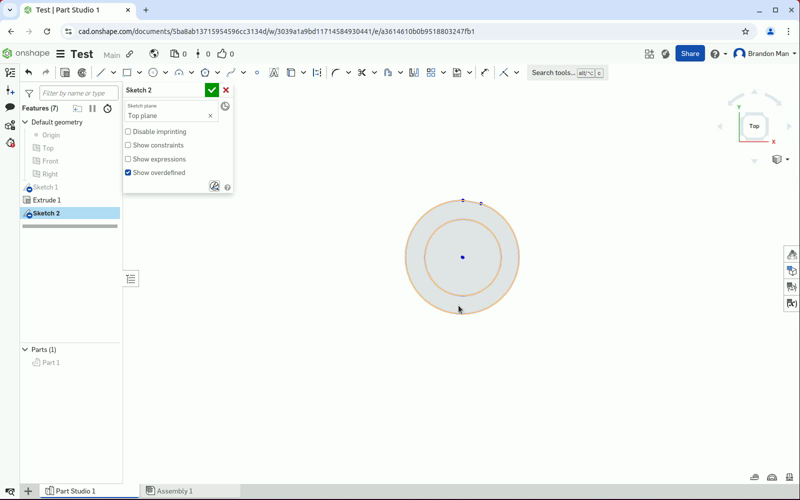
scroll(6)
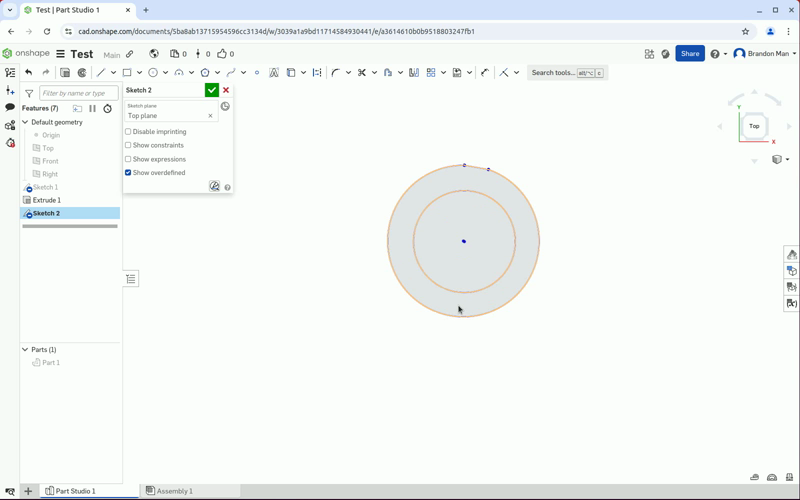
scroll(6)
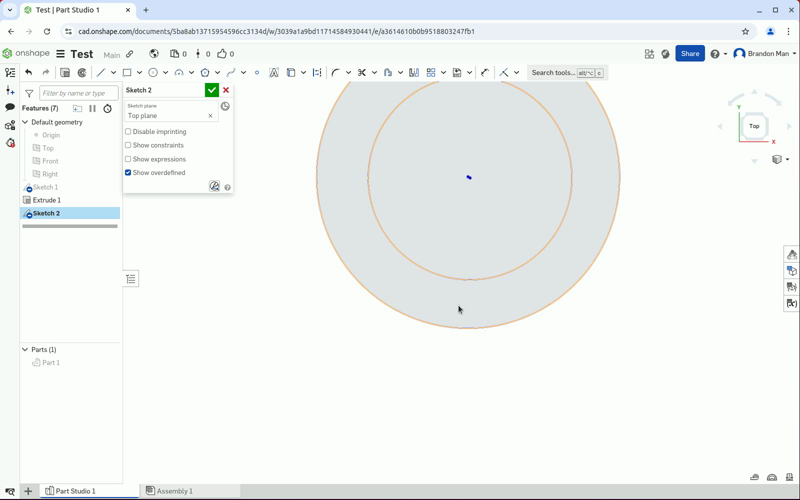
scroll(6)
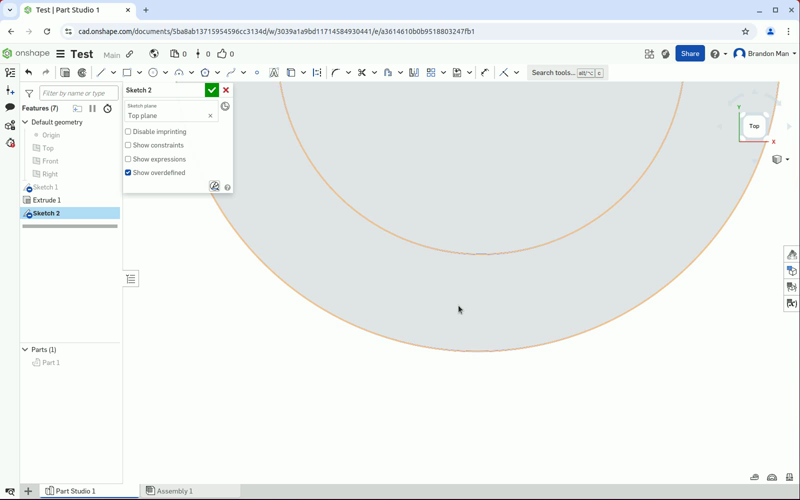
click(458, 305)
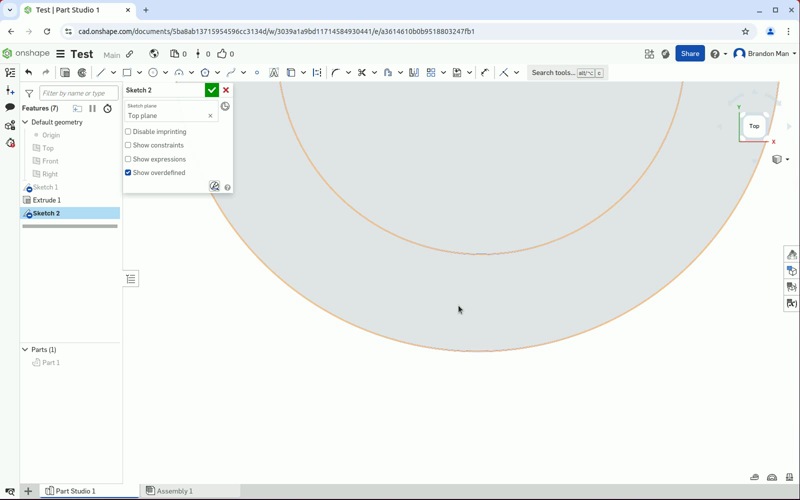
scroll(-6)
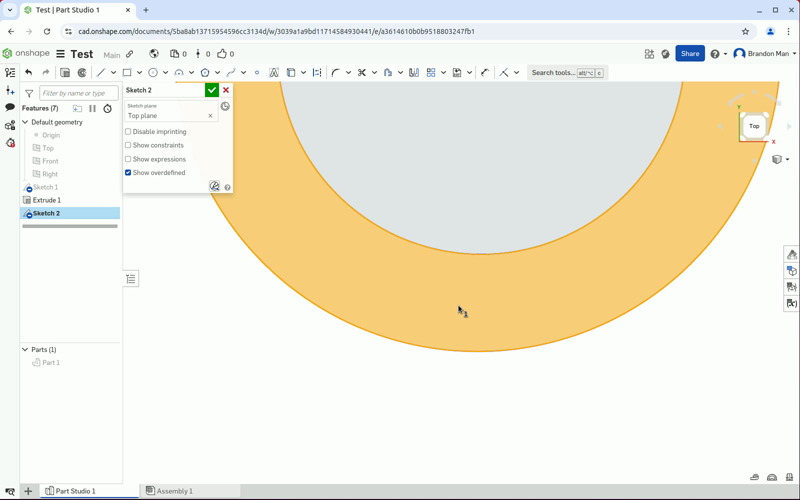
scroll(-6)
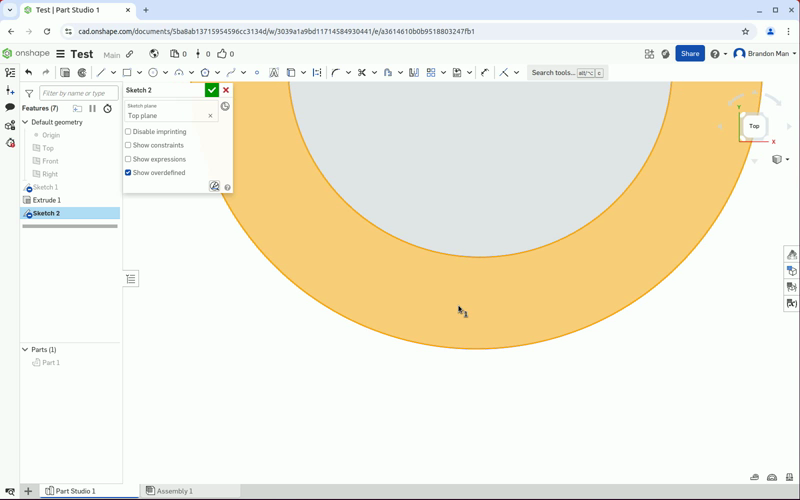
scroll(-6)
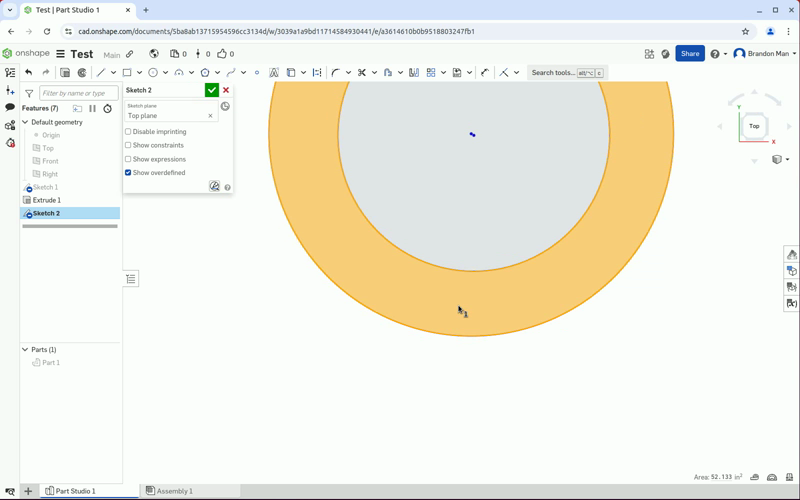
scroll(-6)
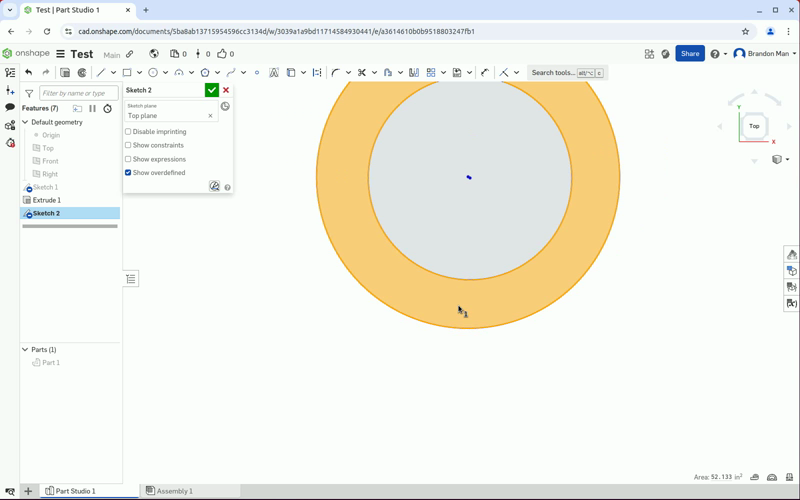
scroll(-6)
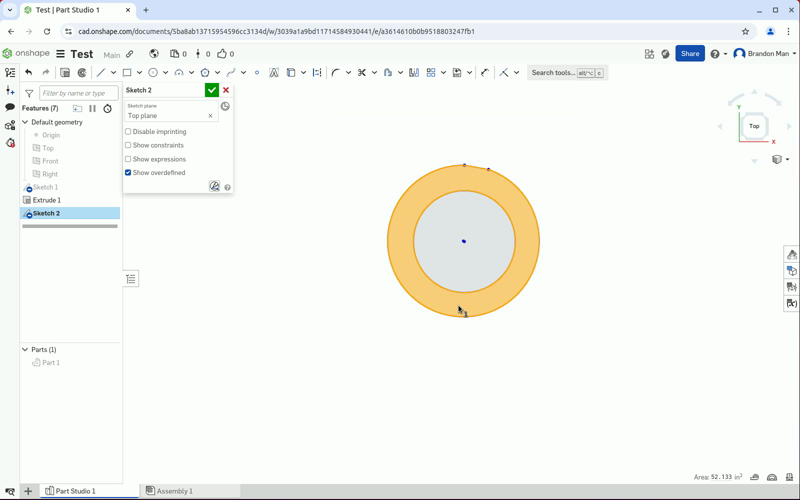
scroll(-6)
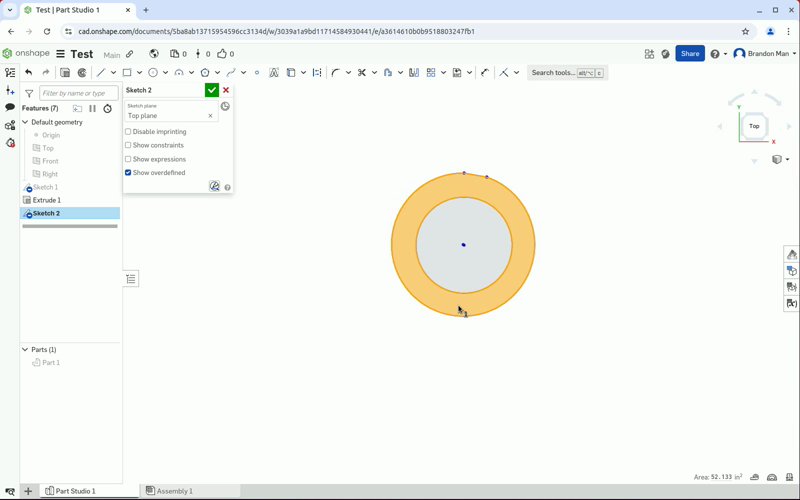
scroll(-6)
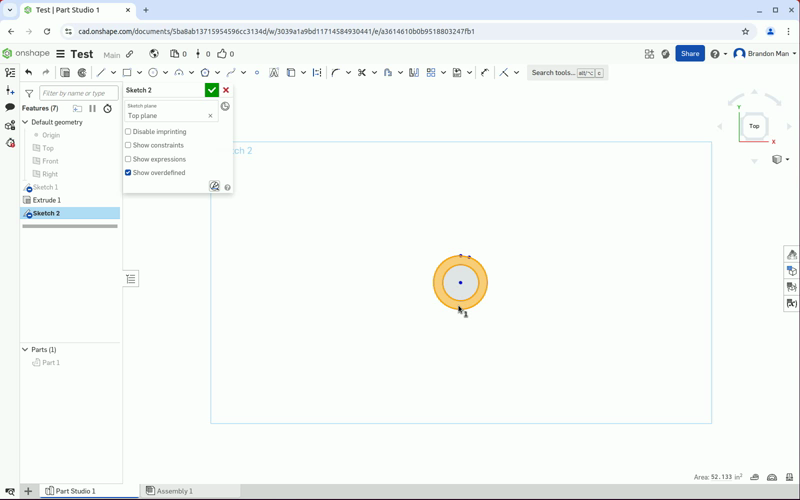
mouse_move(73, 352)
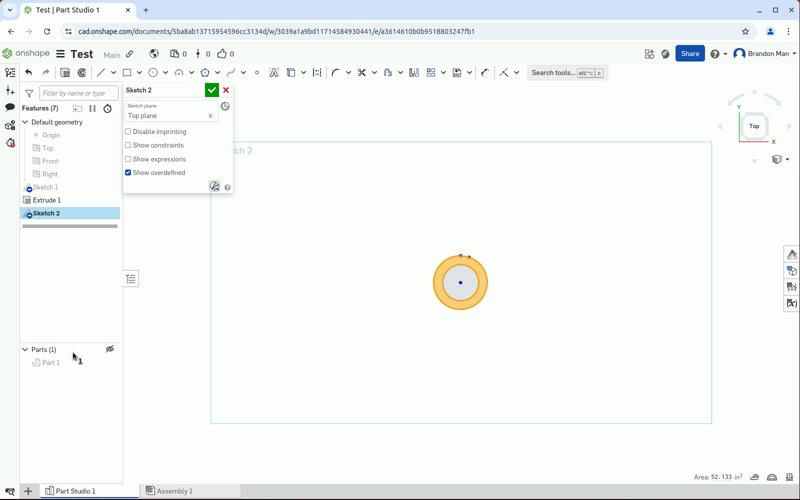
key(shift+y)
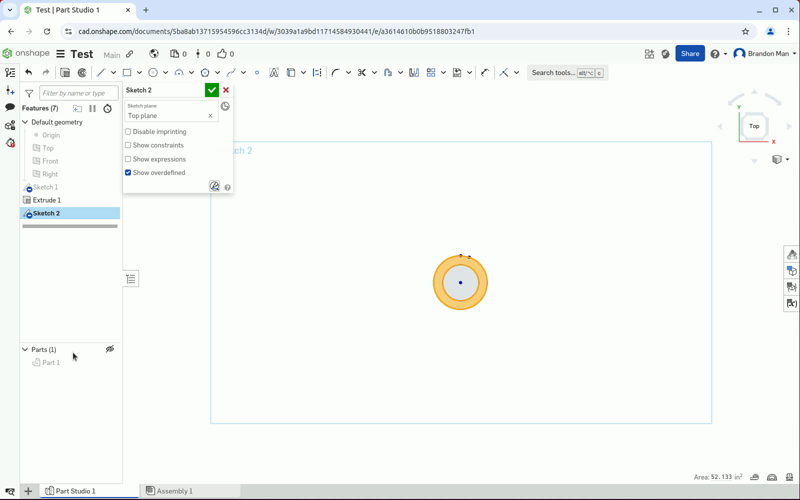
key(shift+e)
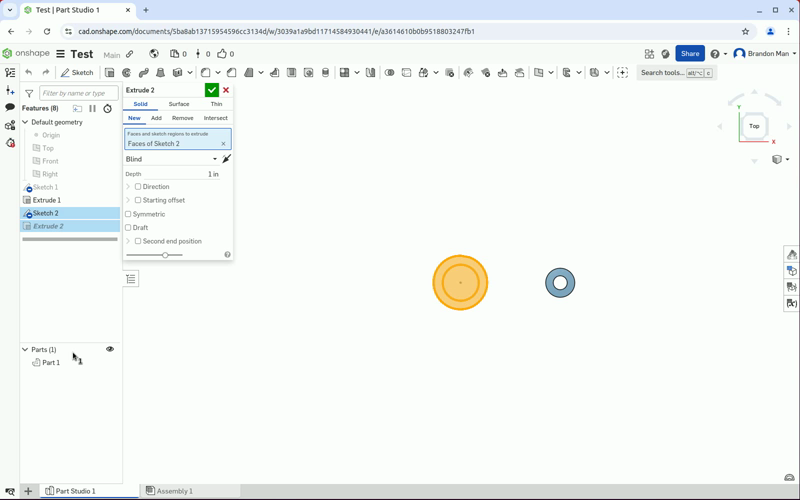
mouse_move(143, 106)
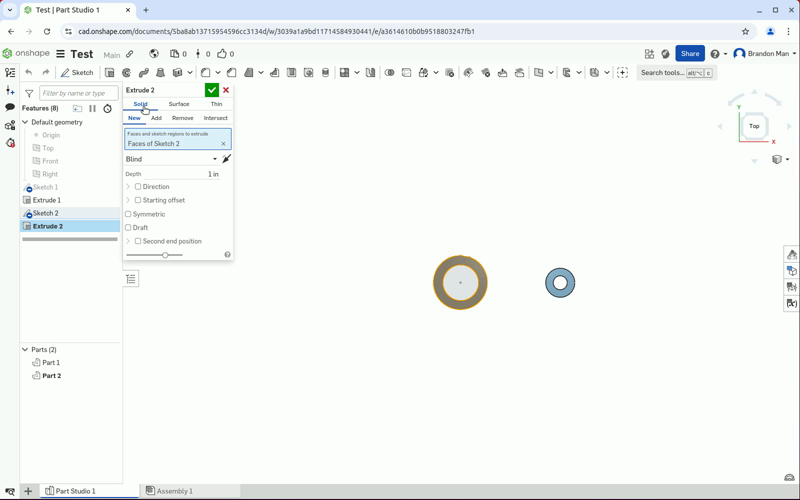
click(143, 106)
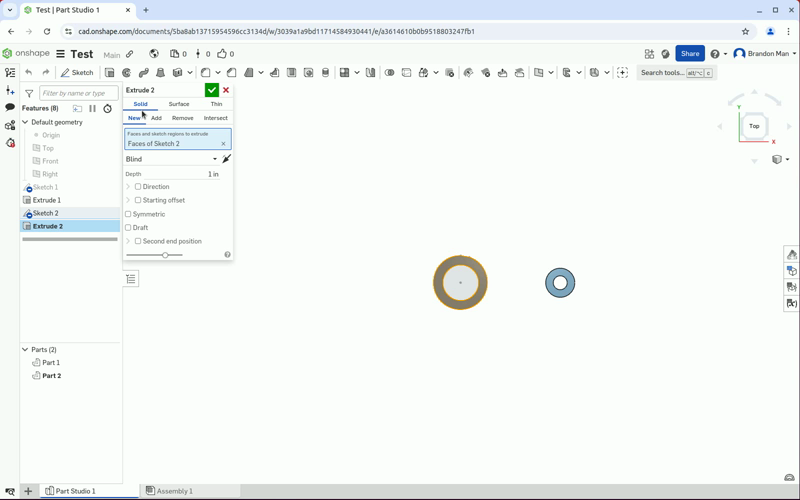
mouse_move(137, 120)
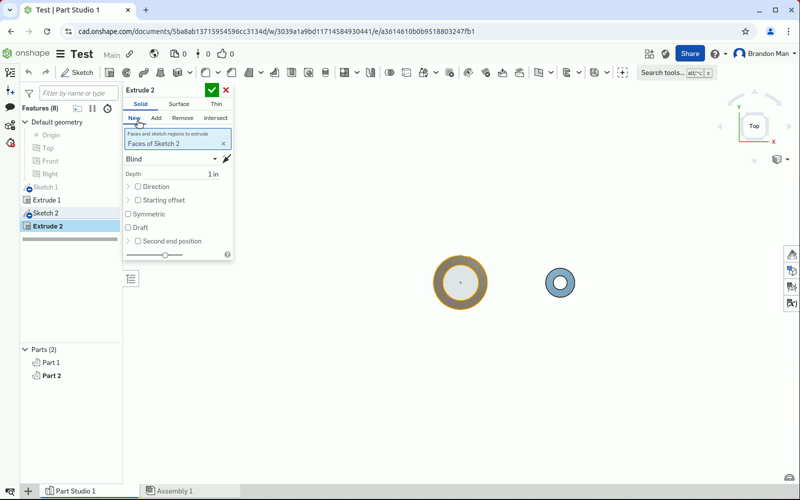
click(137, 120)
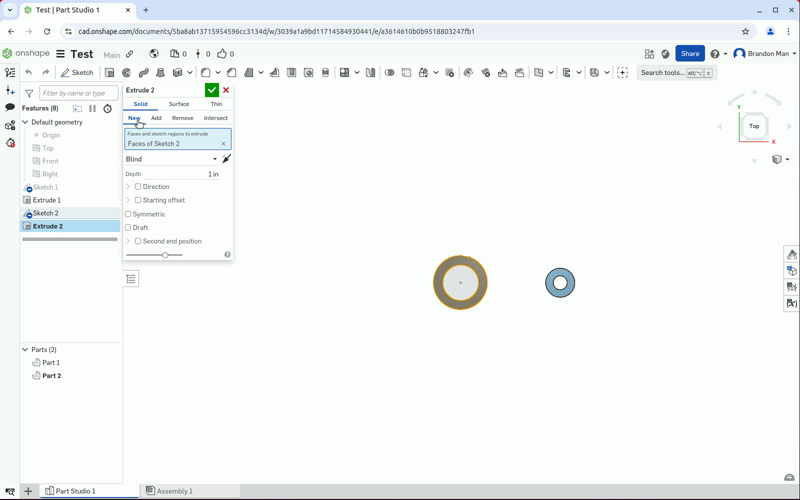
key(tab, 4)
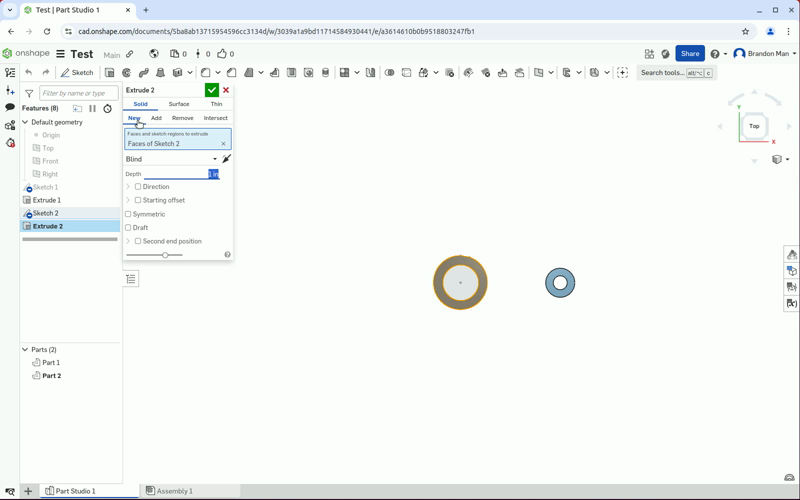
text(9.388)
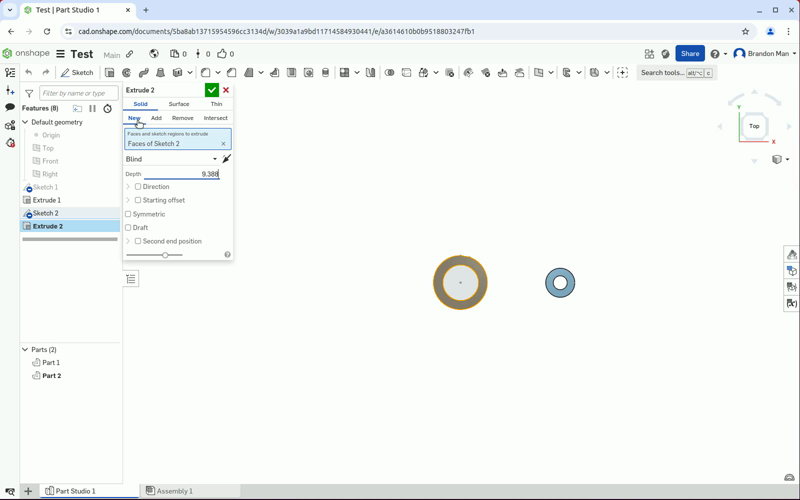
key(enter)
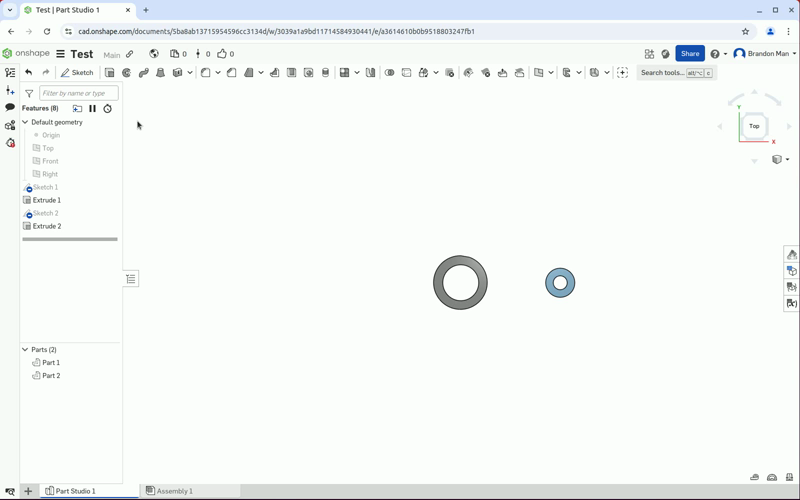
key(shift+h)
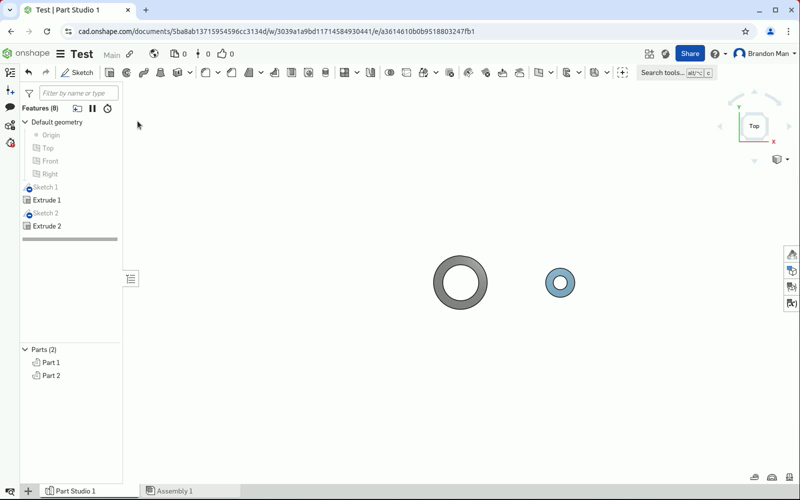
key(shift+h)
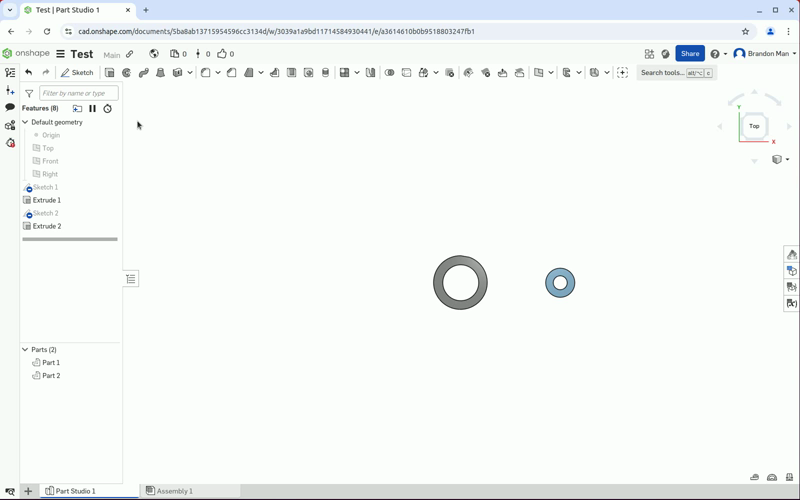
mouse_move(73, 189)
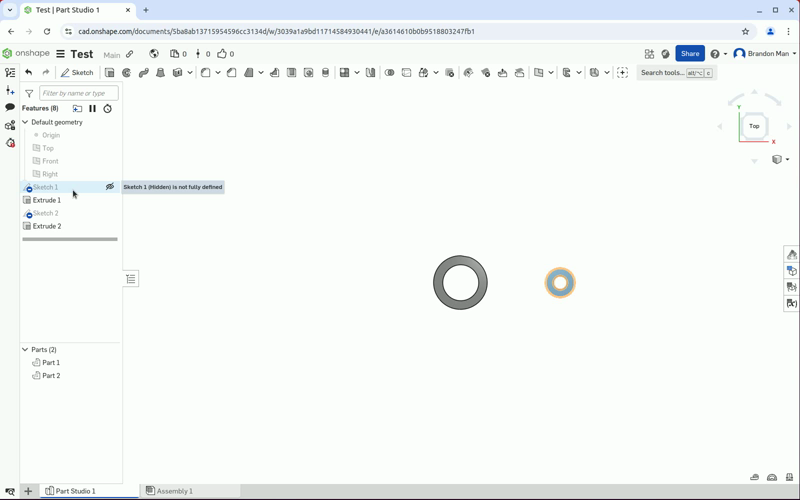
click(73, 189)
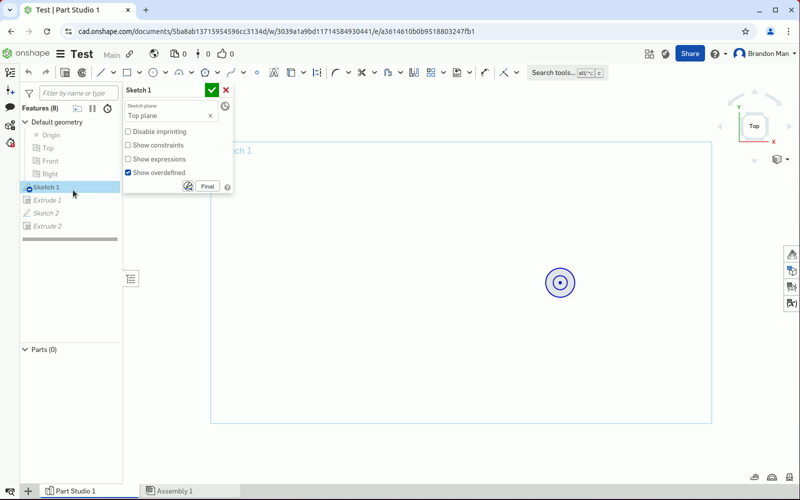
mouse_move(229, 92)
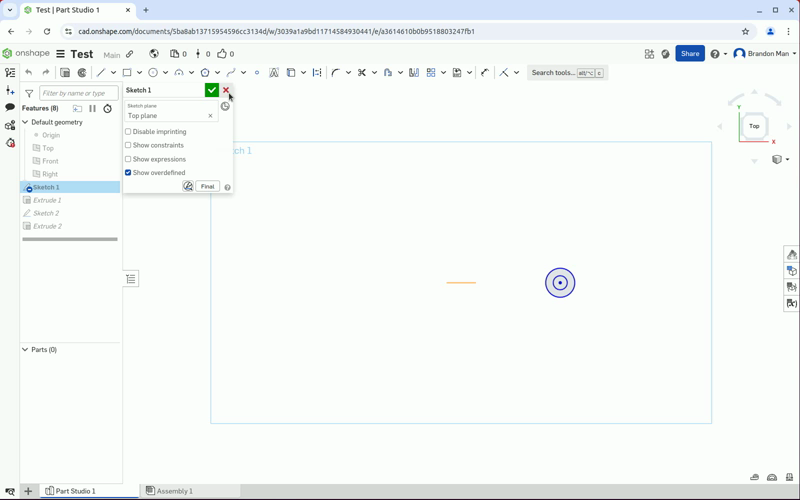
click(229, 92)
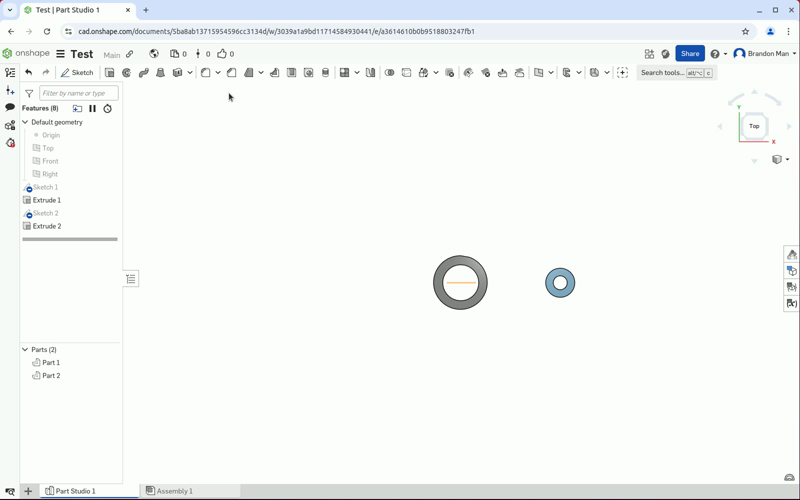
mouse_move(73, 352)
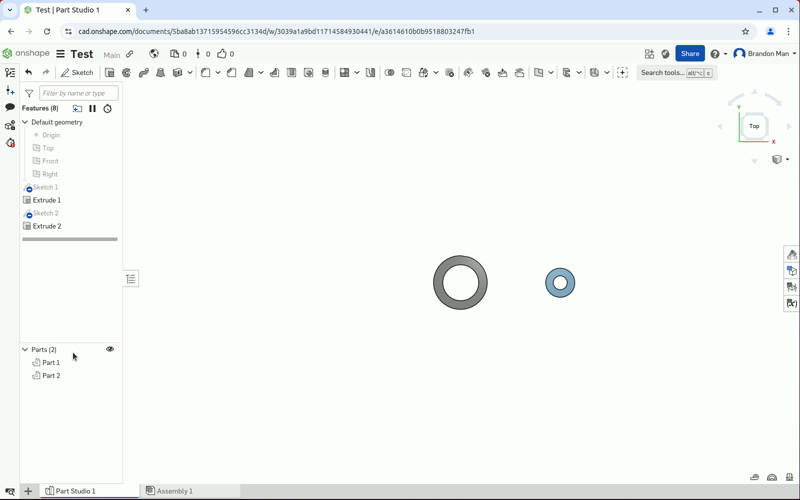
key(y)
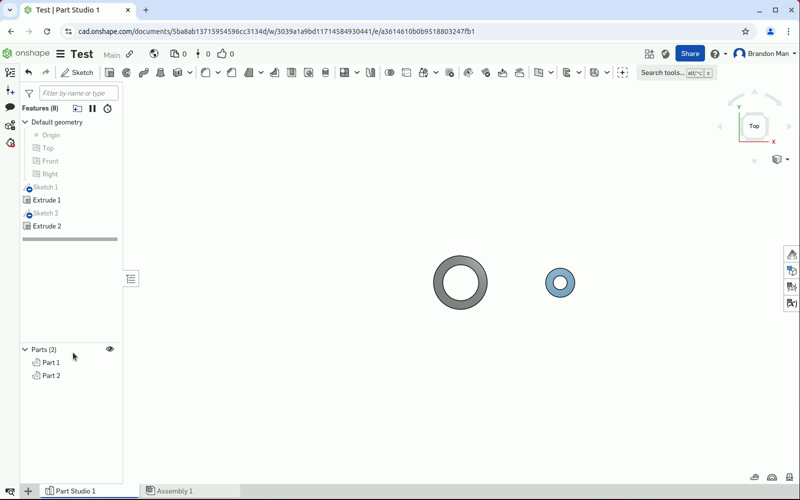
key(shift+p)
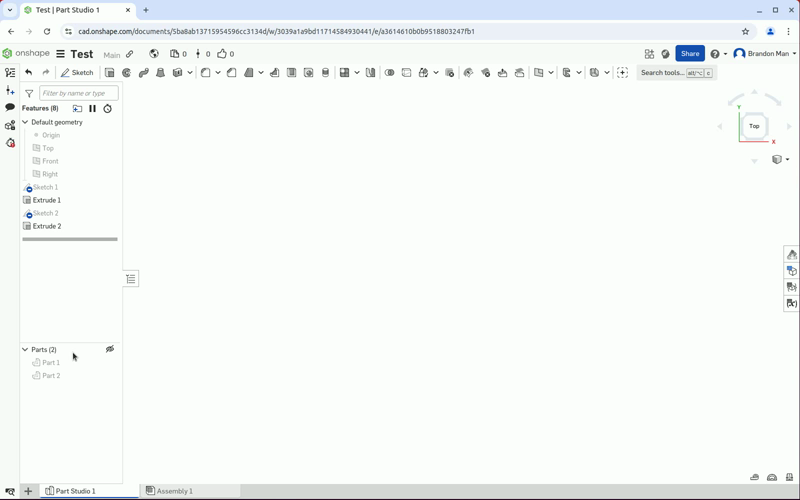
key(space)
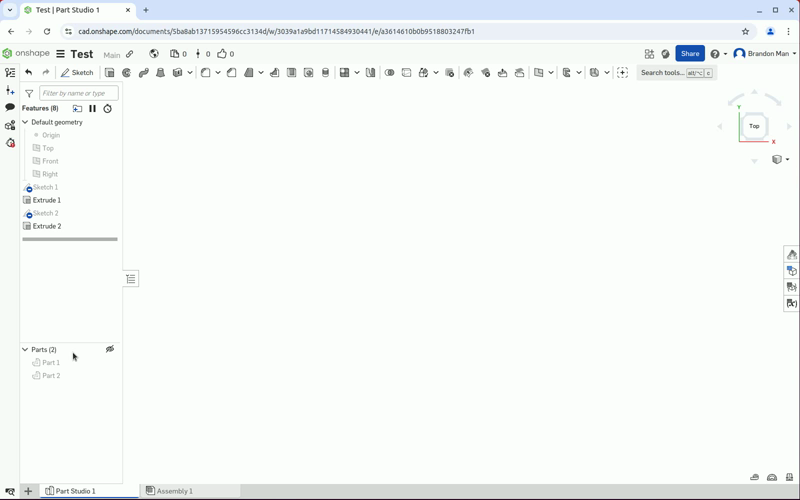
key_down(shift)
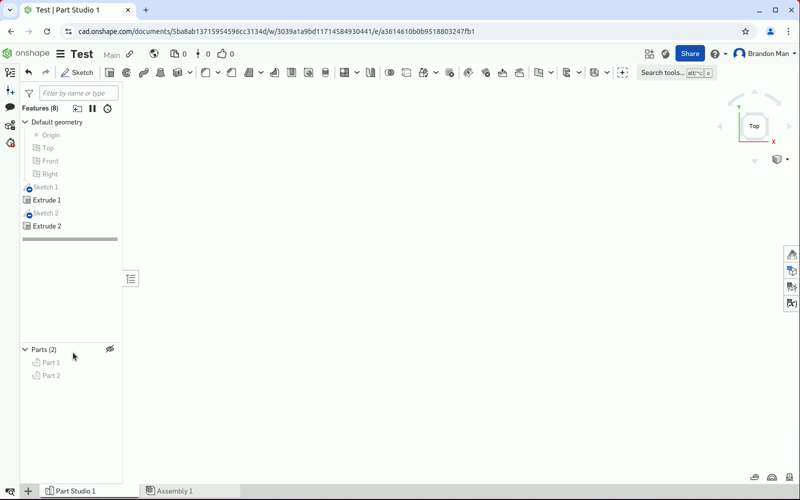
key(up)
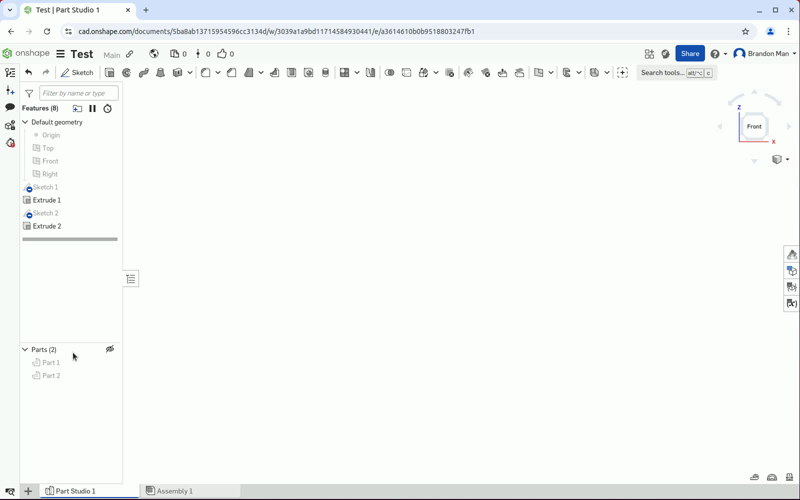
key_up(shift)
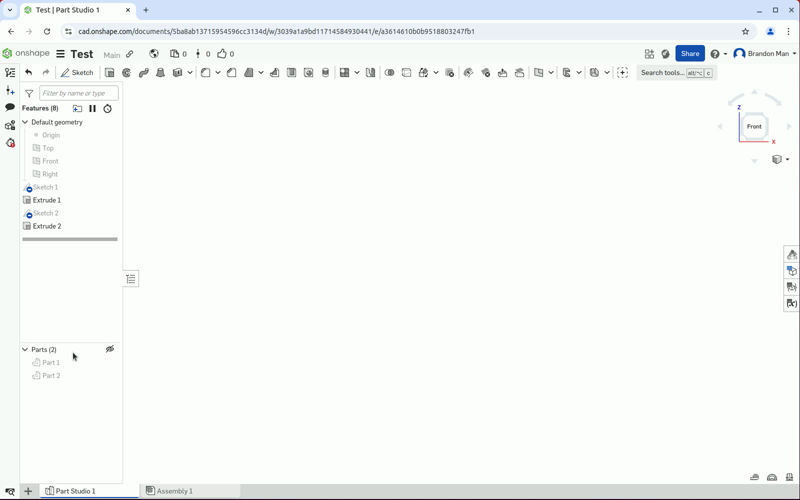
mouse_move(73, 352)
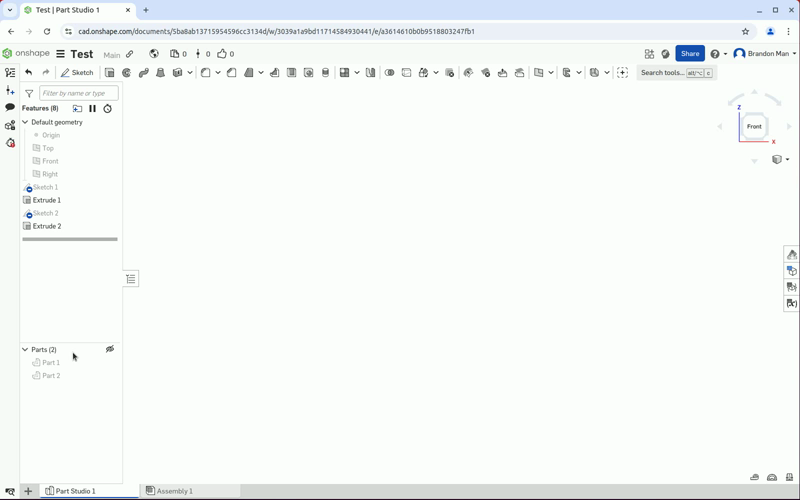
key(shift+y)
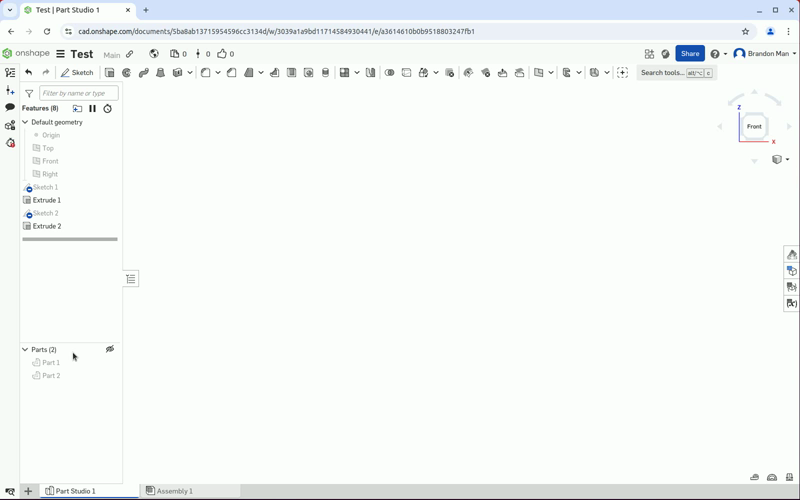
key(shift+s)
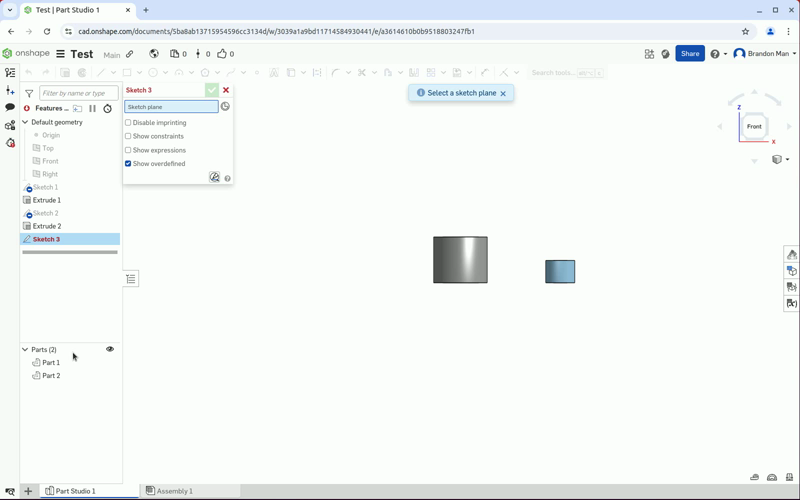
mouse_move(73, 163)
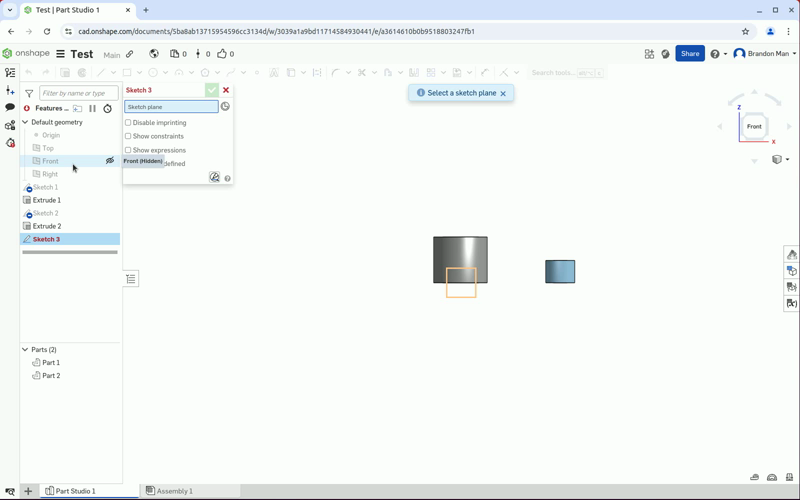
click(73, 163)
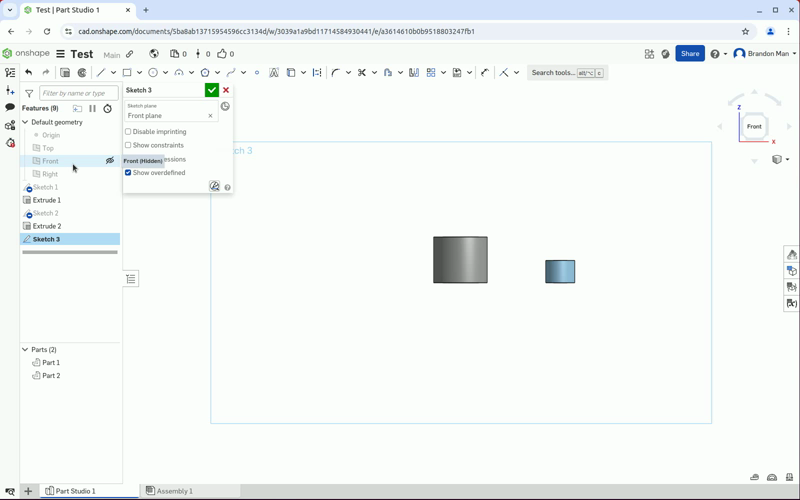
mouse_move(73, 352)
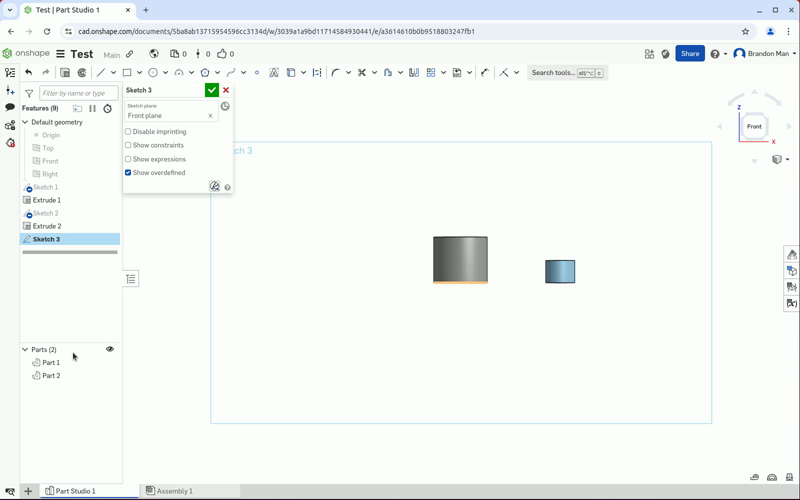
key(y)
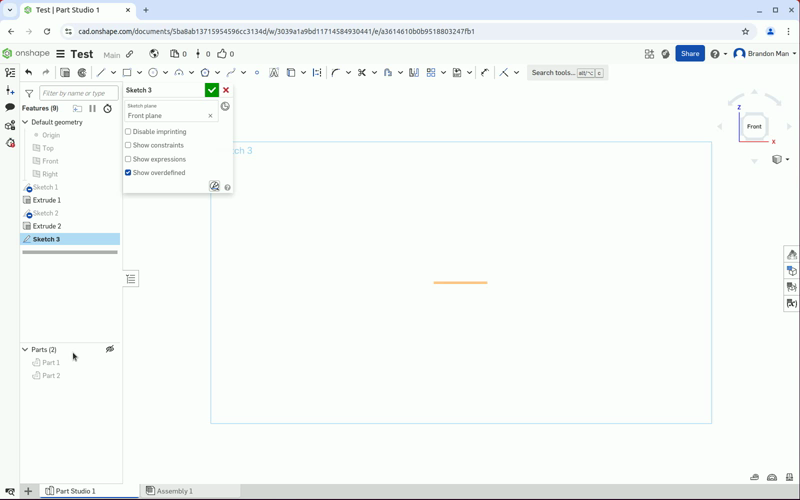
key(l)
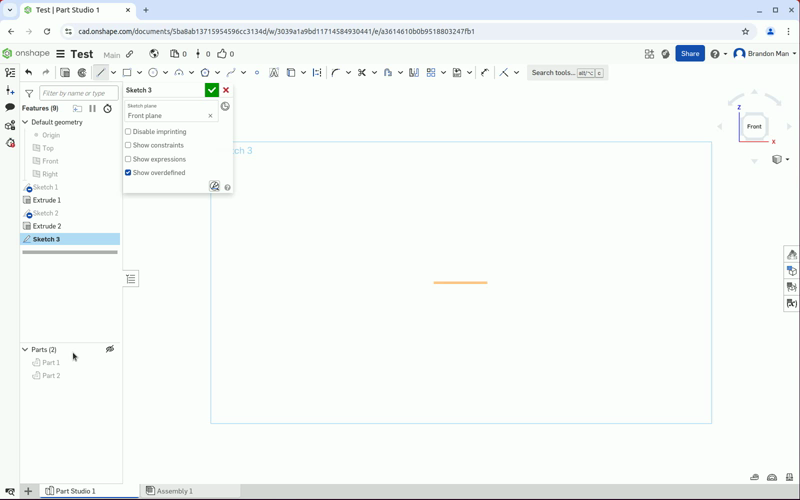
key_down(shift)
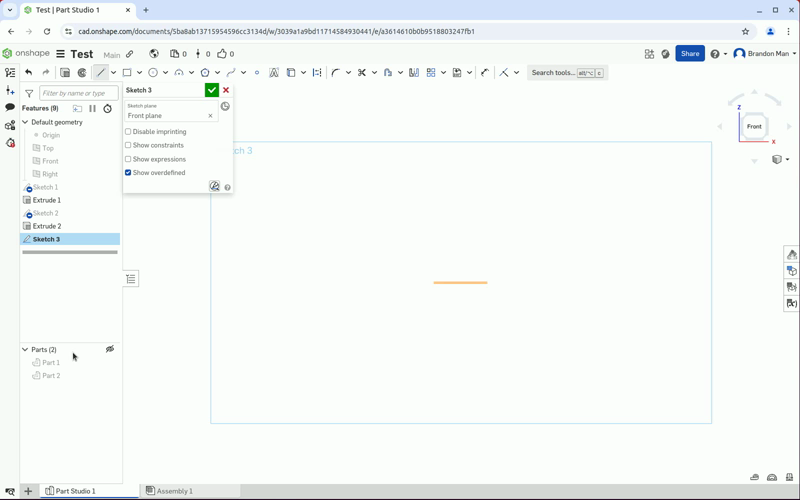
mouse_move(487, 236)
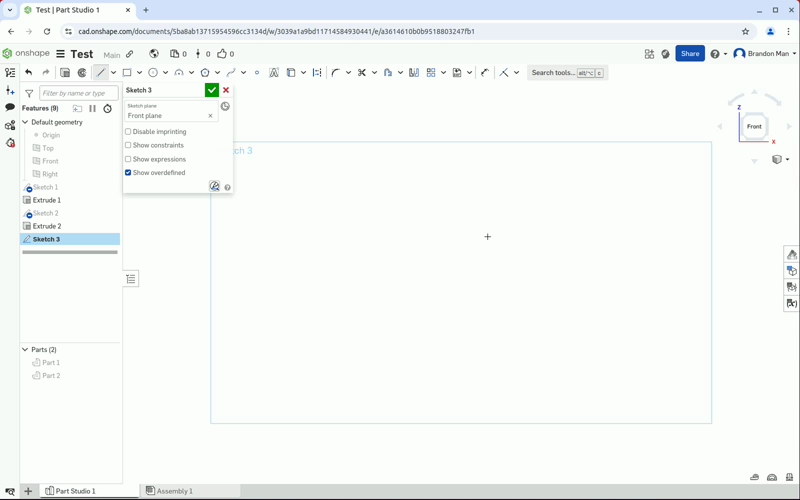
click(487, 236)
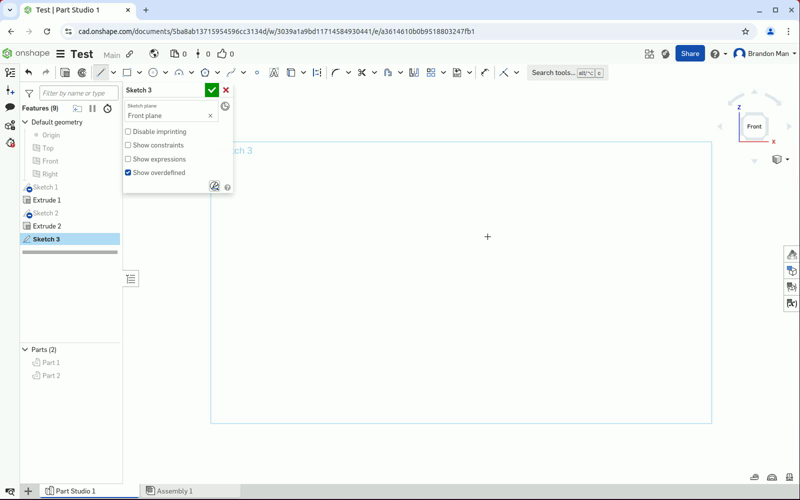
key_up(shift)
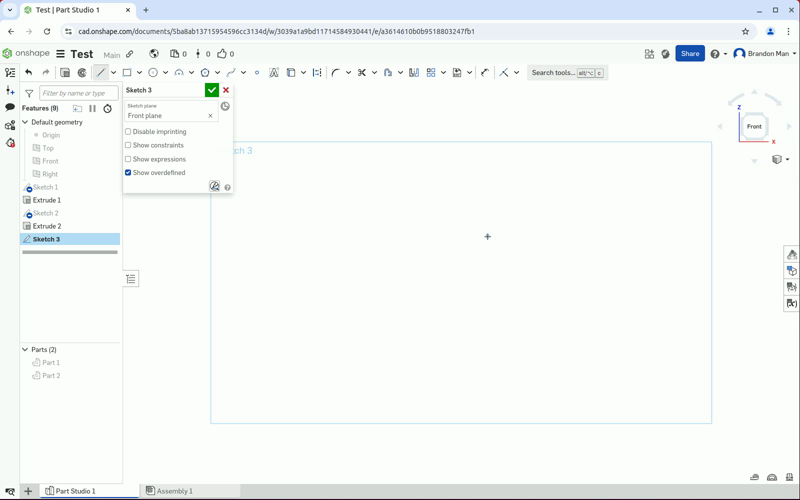
key_down(shift)
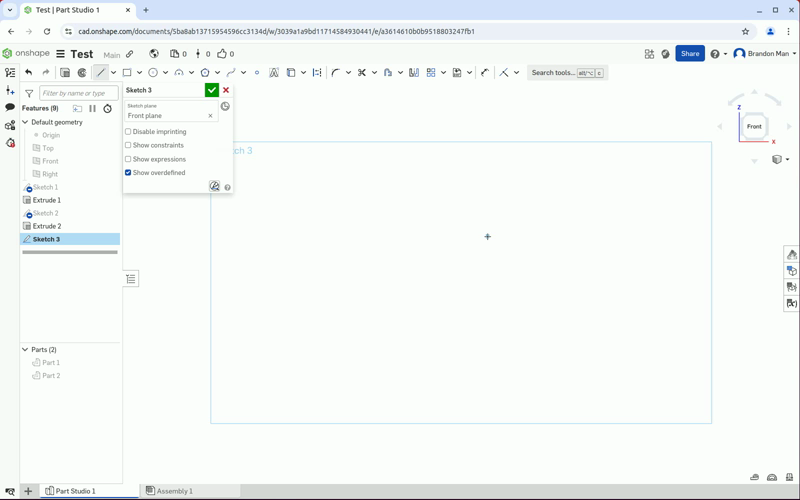
mouse_move(517, 236)
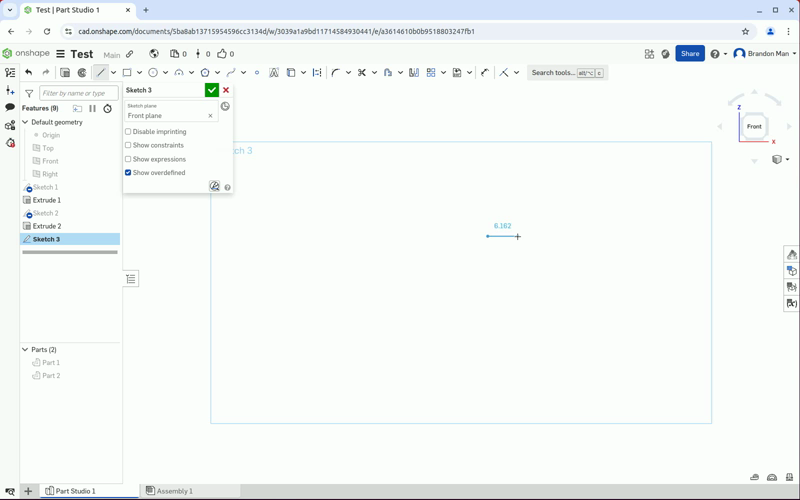
mouse_move(488, 278)
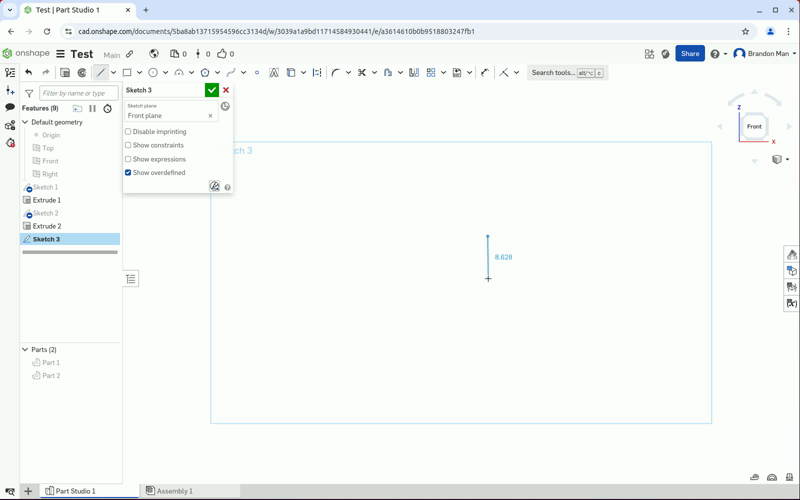
click(488, 278)
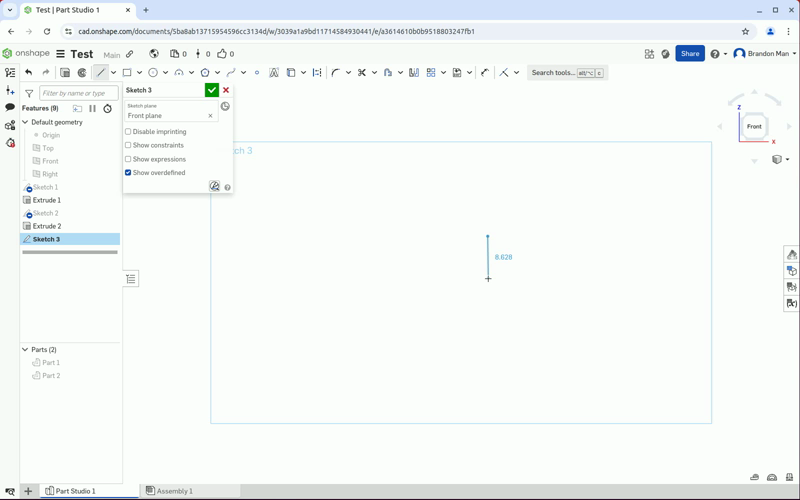
key_up(shift)
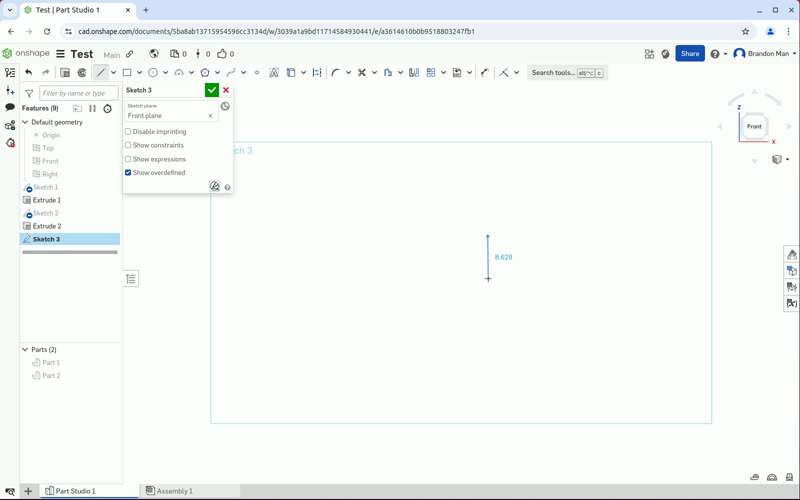
key_down(shift)
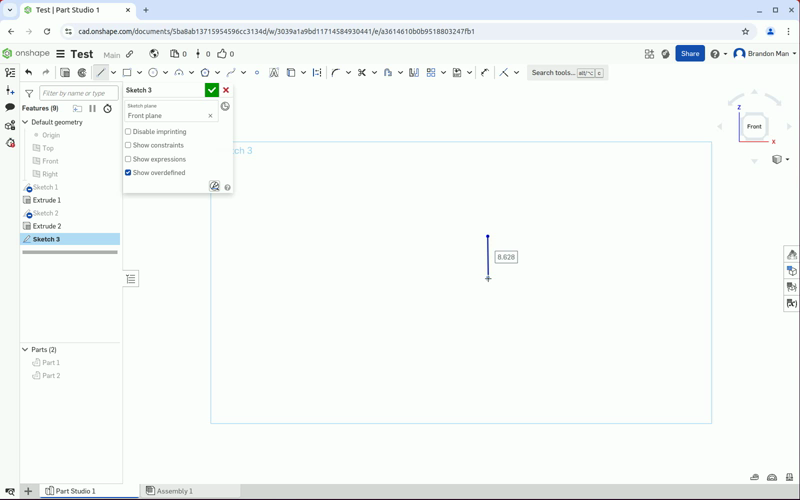
mouse_move(518, 278)
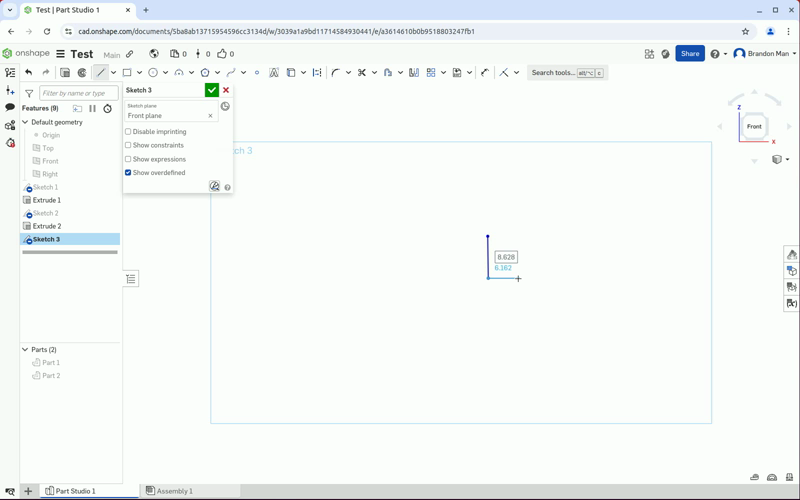
mouse_move(548, 278)
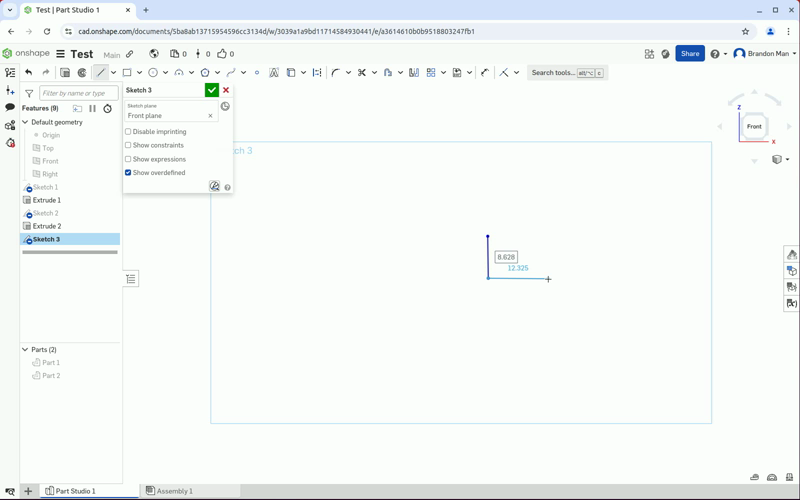
click(548, 278)
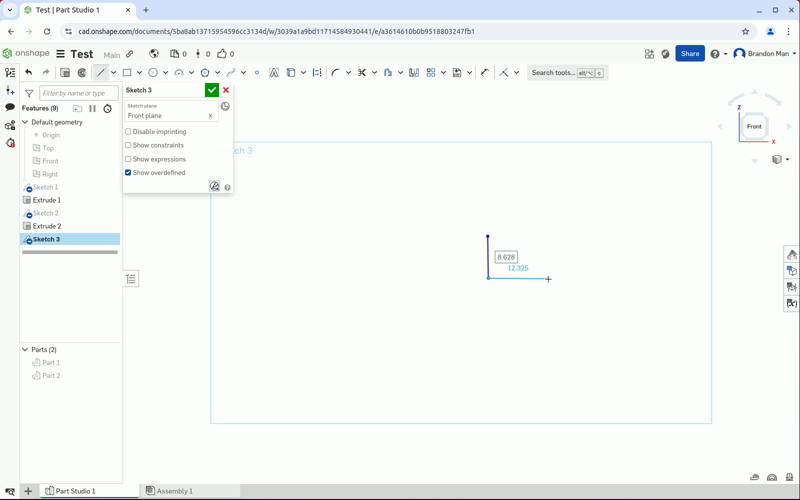
key_up(shift)
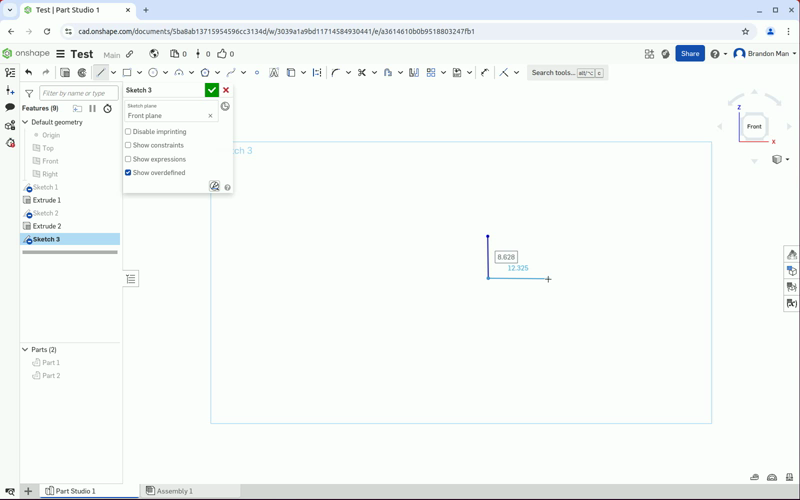
key_down(shift)
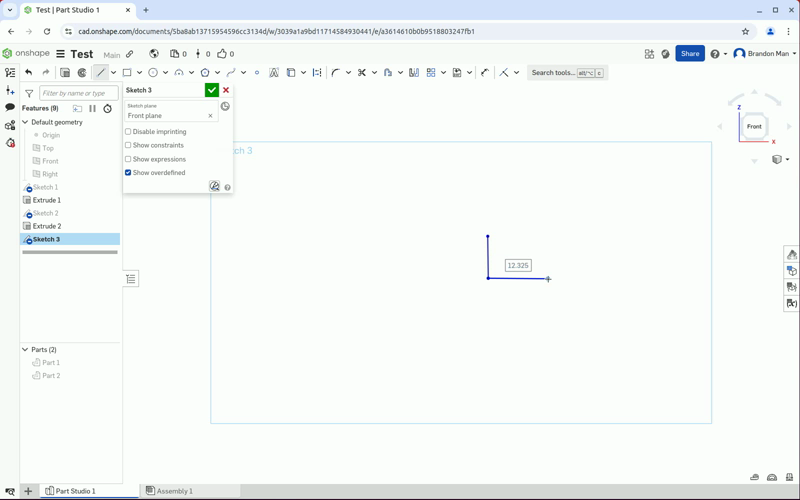
mouse_move(578, 278)
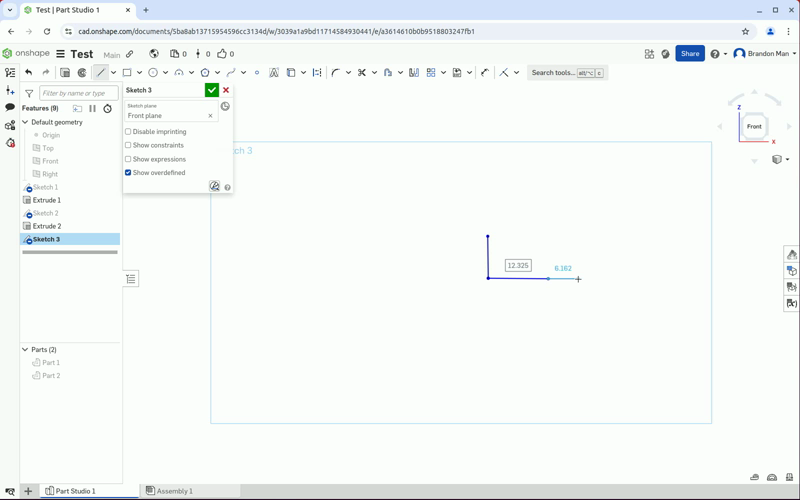
mouse_move(548, 261)
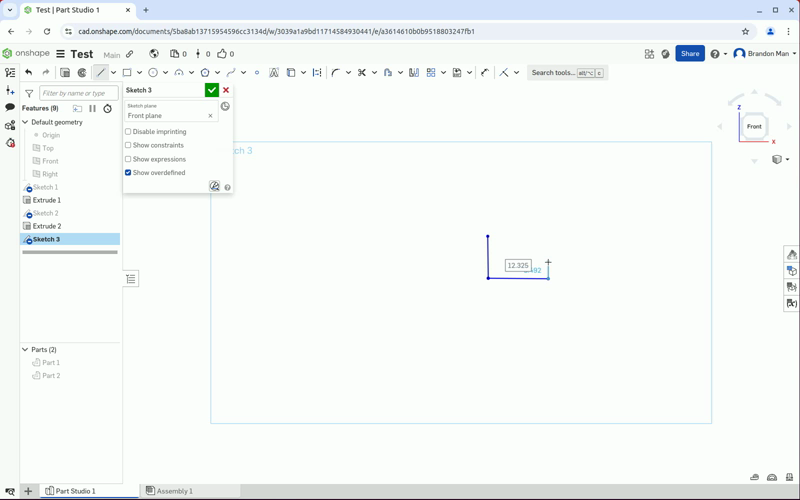
click(548, 261)
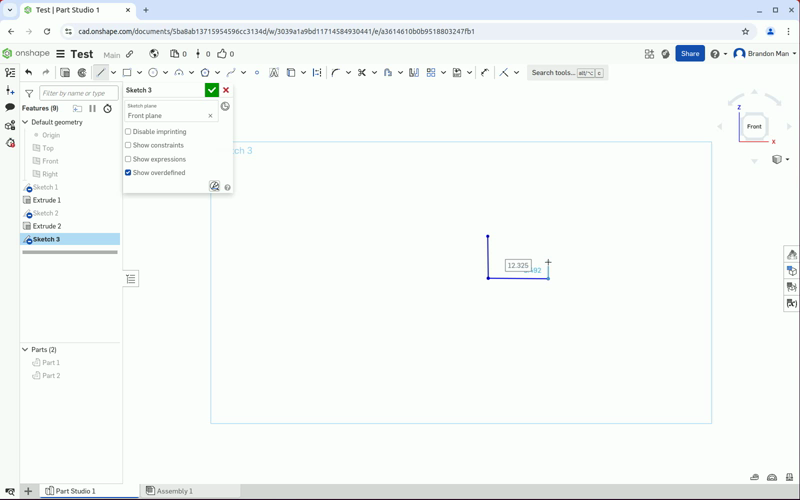
key_up(shift)
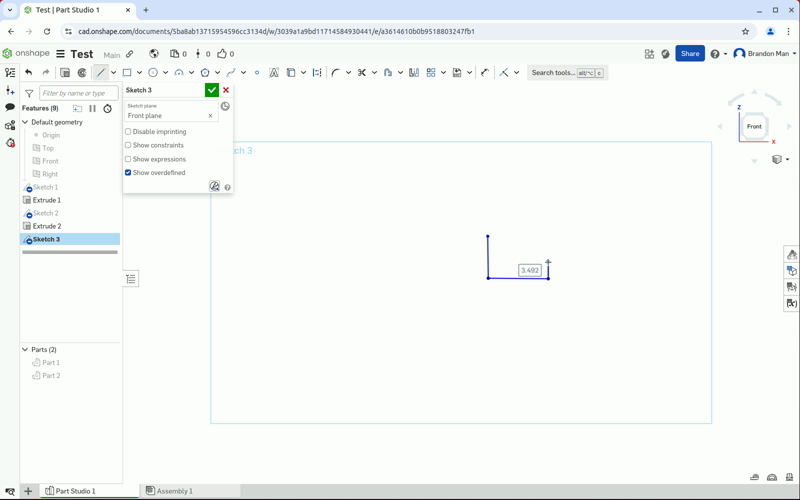
key_down(shift)
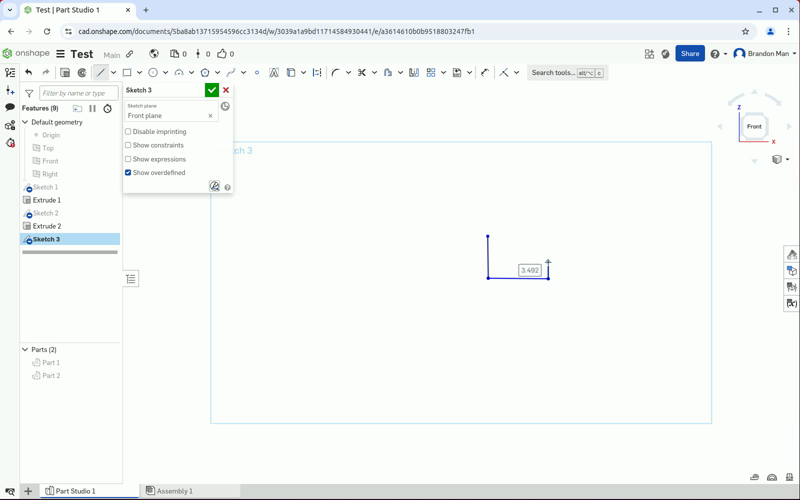
mouse_move(487, 236)
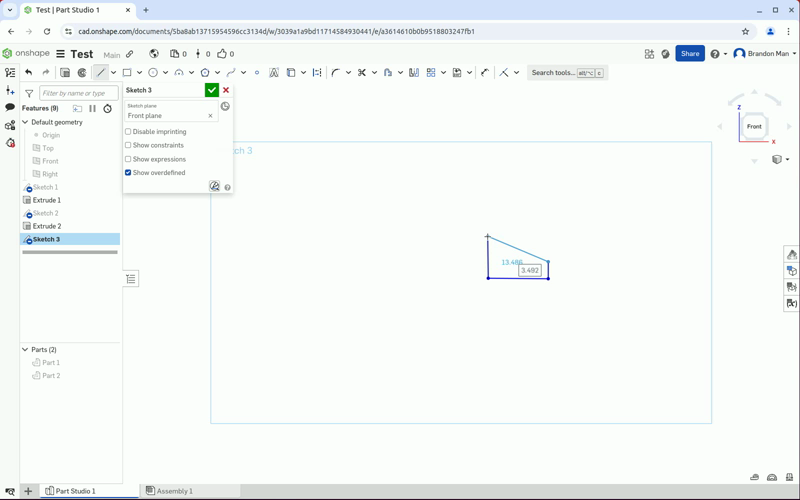
key_up(shift)
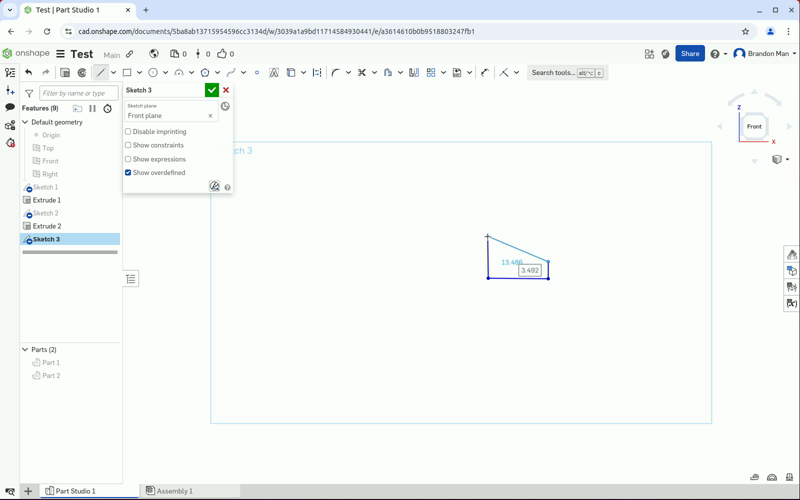
click(487, 236)
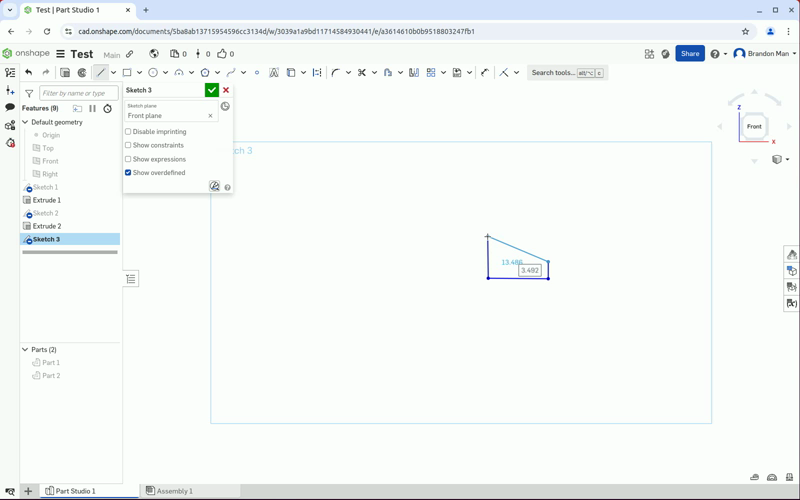
key(esc)
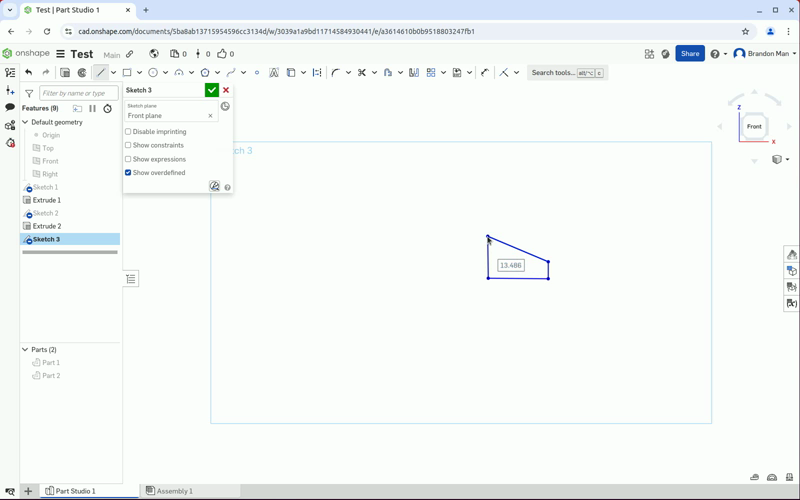
mouse_move(533, 274)
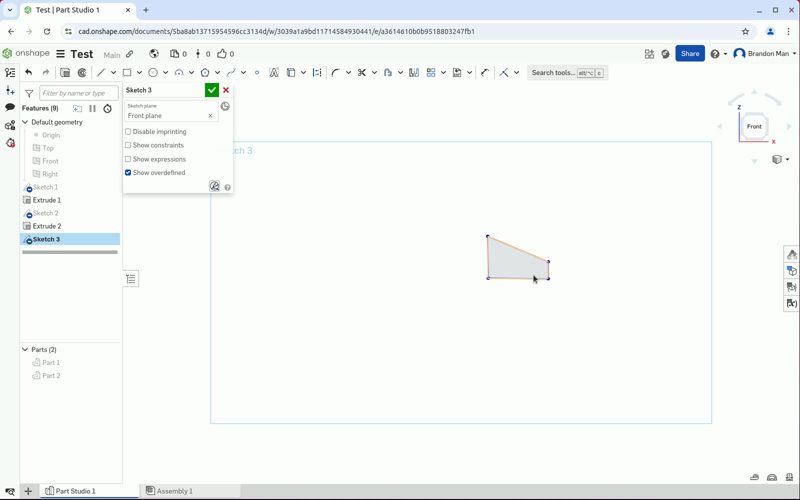
scroll(6)
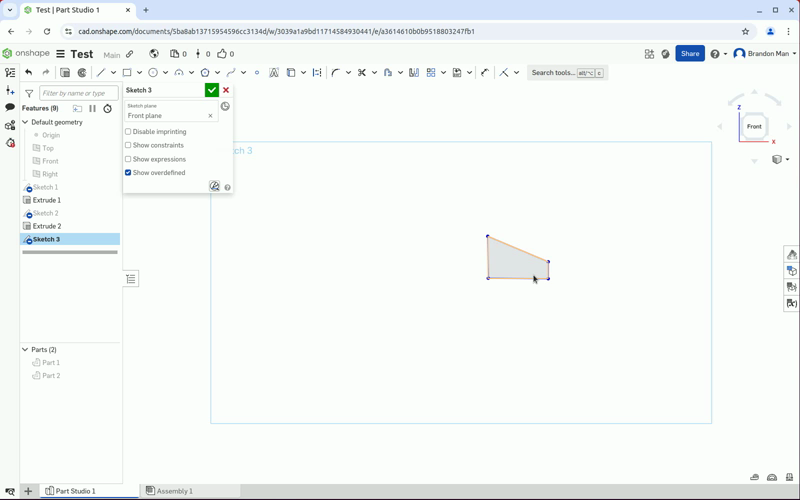
scroll(6)
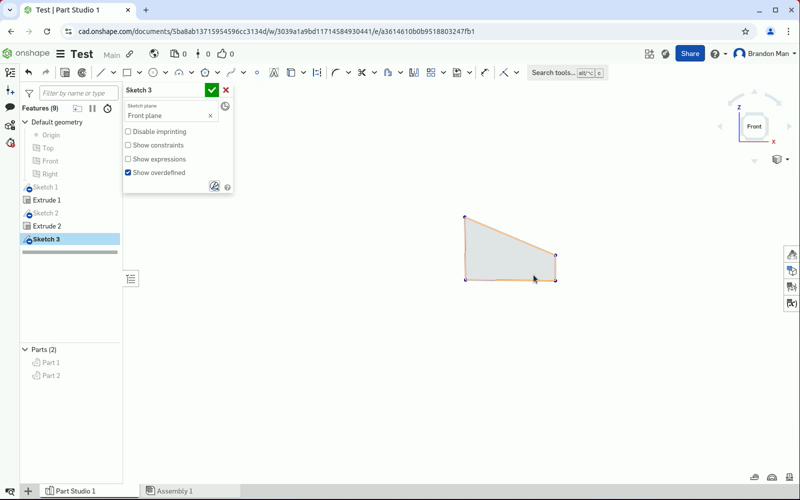
scroll(6)
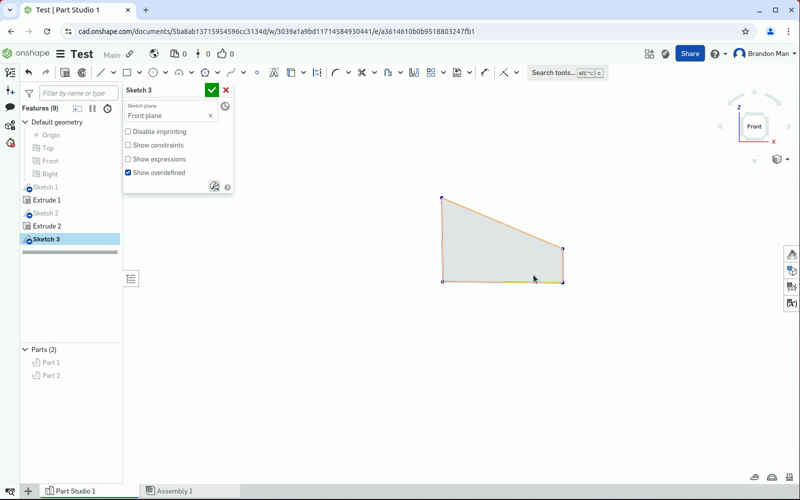
scroll(6)
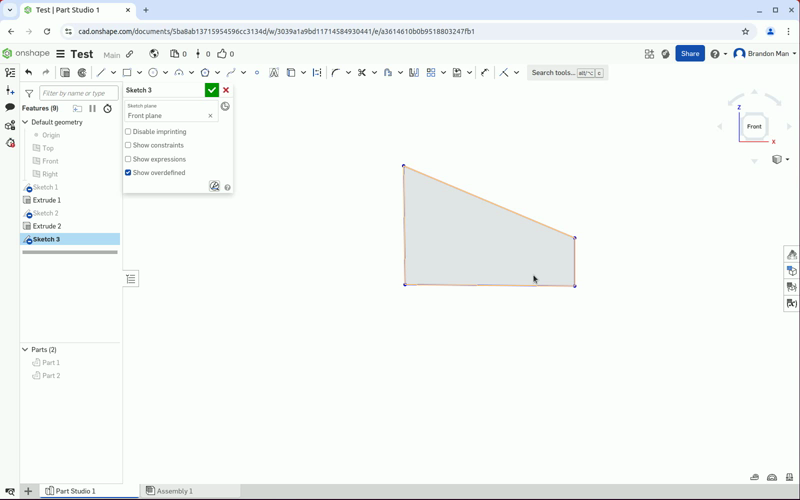
scroll(6)
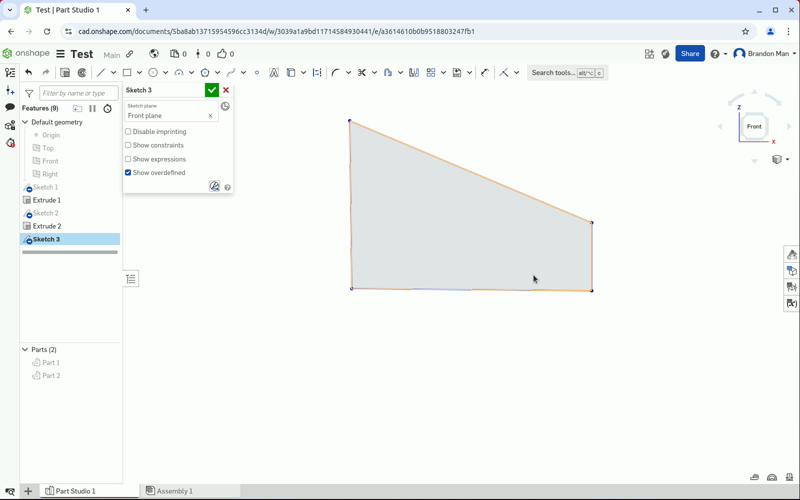
scroll(6)
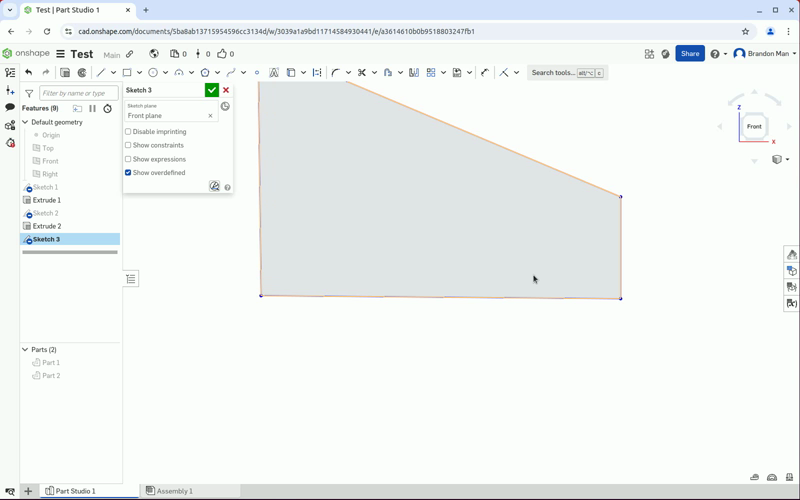
scroll(6)
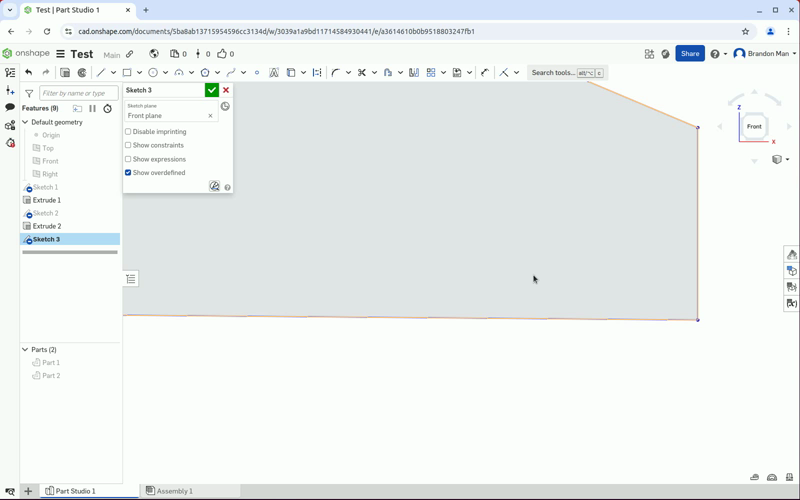
click(533, 274)
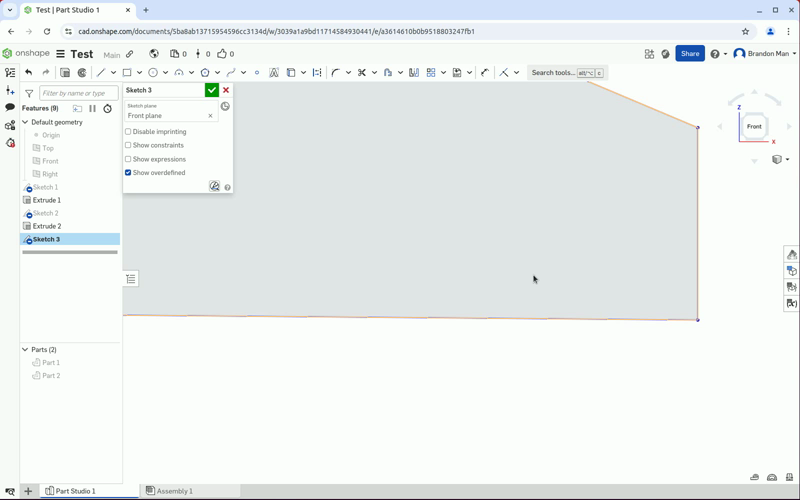
scroll(-6)
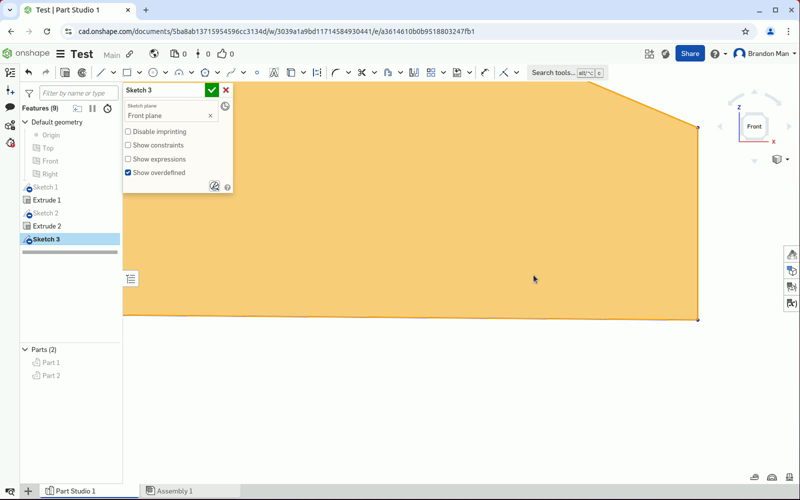
scroll(-6)
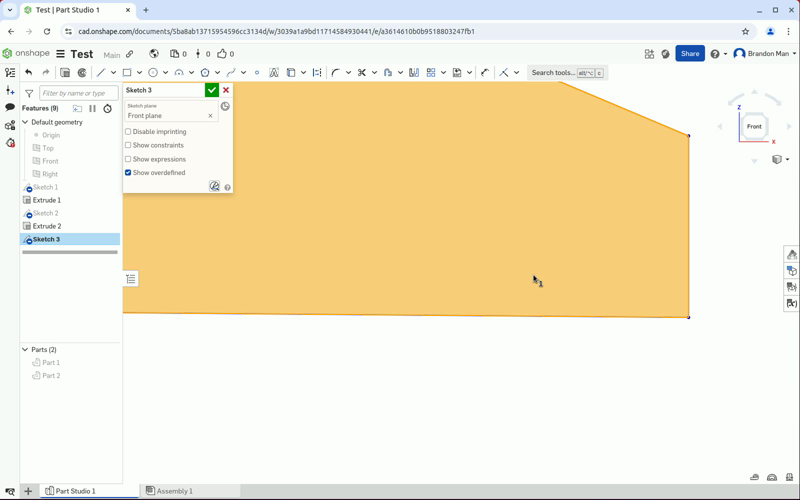
scroll(-6)
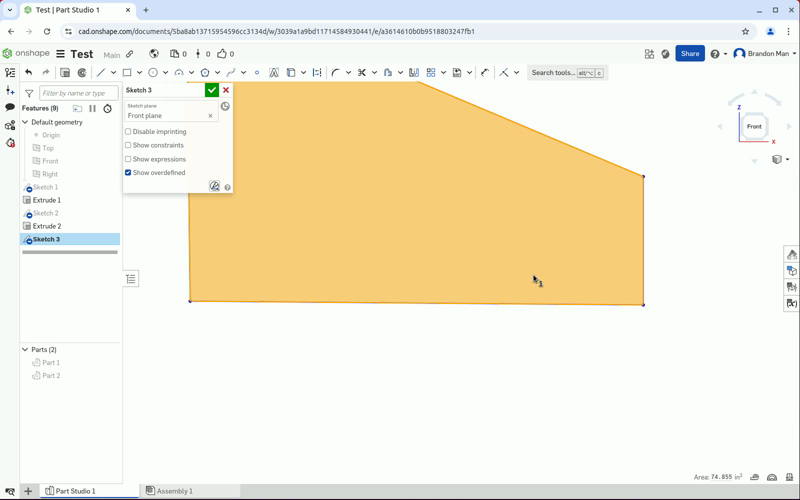
scroll(-6)
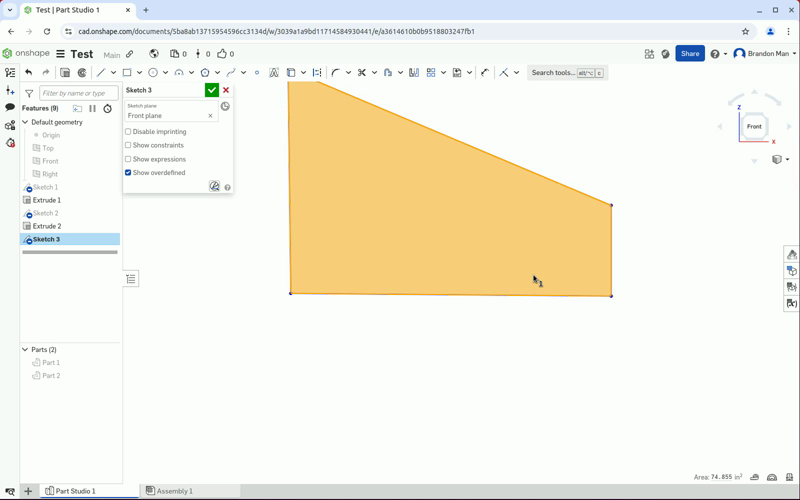
scroll(-6)
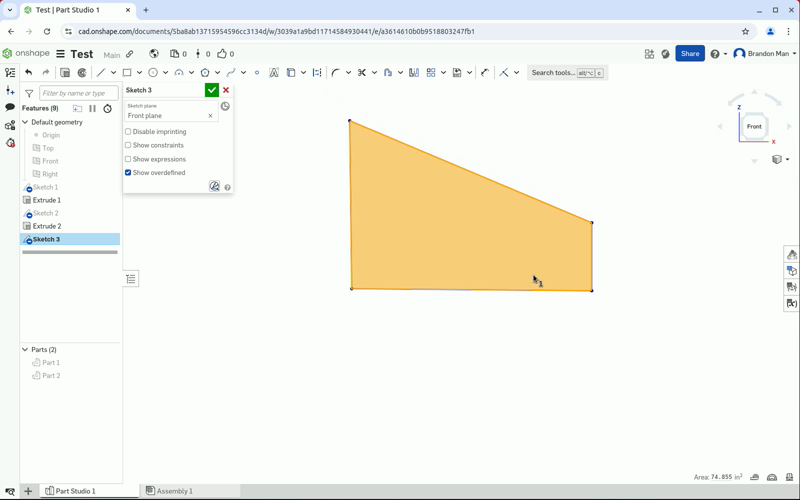
scroll(-6)
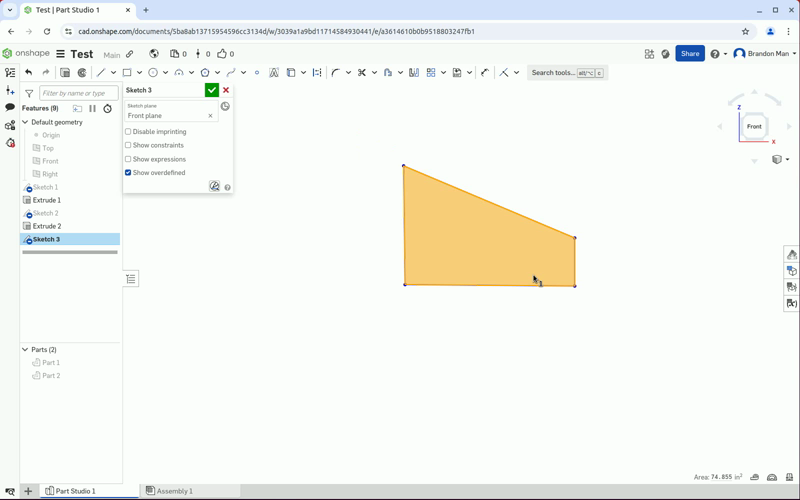
scroll(-6)
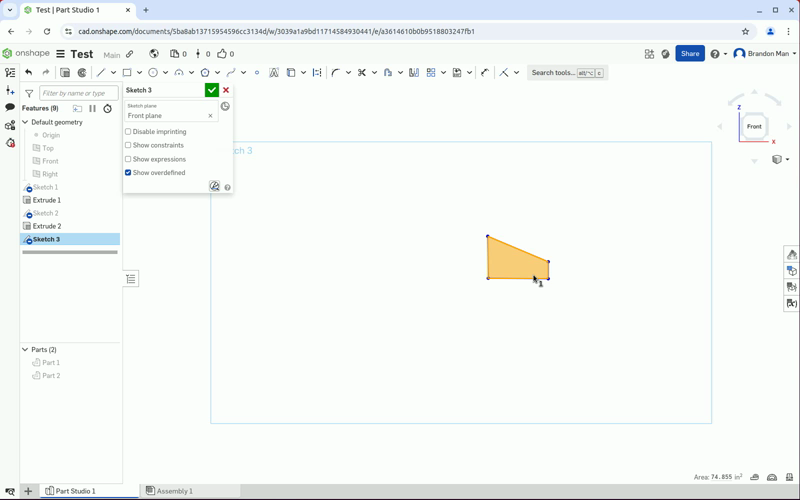
mouse_move(73, 352)
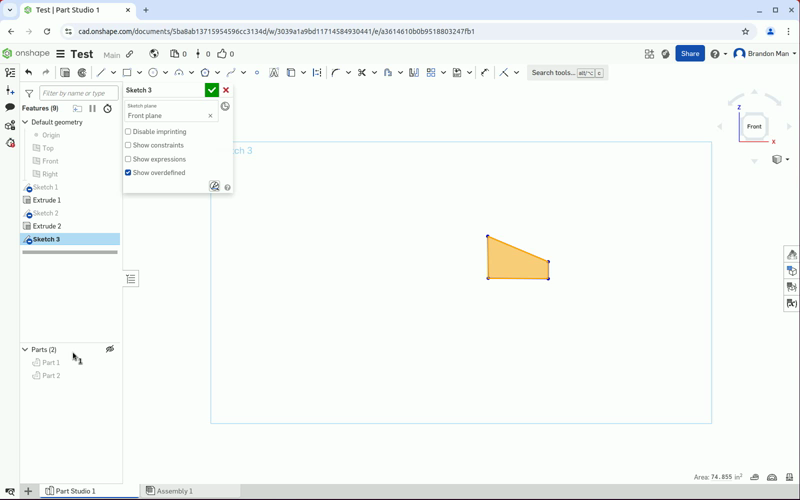
key(shift+y)
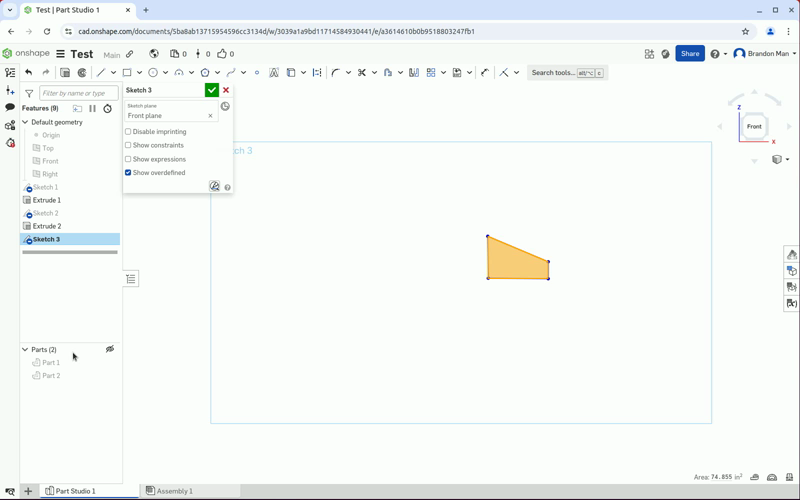
key(shift+e)
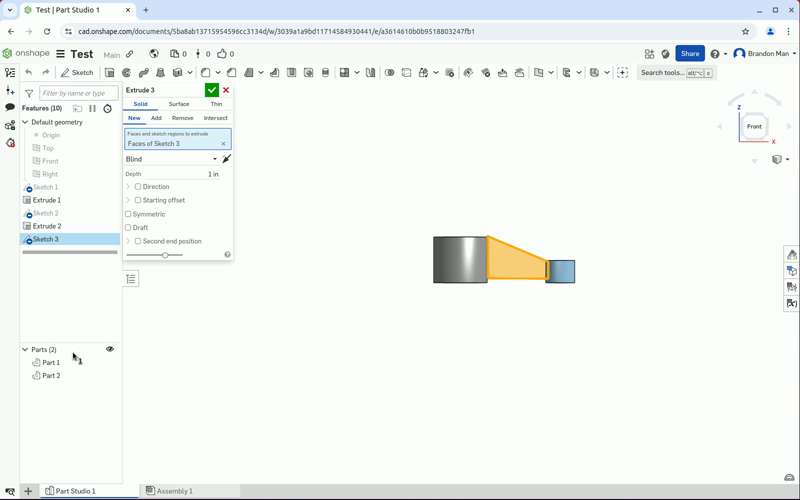
mouse_move(143, 106)
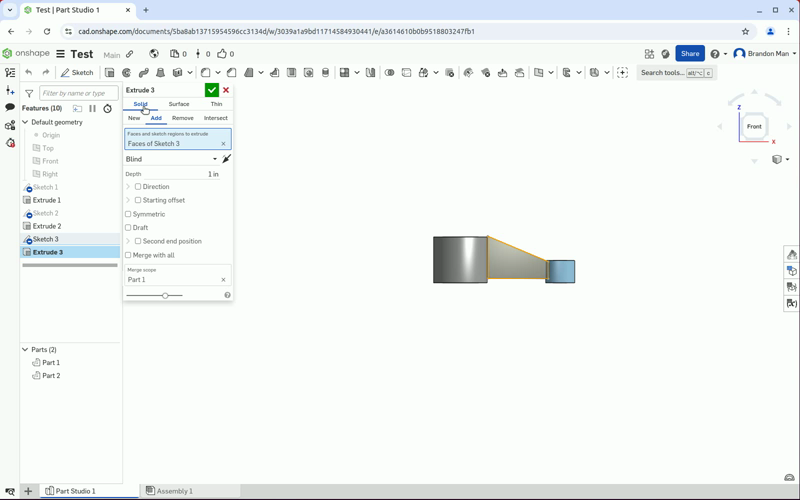
click(143, 106)
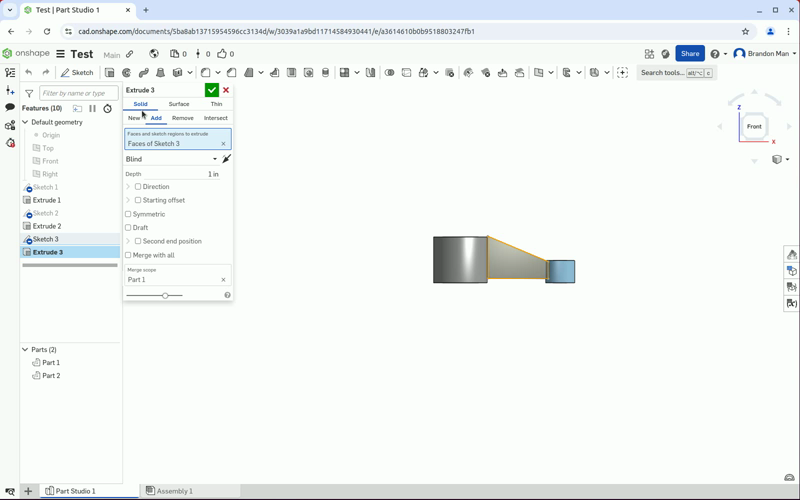
mouse_move(137, 120)
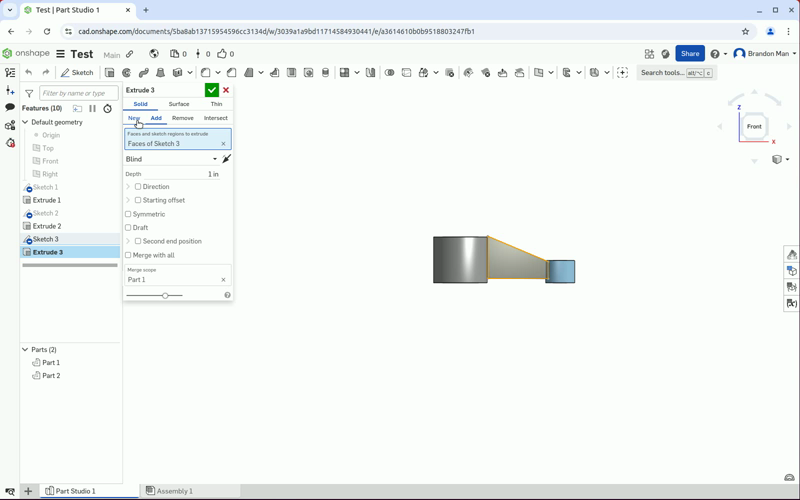
click(137, 120)
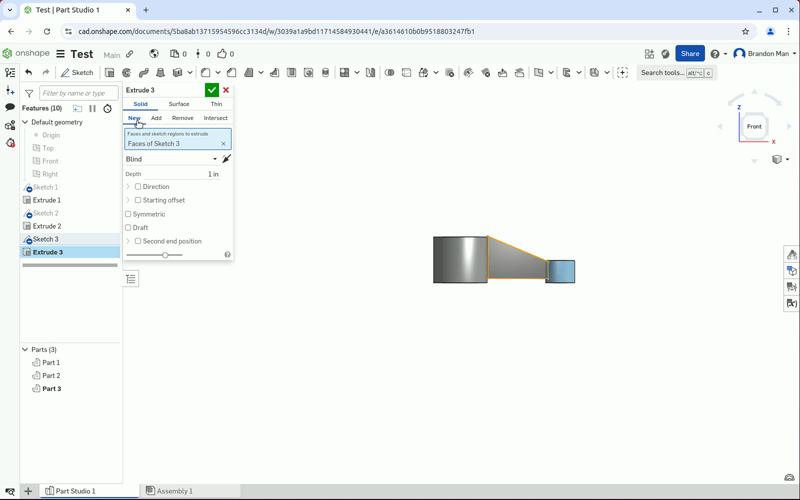
key(tab, 4)
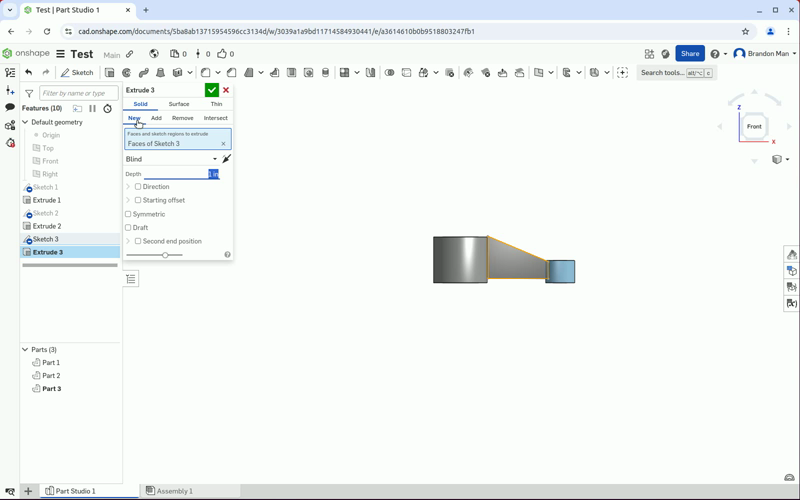
text(2.408)
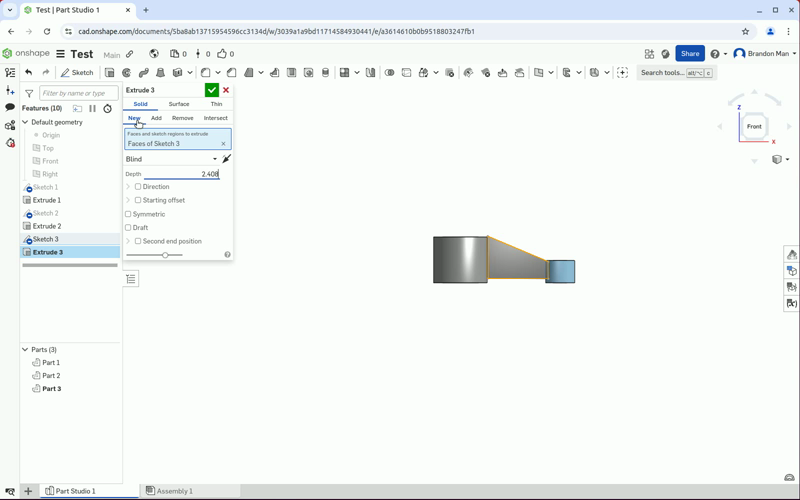
key(tab, 3)
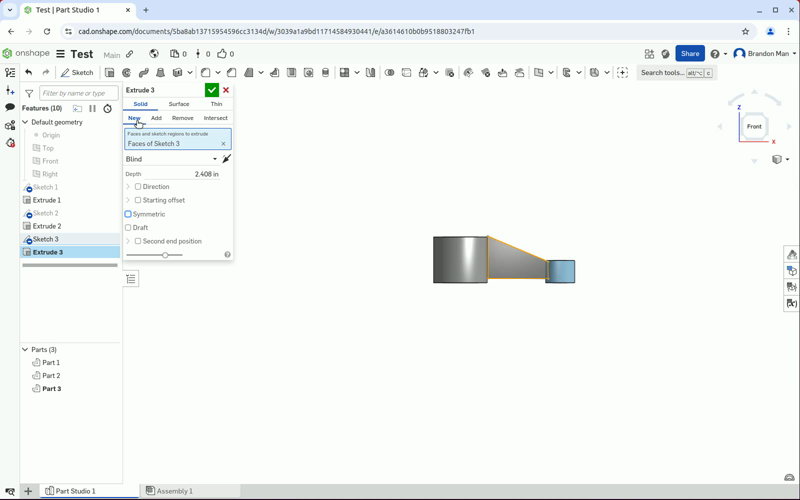
key(space)
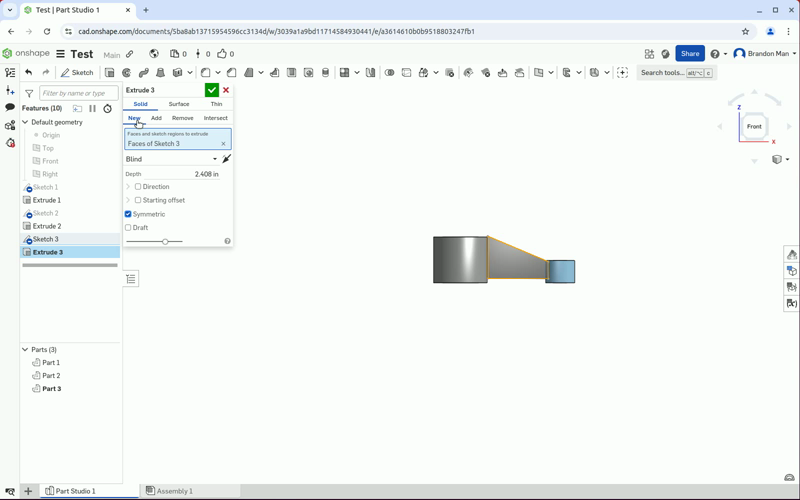
key(enter)
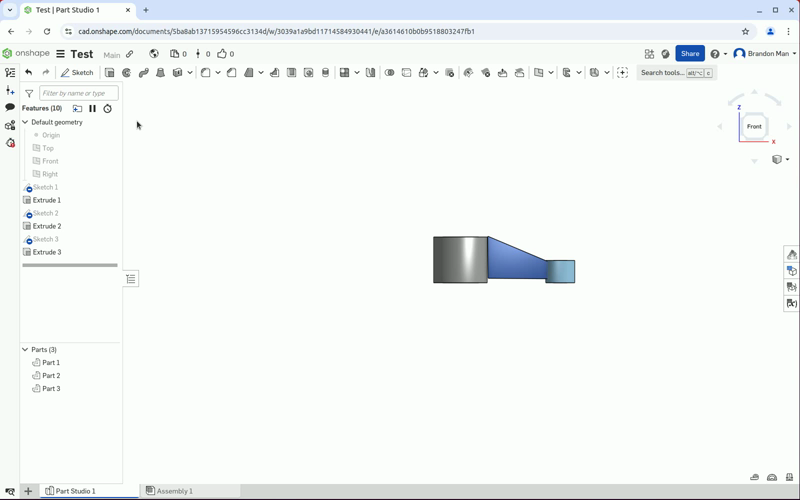
key(shift+h)
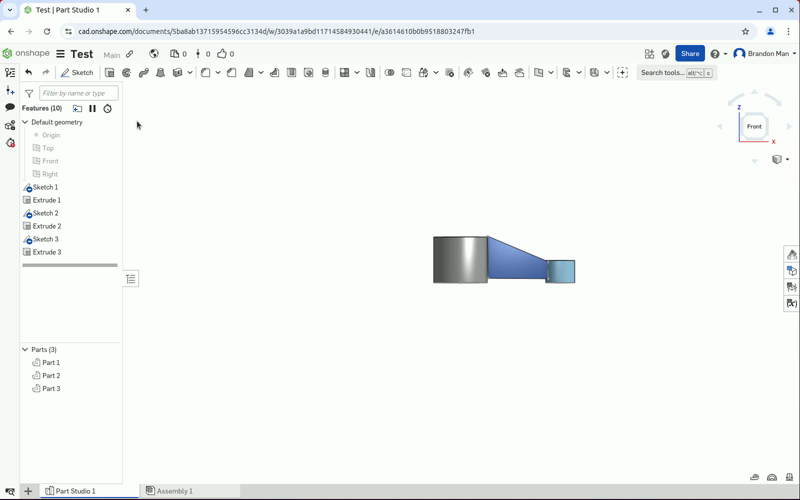
key(shift+h)
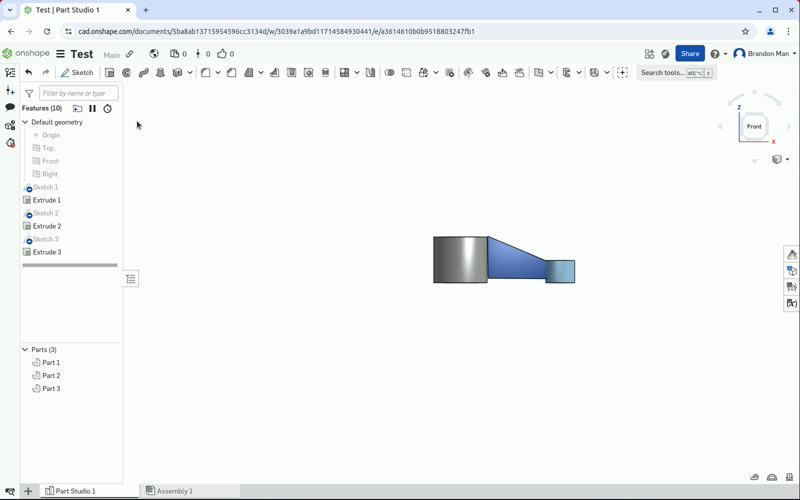
mouse_move(73, 189)
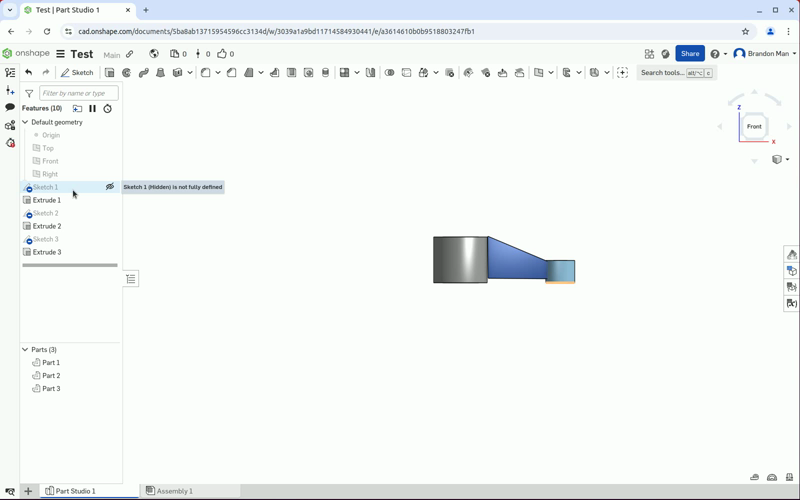
click(73, 189)
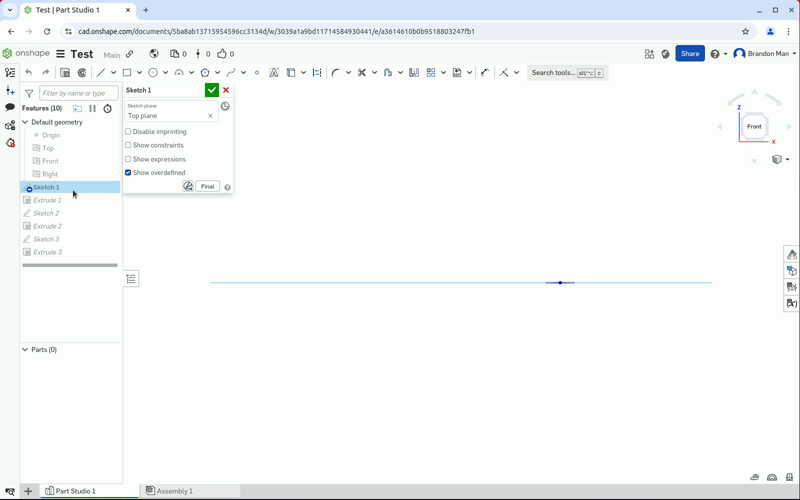
mouse_move(229, 92)
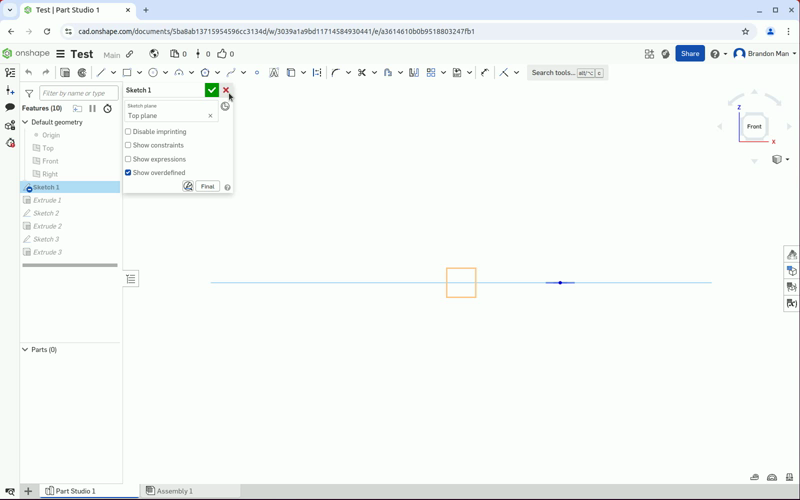
click(229, 92)
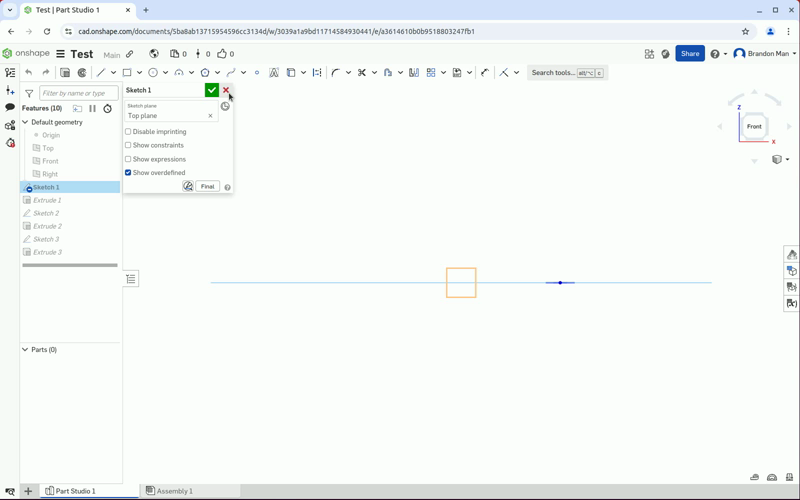
key(shift+s)
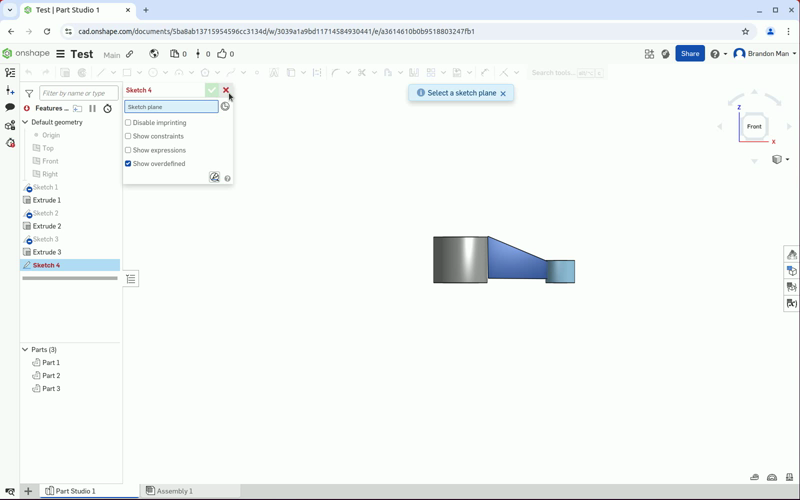
mouse_move(73, 163)
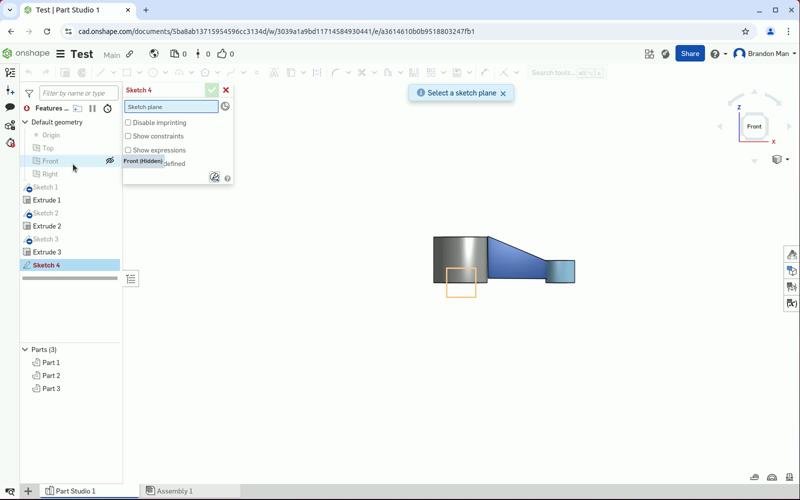
click(73, 163)
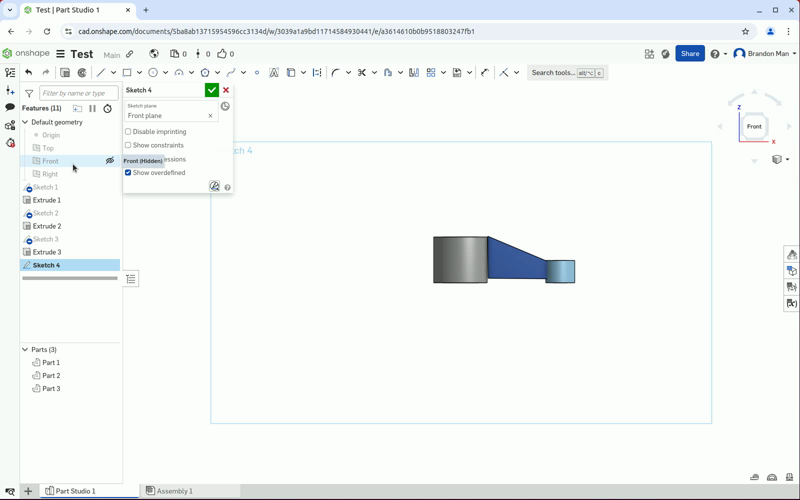
mouse_move(73, 352)
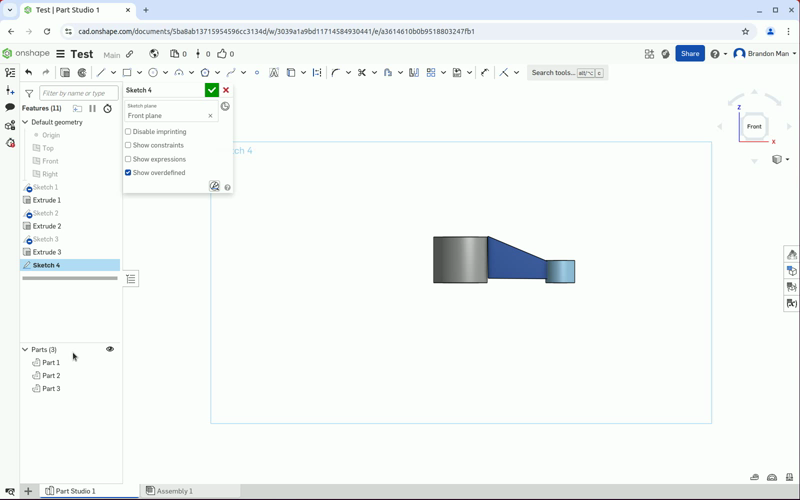
key(y)
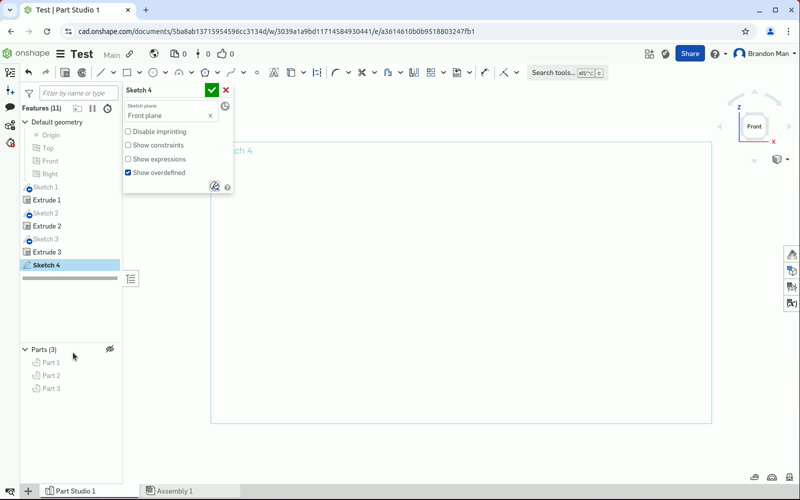
key(l)
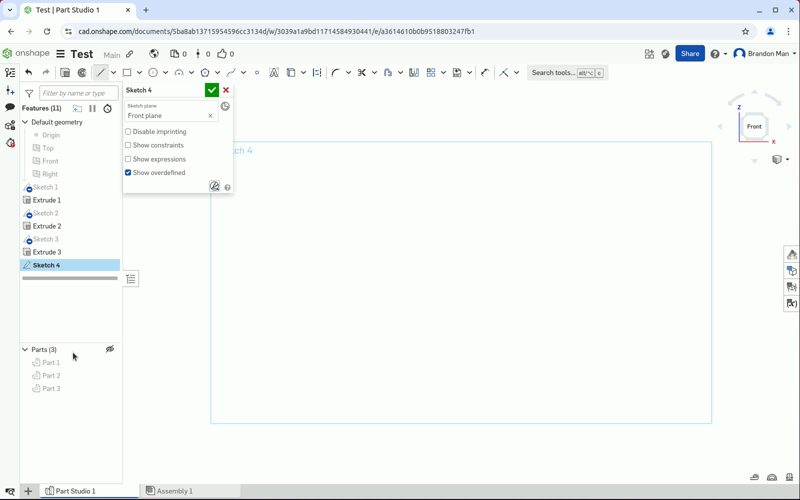
key_down(shift)
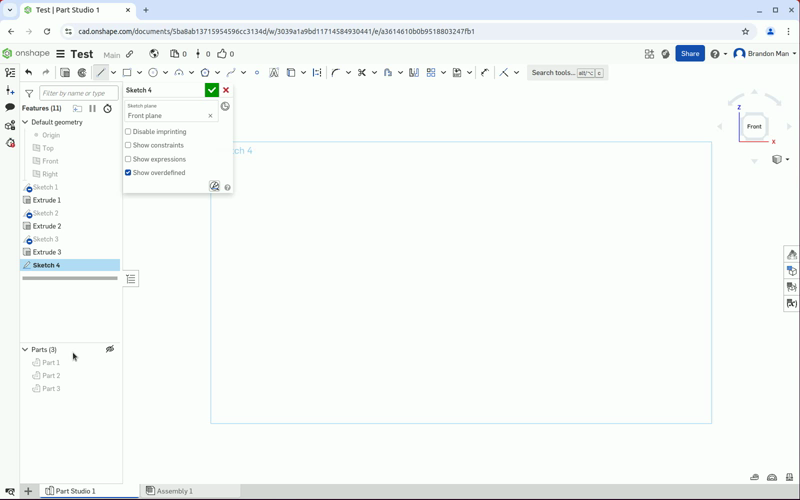
mouse_move(489, 278)
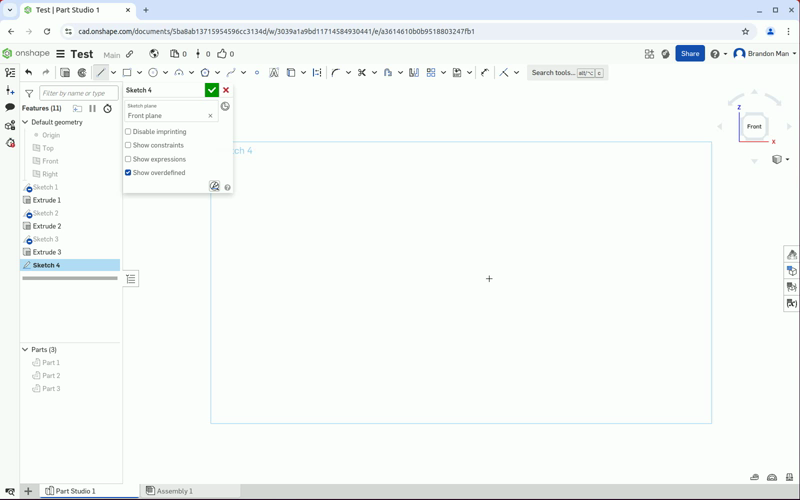
click(489, 278)
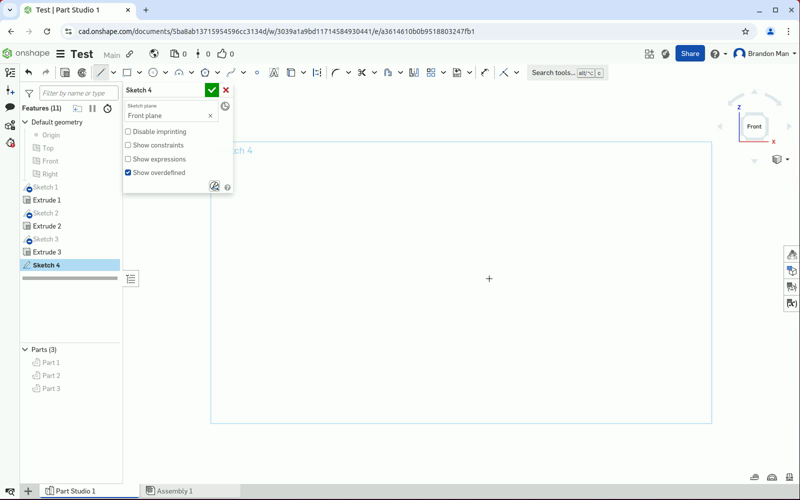
key_up(shift)
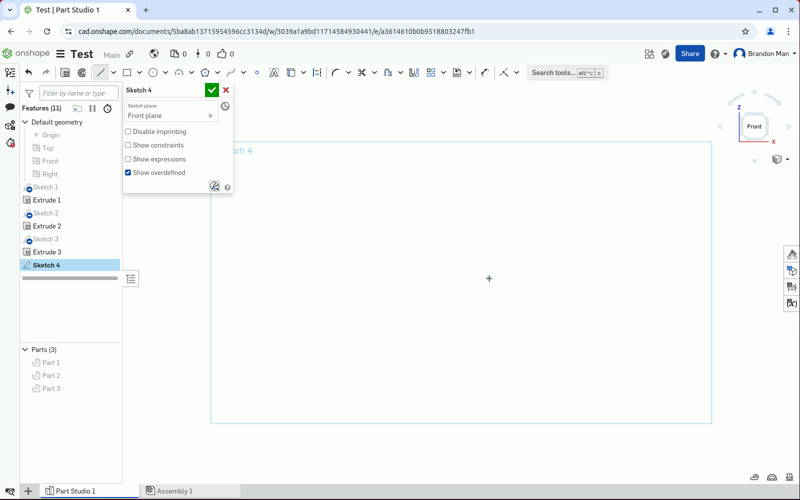
key_down(shift)
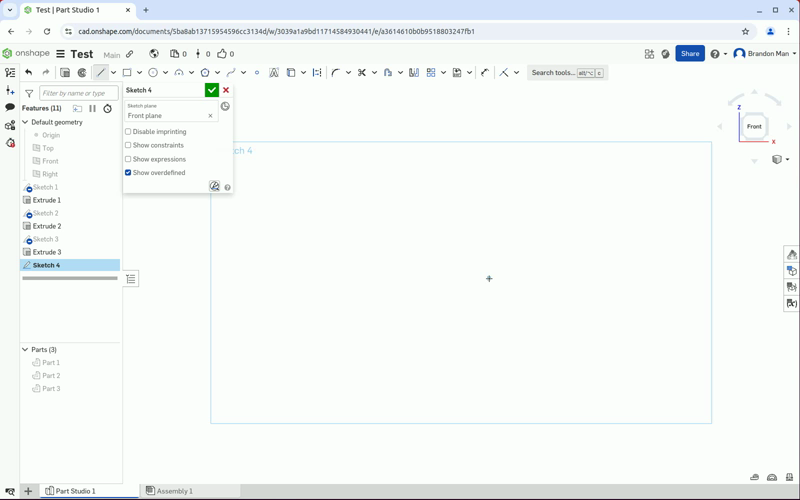
mouse_move(553, 278)
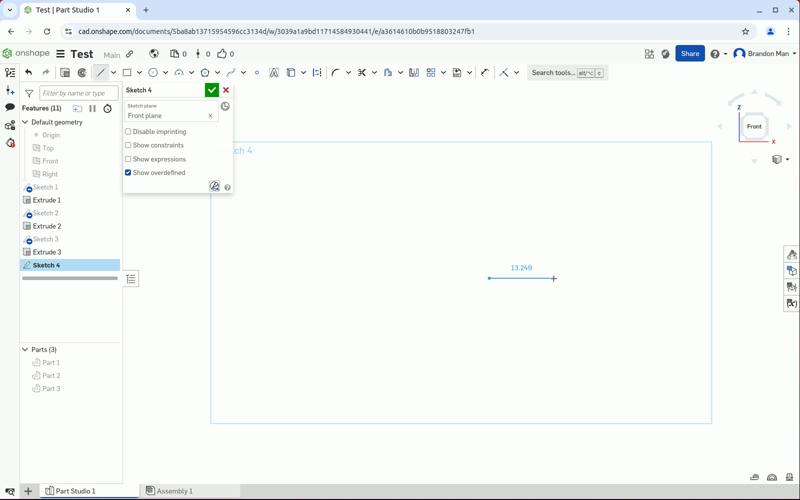
click(553, 278)
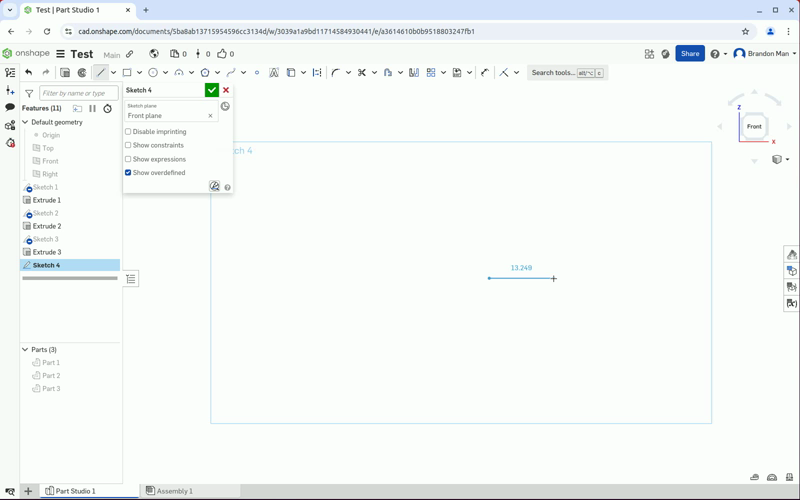
key_up(shift)
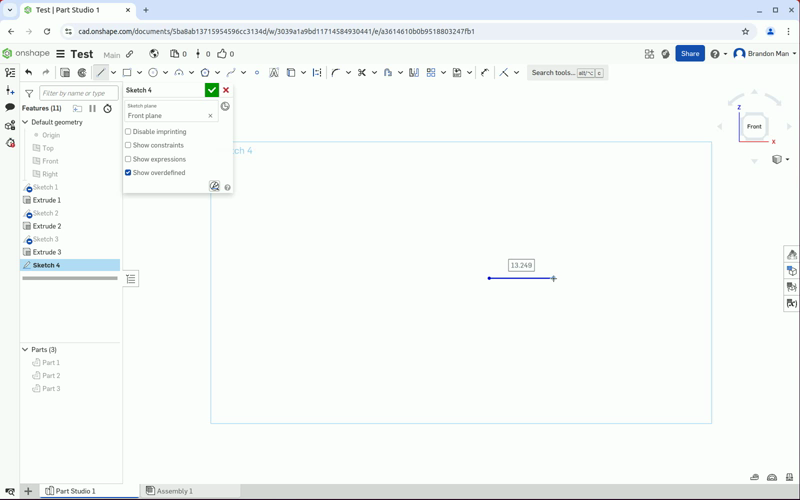
key_down(shift)
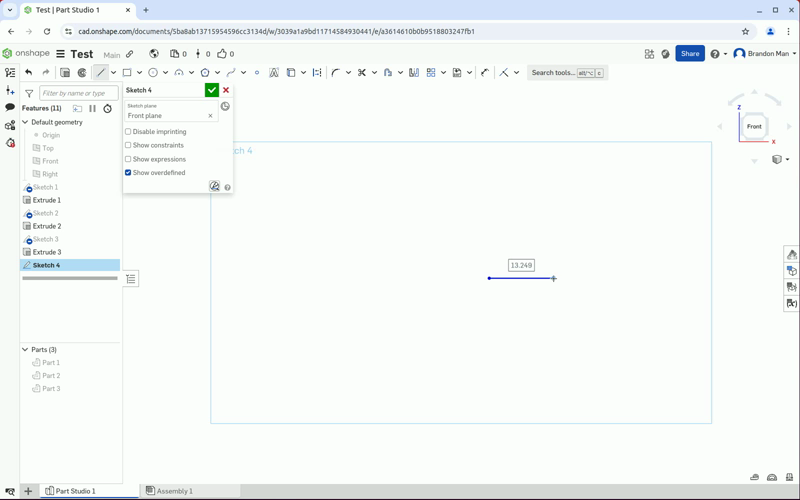
mouse_move(583, 278)
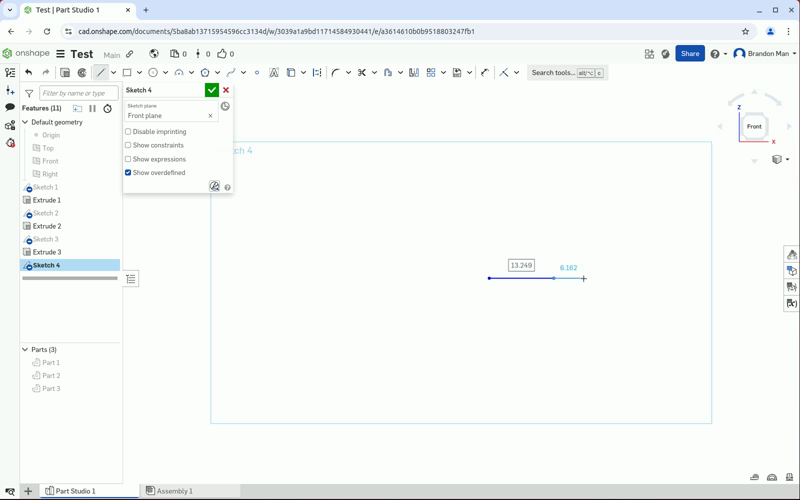
mouse_move(553, 270)
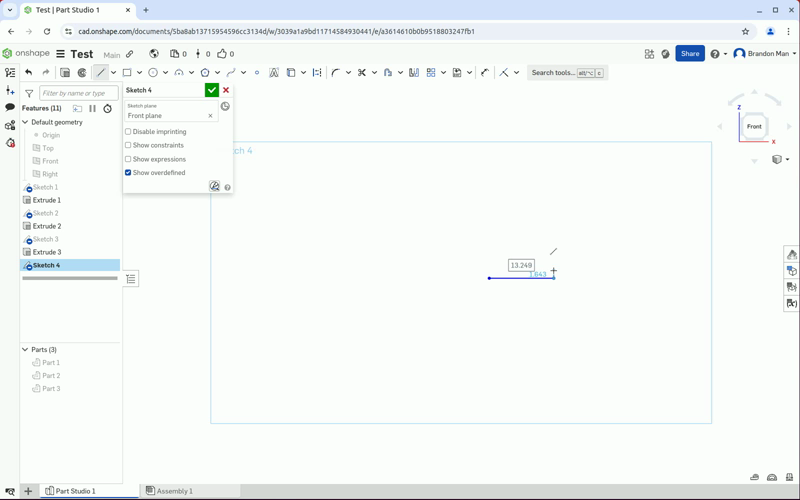
click(553, 270)
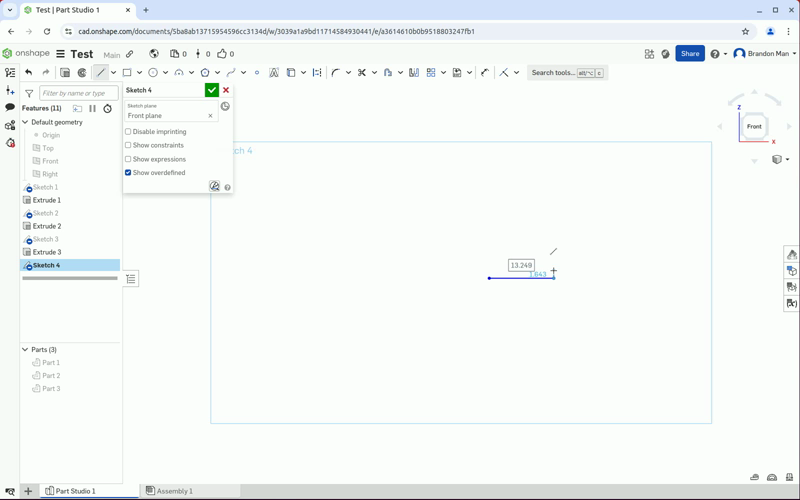
key_up(shift)
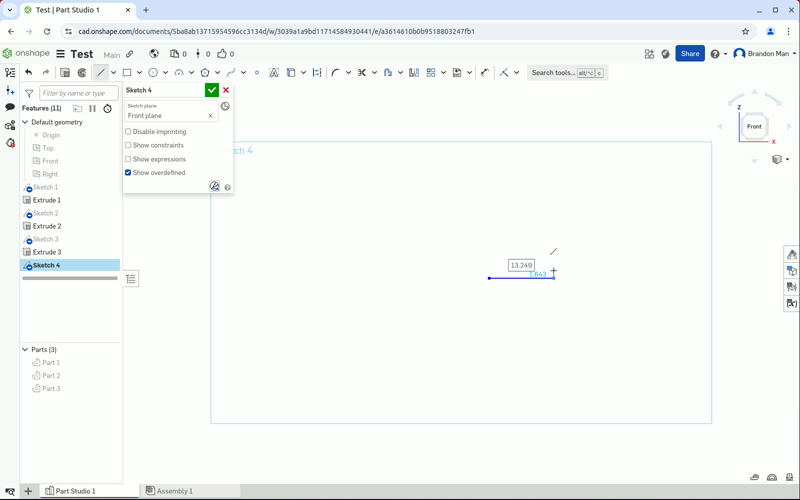
key_down(shift)
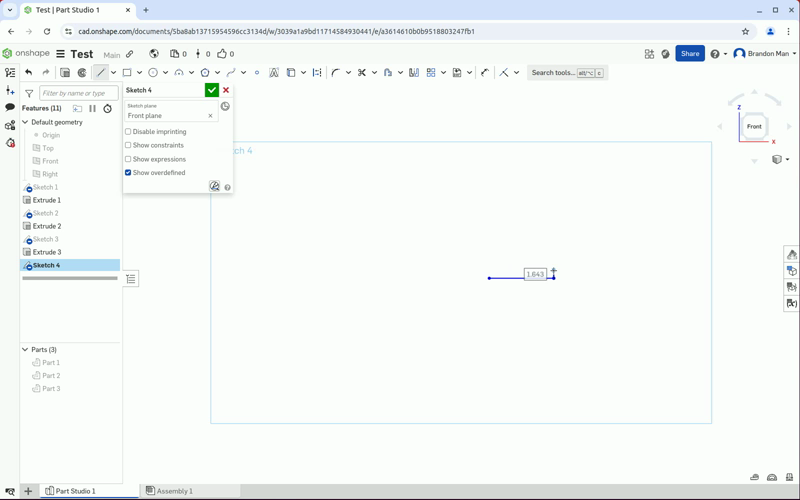
mouse_move(489, 270)
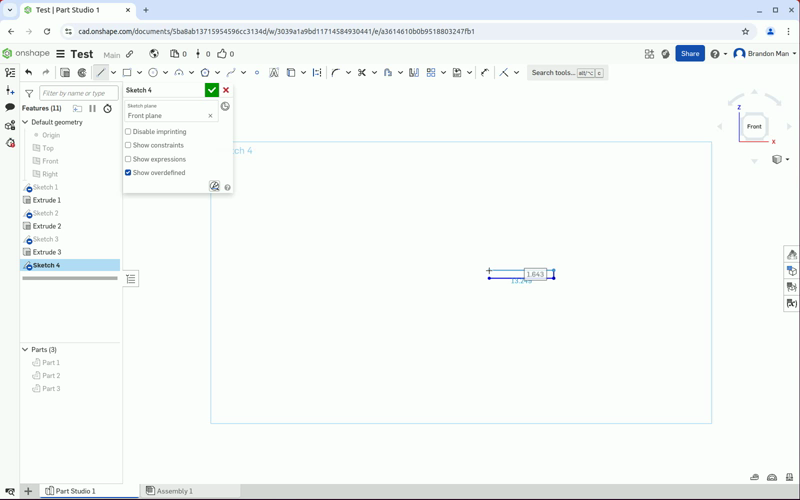
click(489, 270)
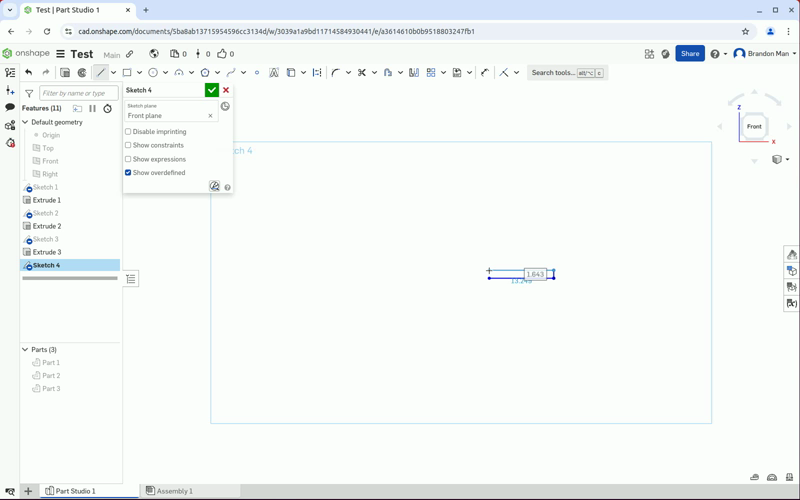
key_up(shift)
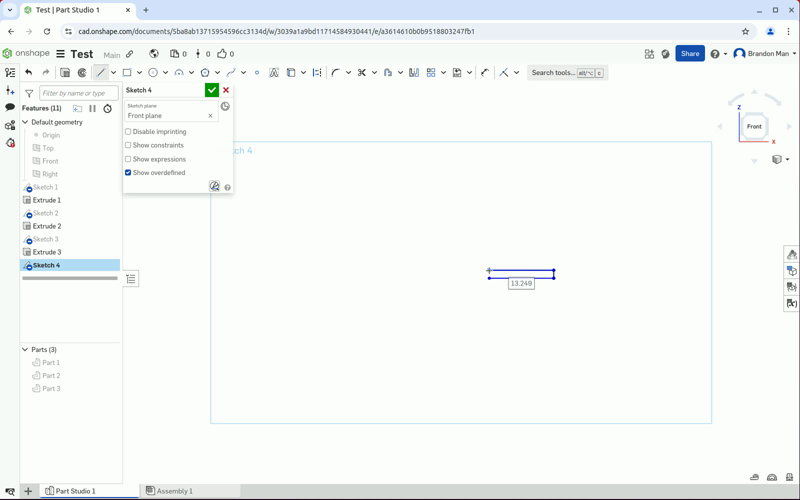
mouse_move(519, 270)
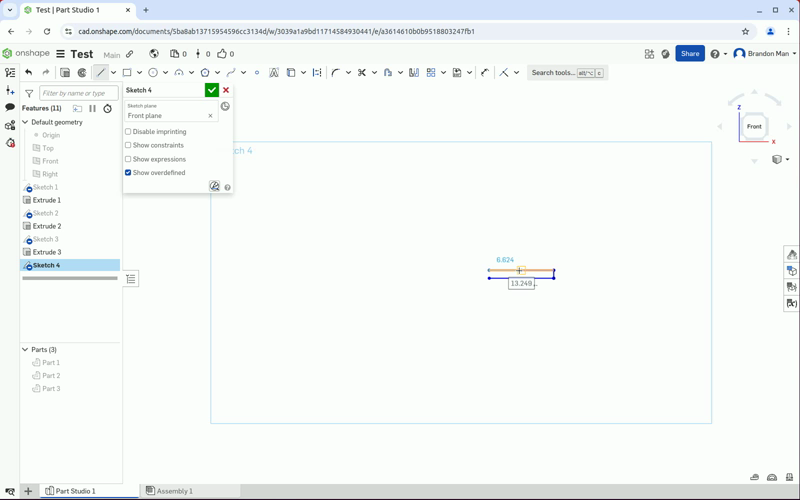
key_down(shift)
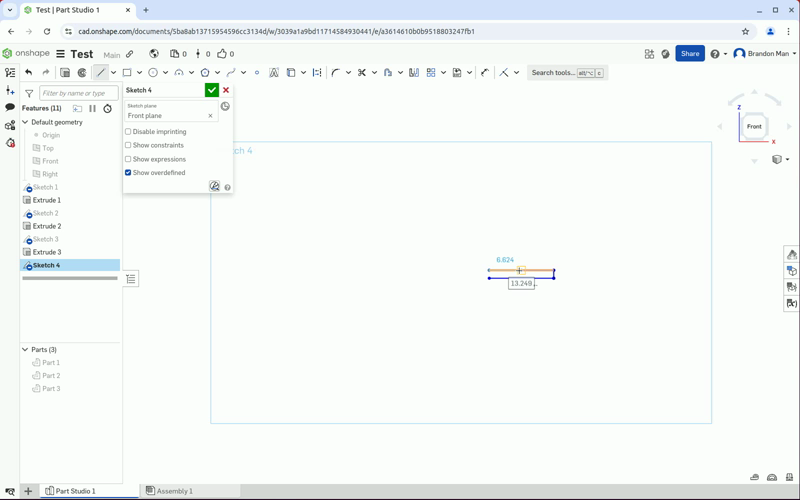
mouse_move(489, 278)
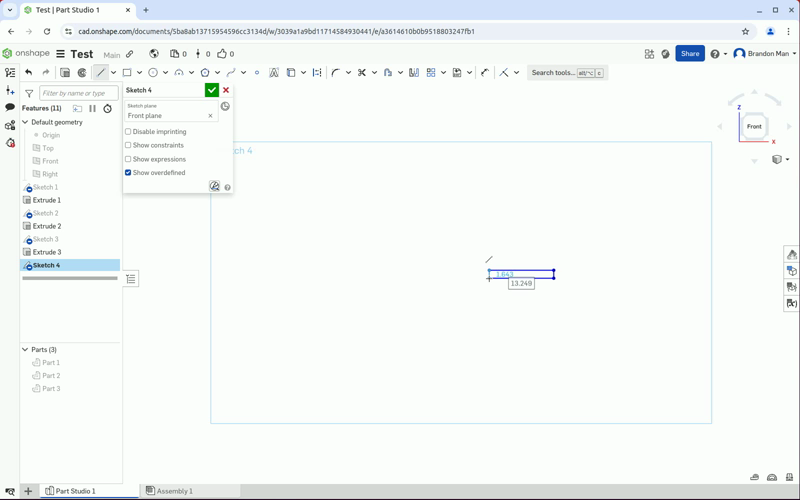
key_up(shift)
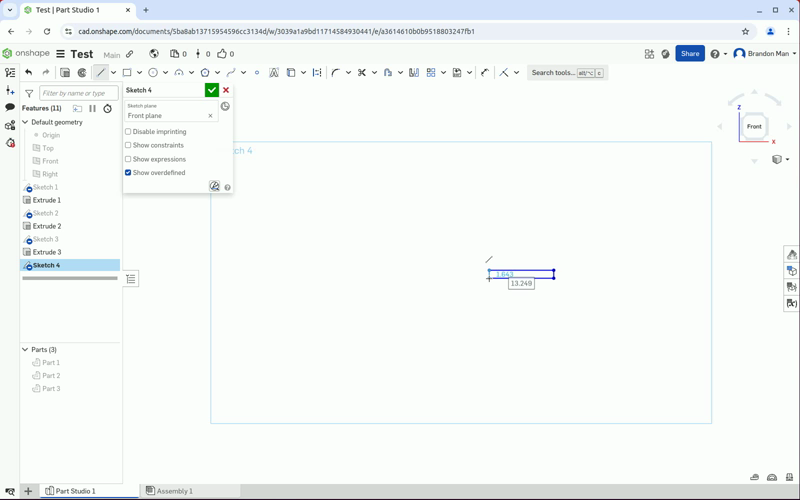
click(489, 278)
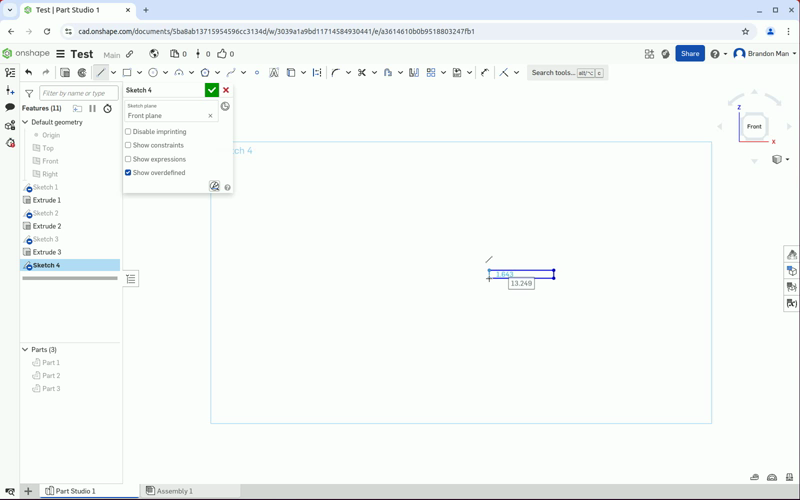
key(esc)
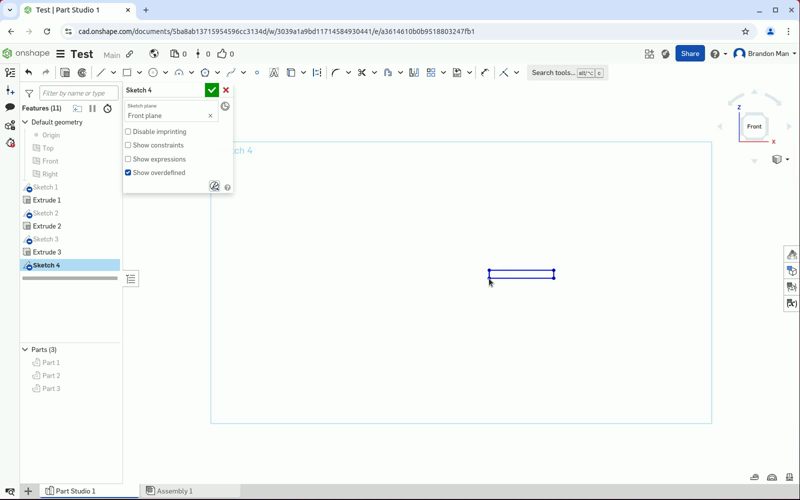
mouse_move(505, 277)
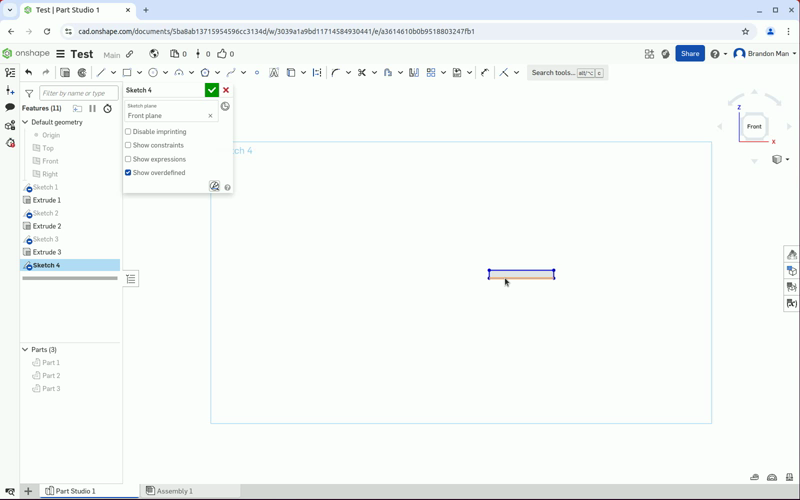
scroll(6)
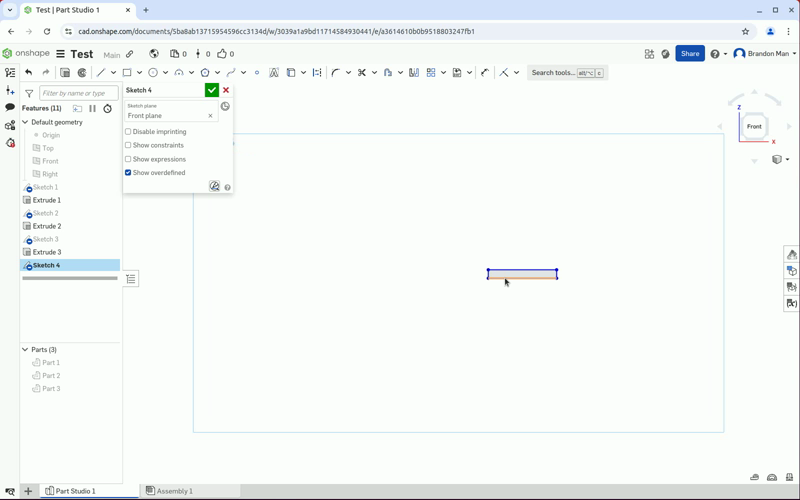
scroll(6)
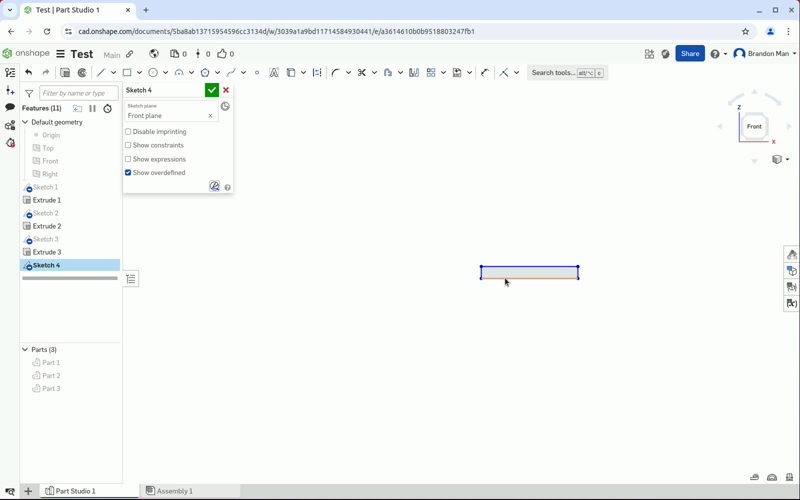
scroll(6)
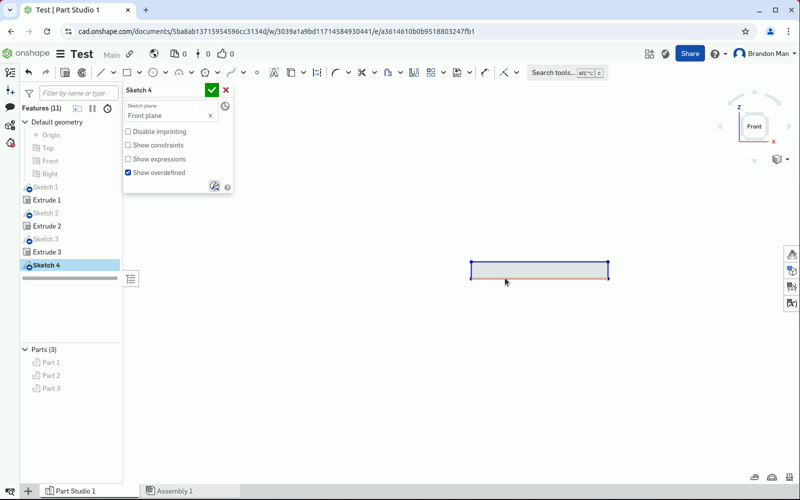
scroll(6)
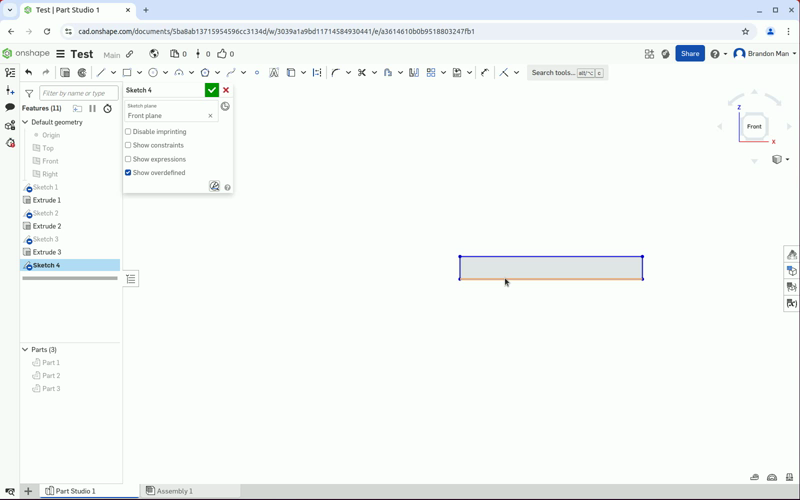
scroll(6)
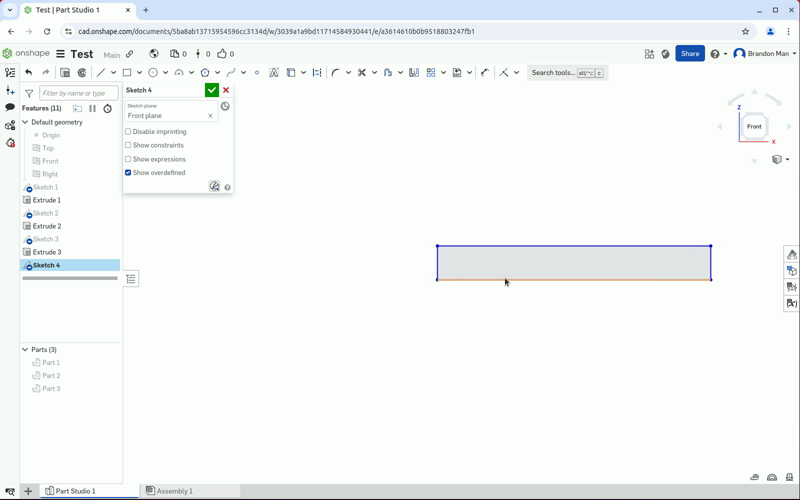
scroll(6)
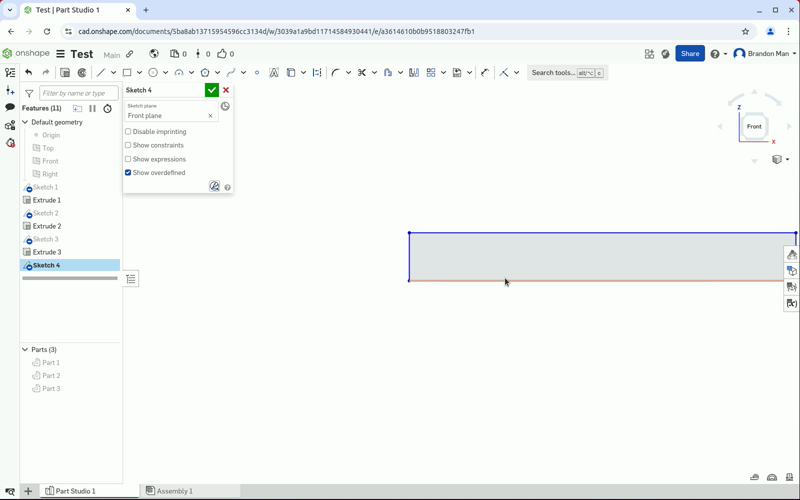
scroll(6)
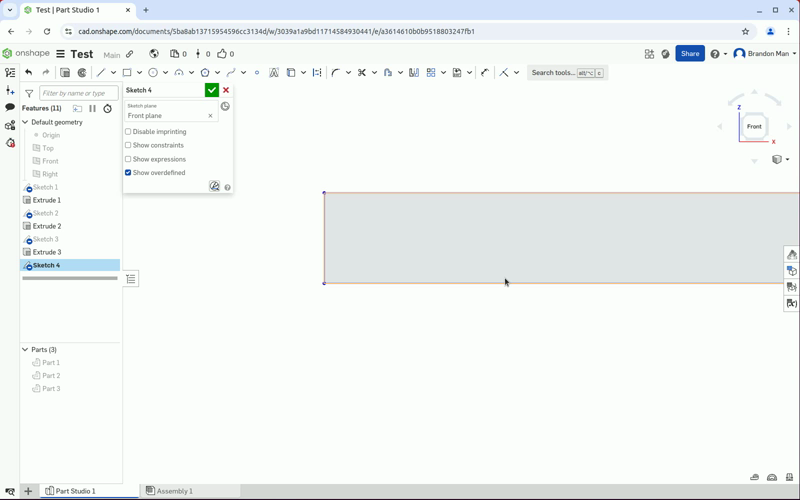
click(505, 277)
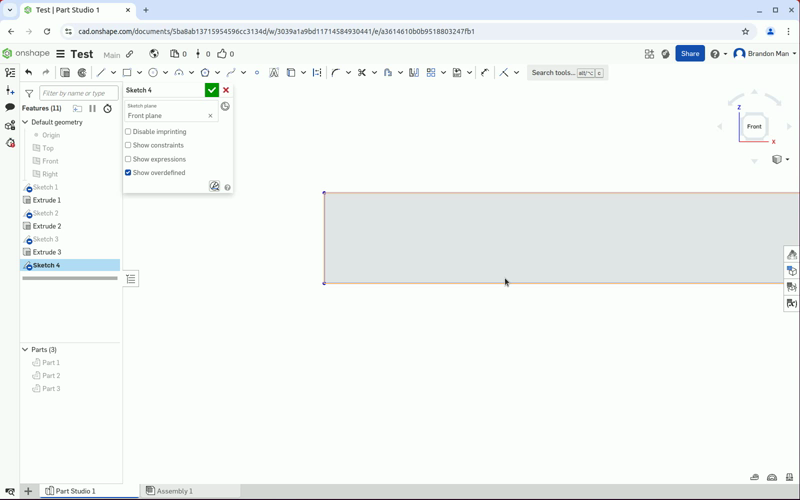
scroll(-6)
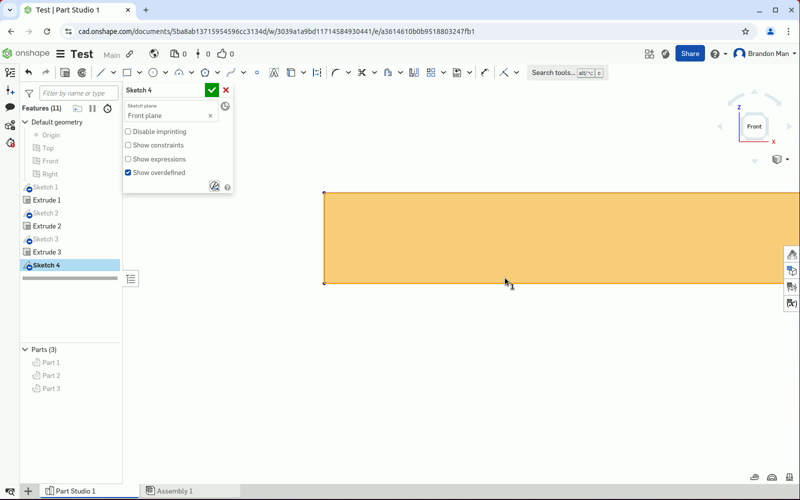
scroll(-6)
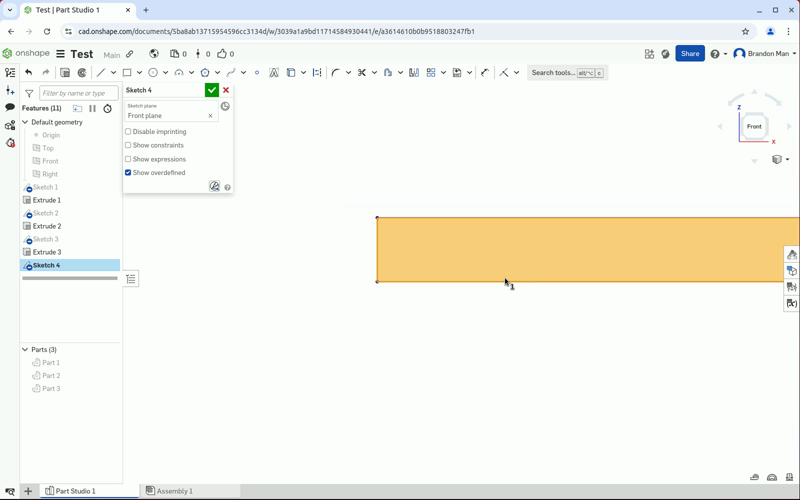
scroll(-6)
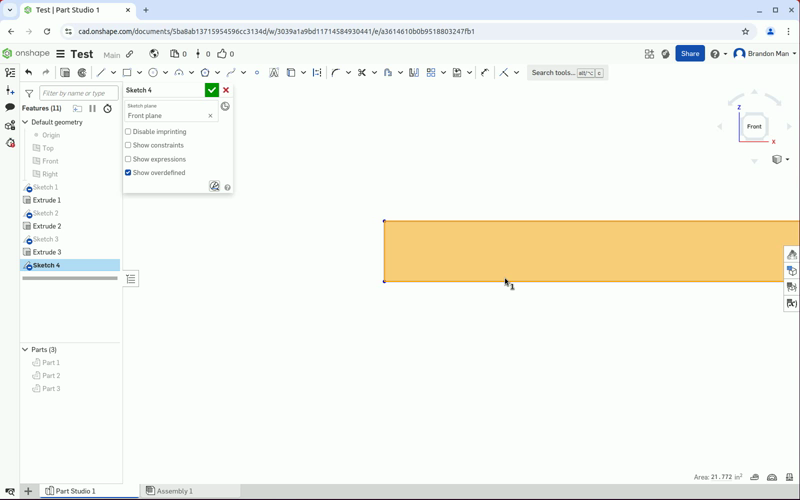
scroll(-6)
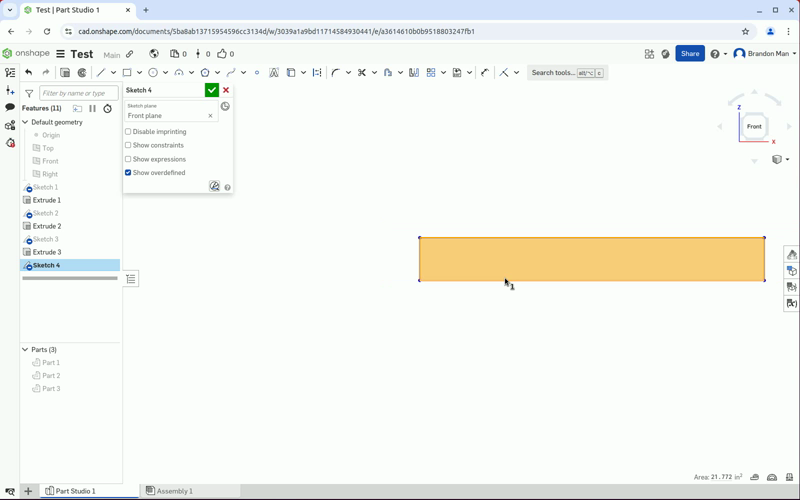
scroll(-6)
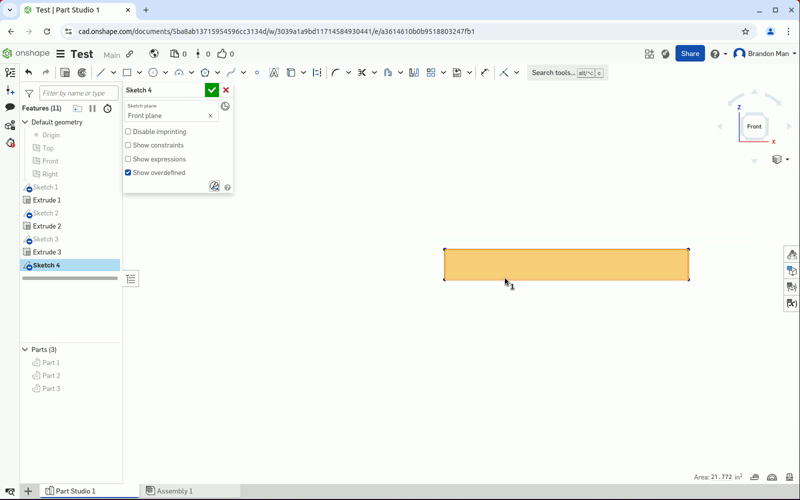
scroll(-6)
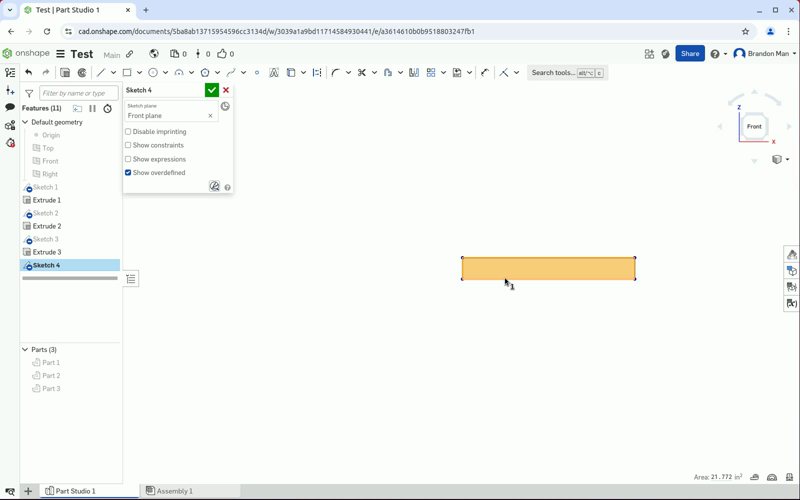
scroll(-6)
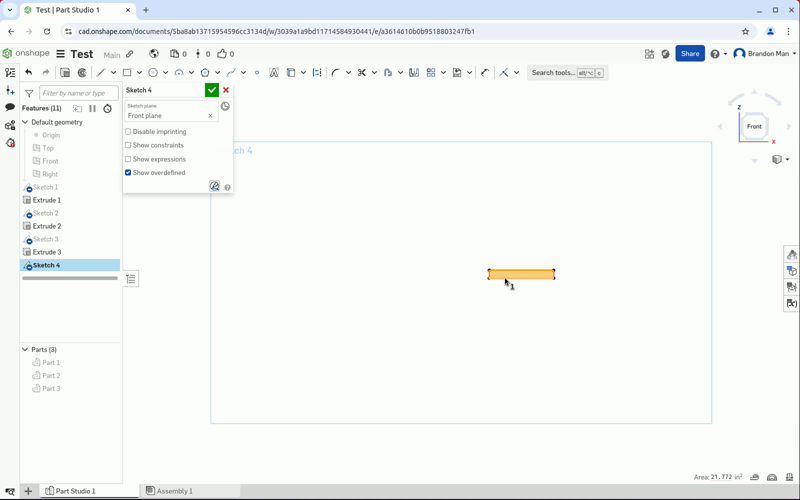
mouse_move(73, 352)
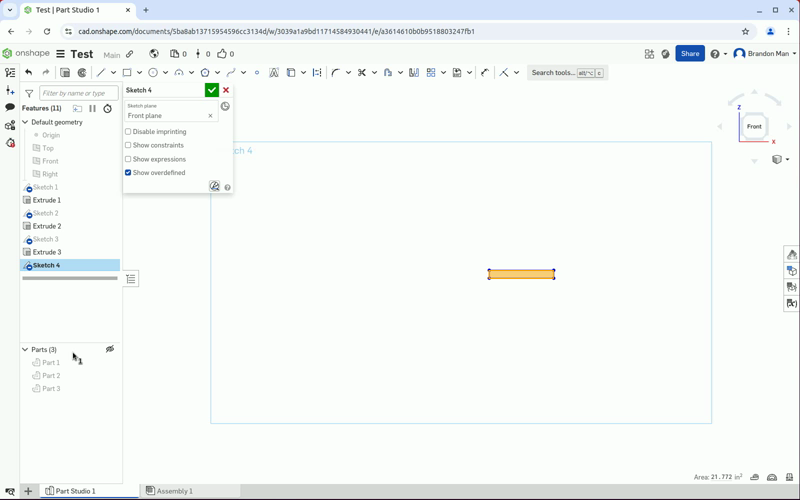
key(shift+y)
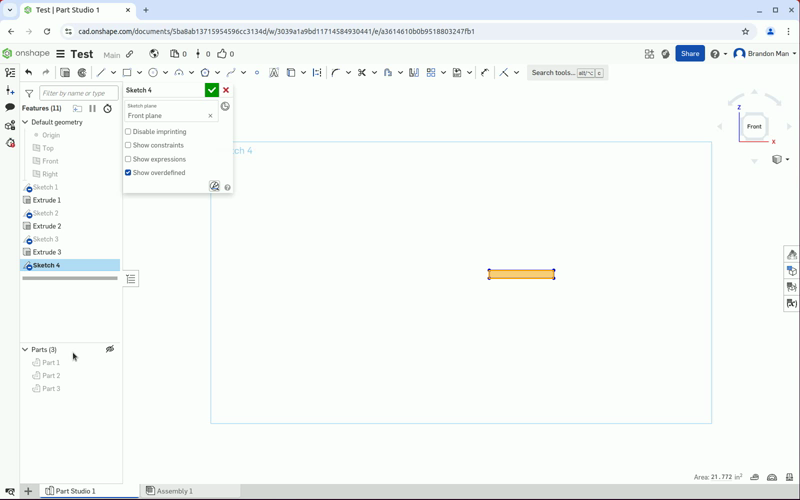
key(shift+e)
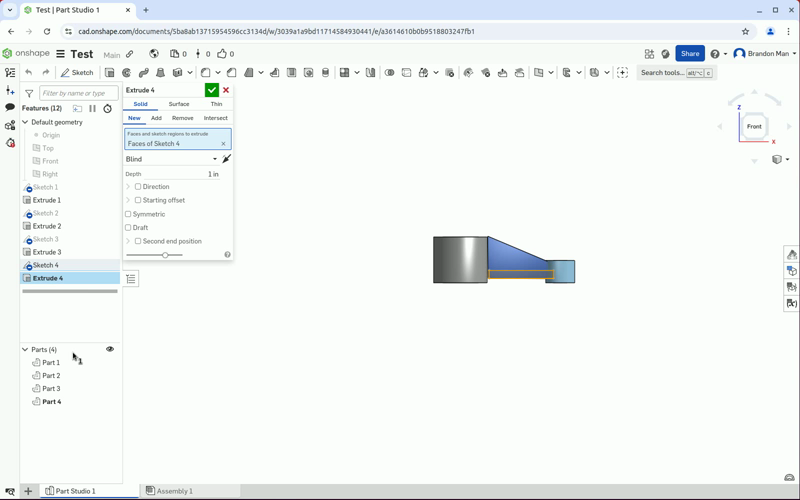
mouse_move(143, 106)
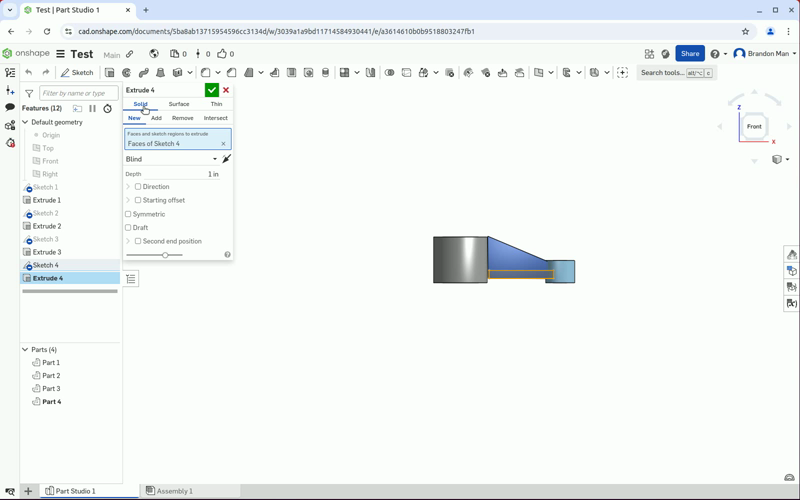
click(143, 106)
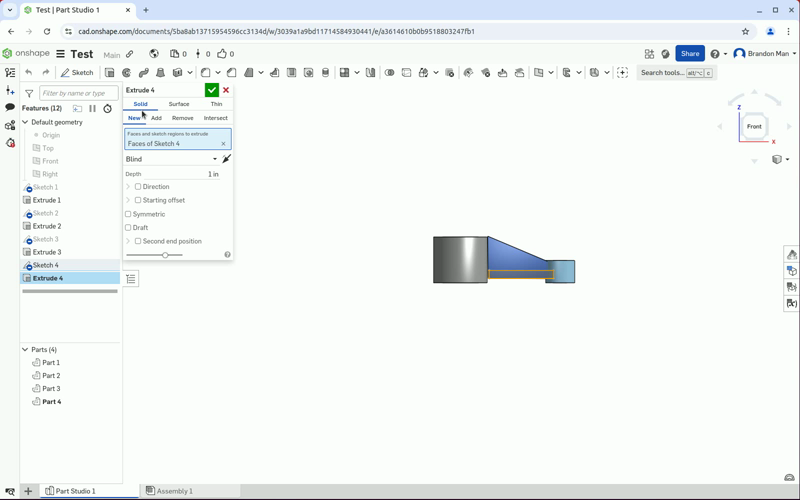
mouse_move(137, 120)
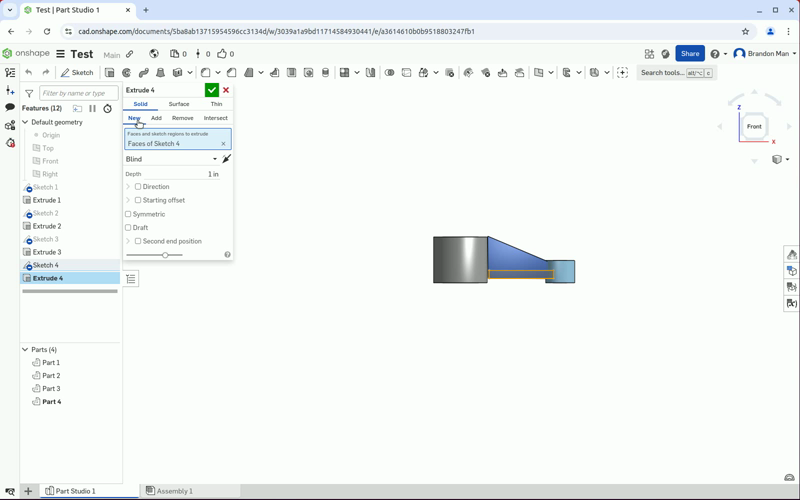
click(137, 120)
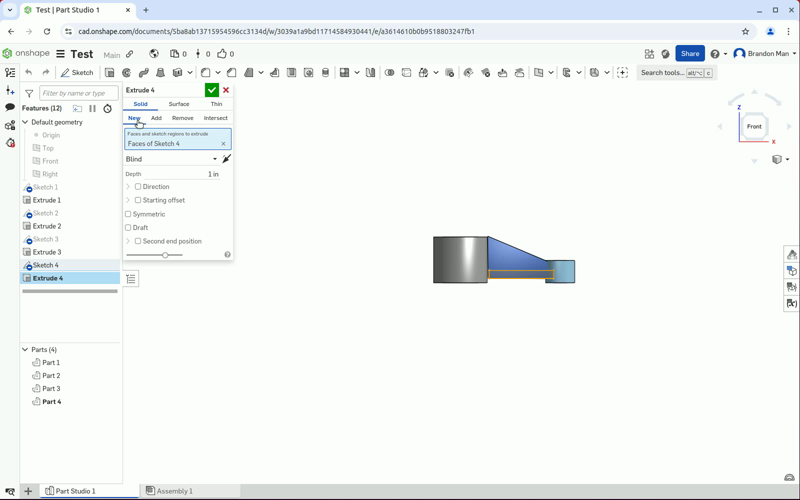
key(tab, 4)
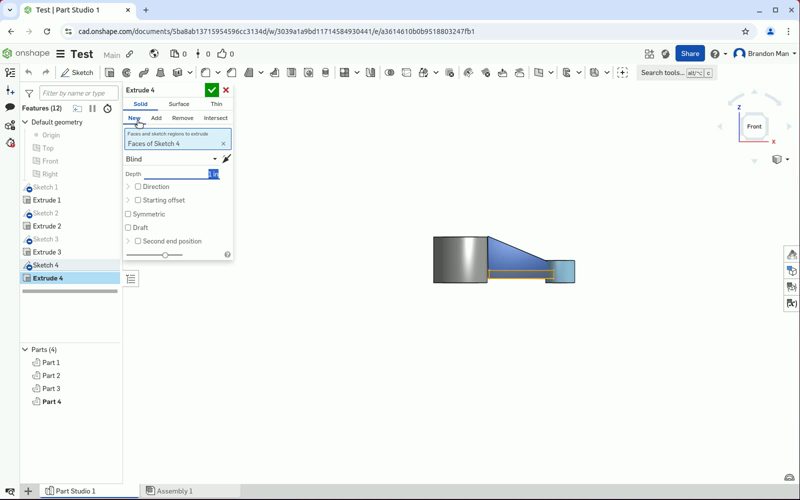
text(-4.814)
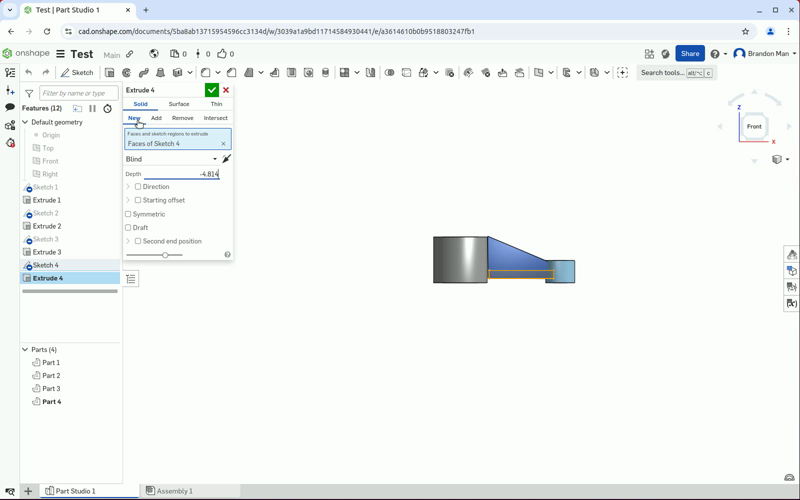
key(tab, 3)
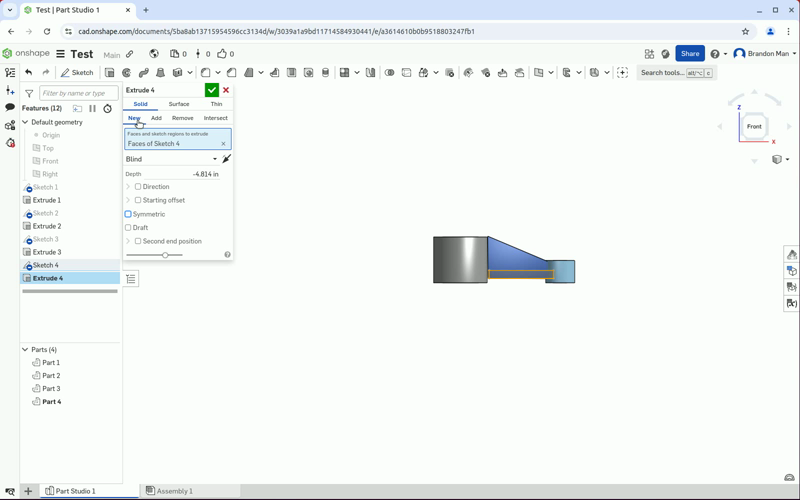
key(space)
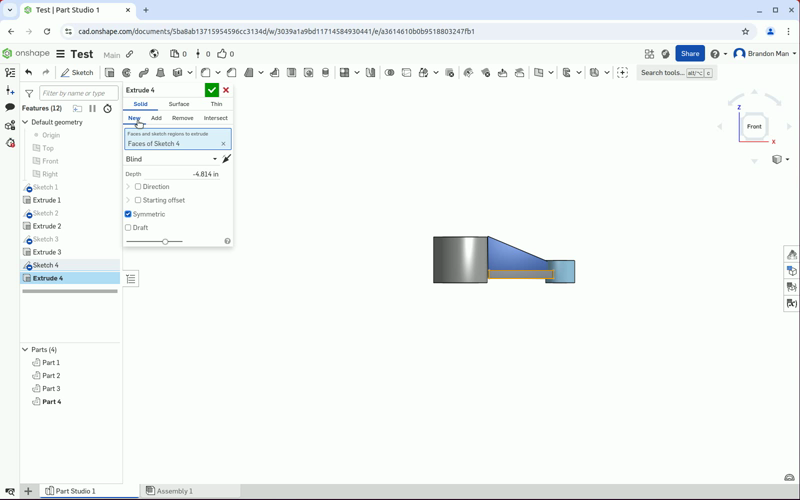
key(enter)
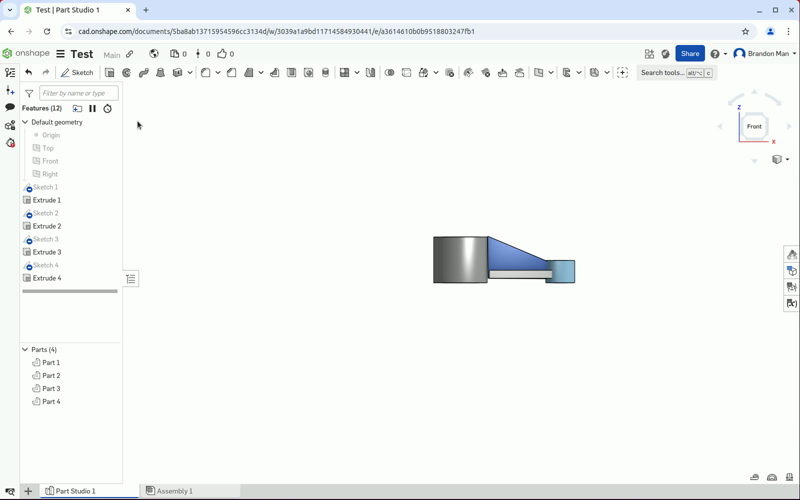
key(shift+h)
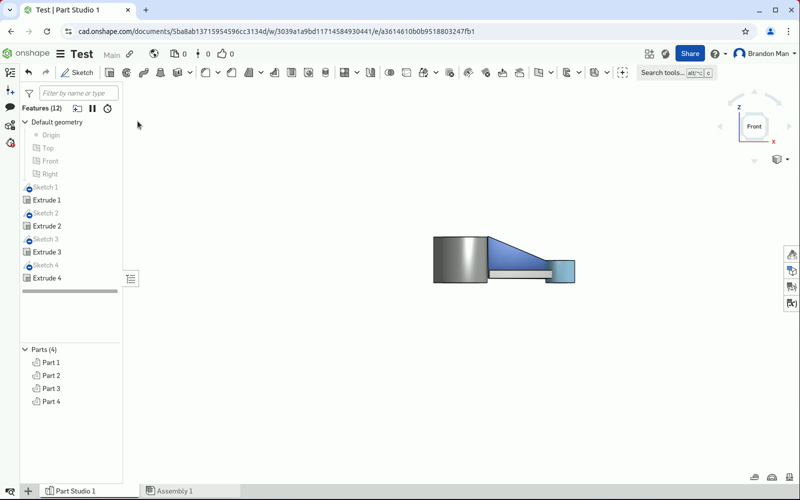
key(shift+h)
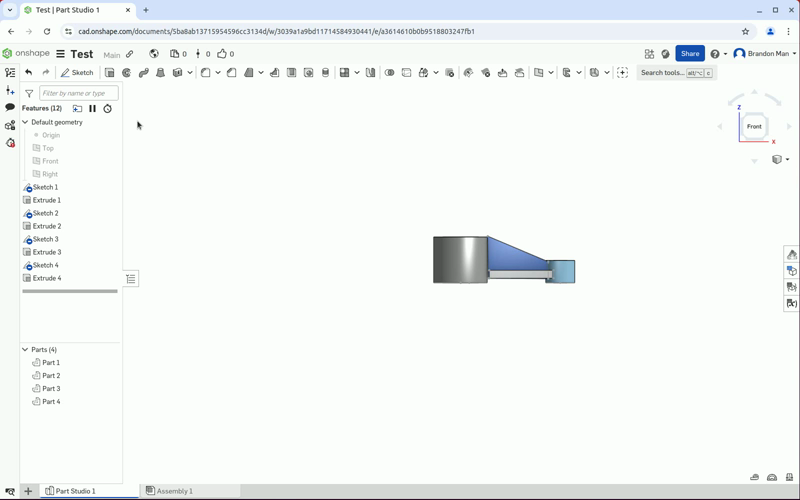
key(shift+7)
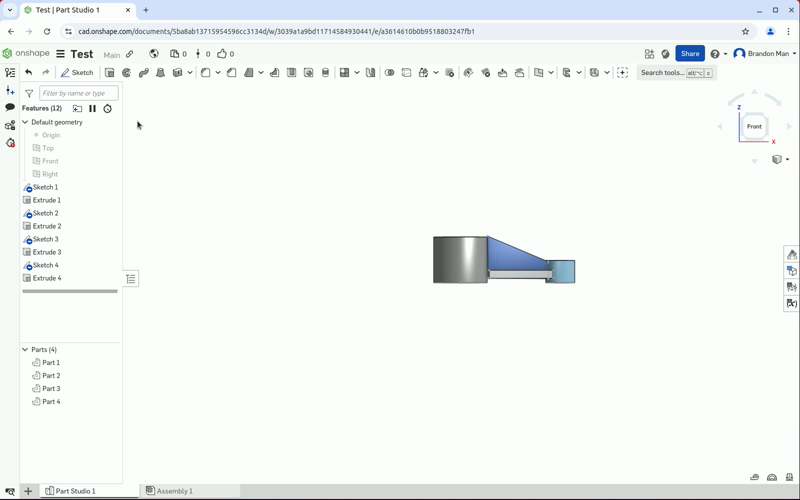
key(left, 2)
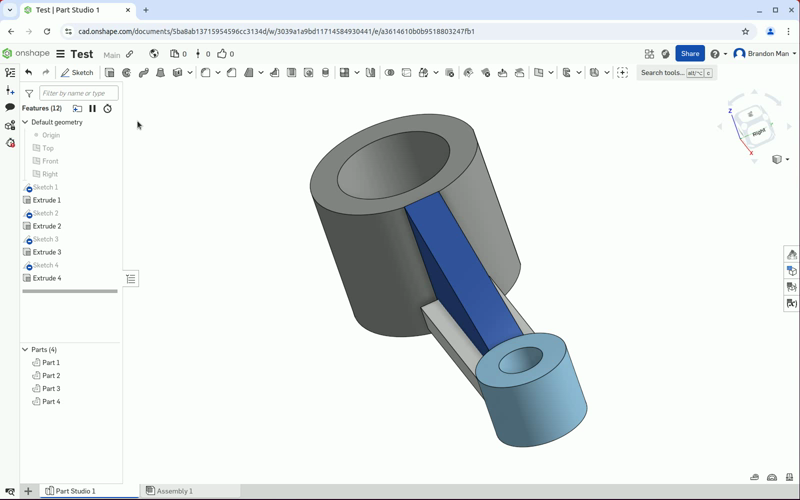
key(down, 2)
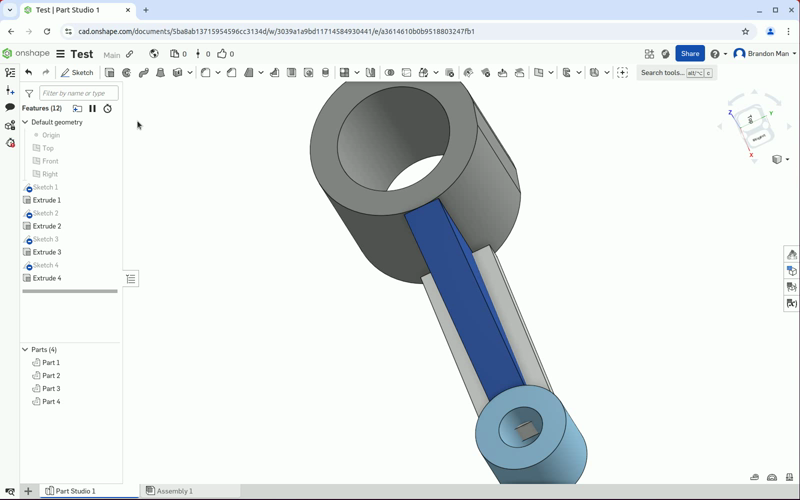
key(up, 2)
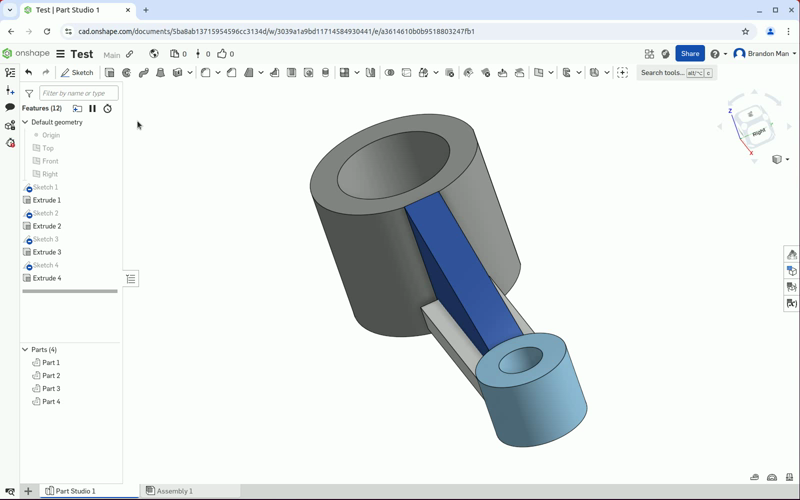
key(right, 2)
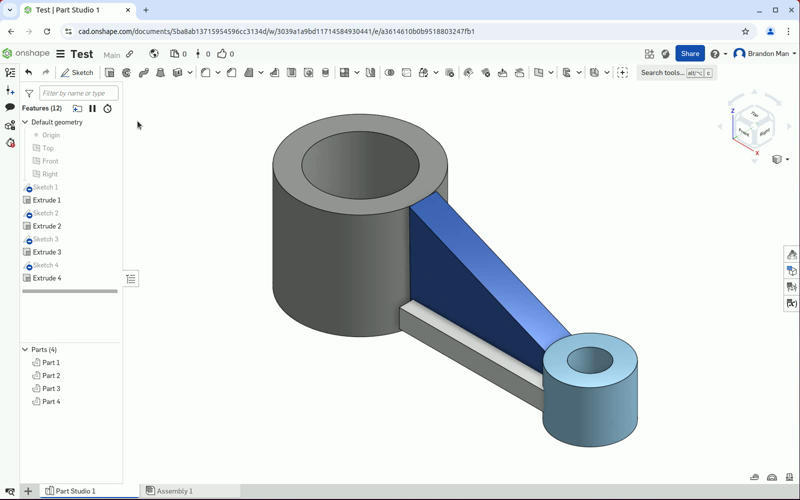
mouse_move(73, 189)
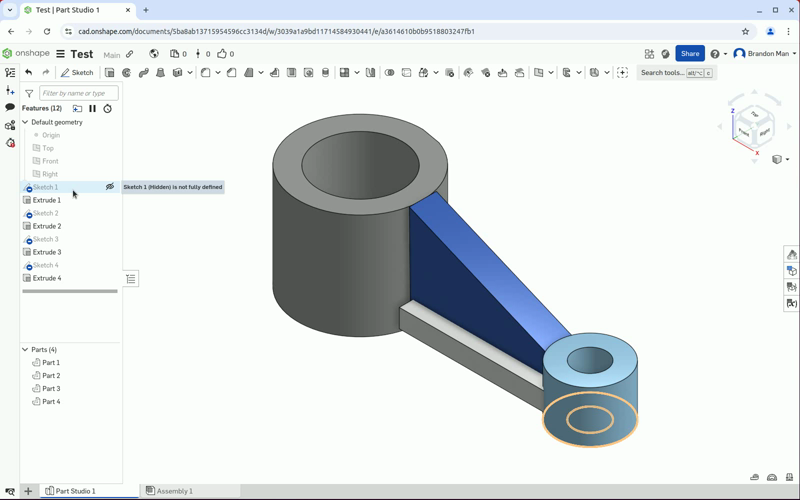
click(73, 189)